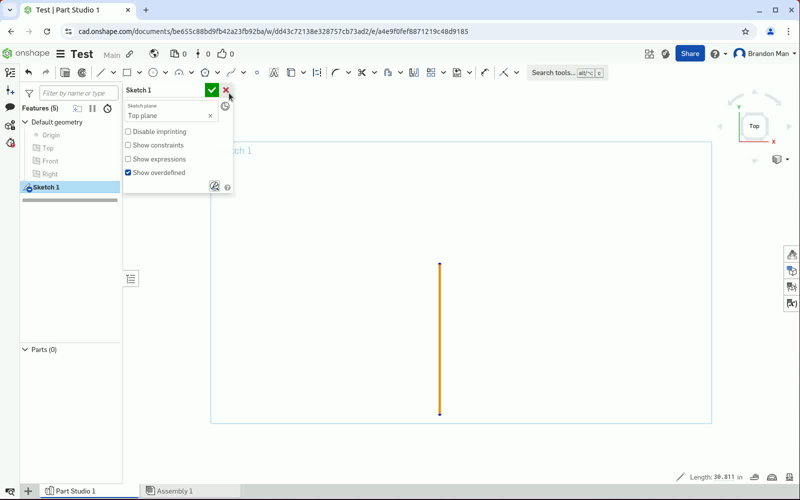
key(shift+h)
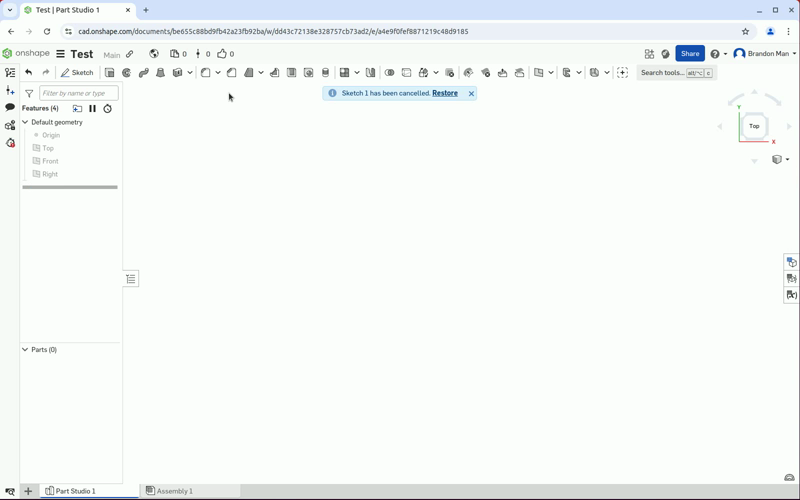
mouse_move(73, 352)
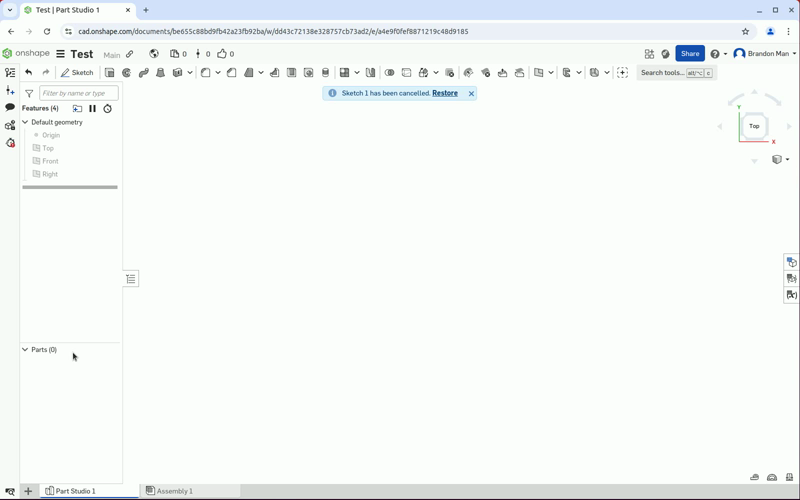
key(y)
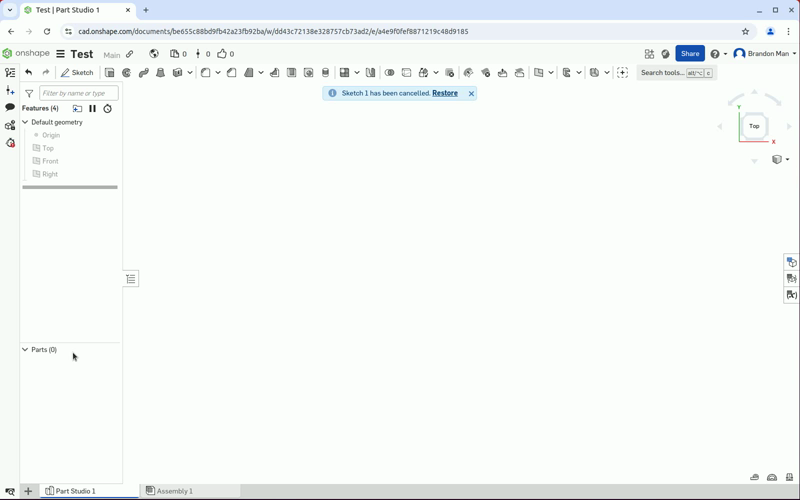
key(shift+p)
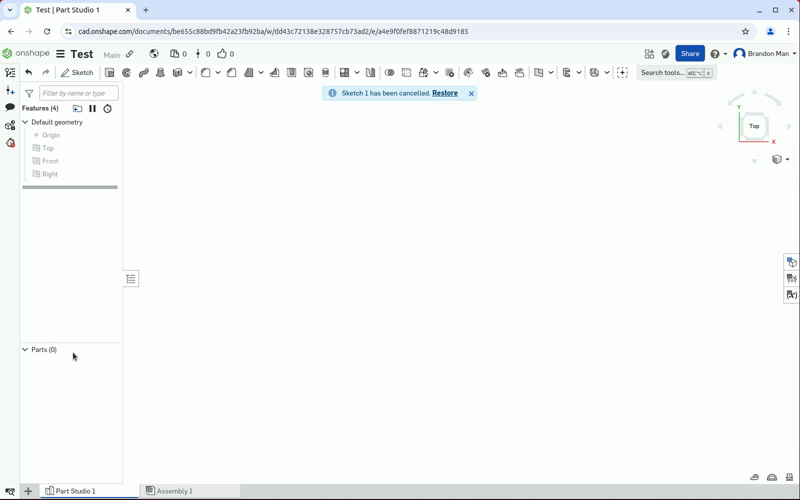
key(space)
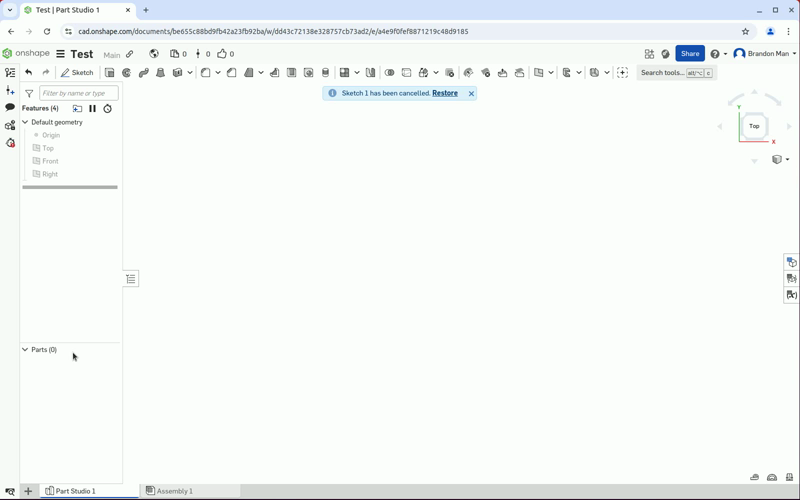
key_down(shift)
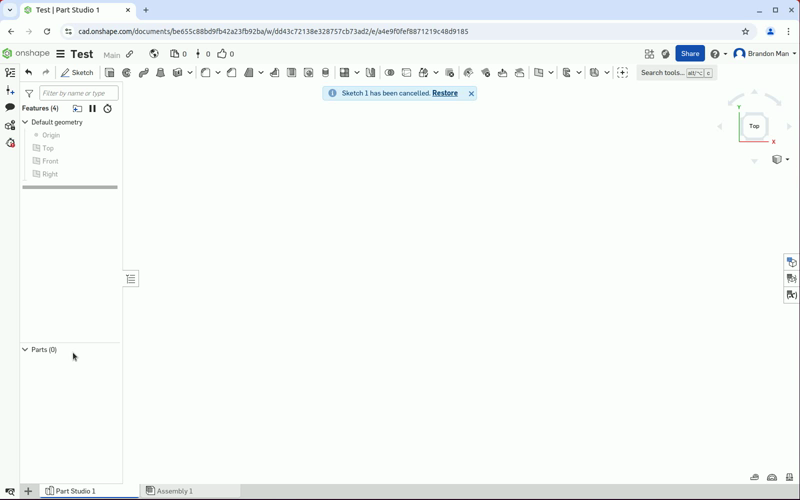
key(up)
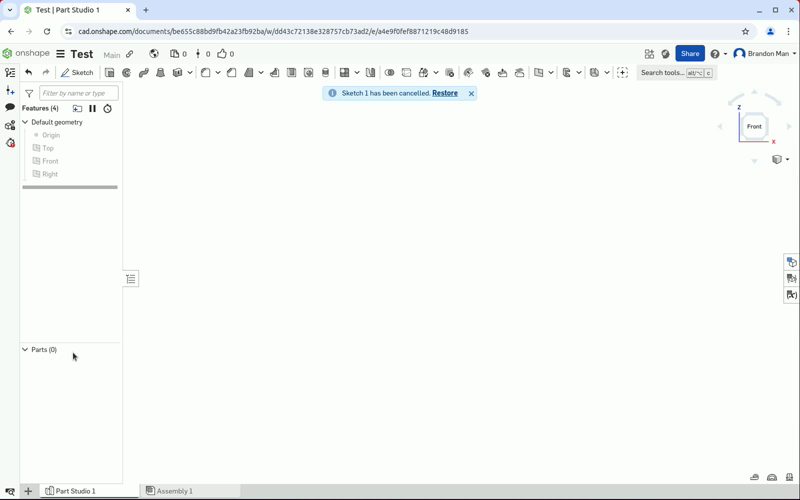
key_up(shift)
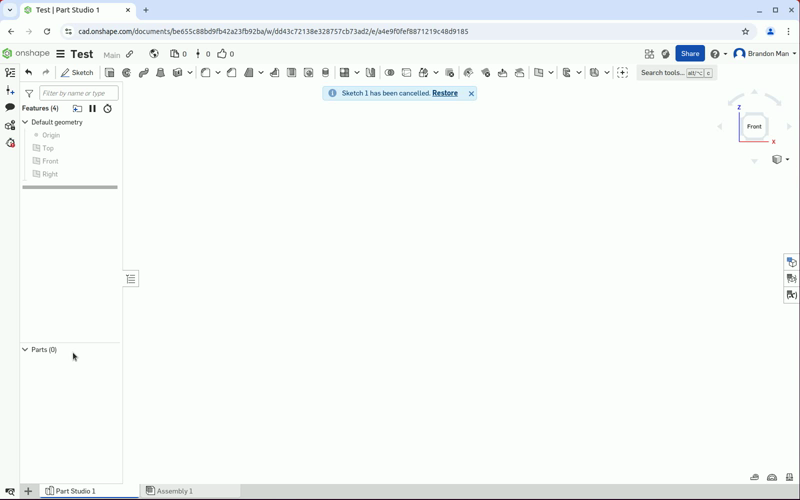
mouse_move(73, 352)
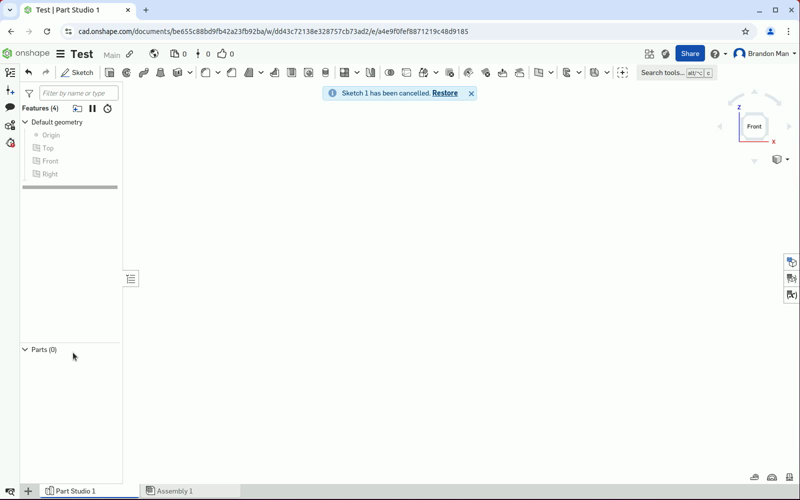
key(shift+y)
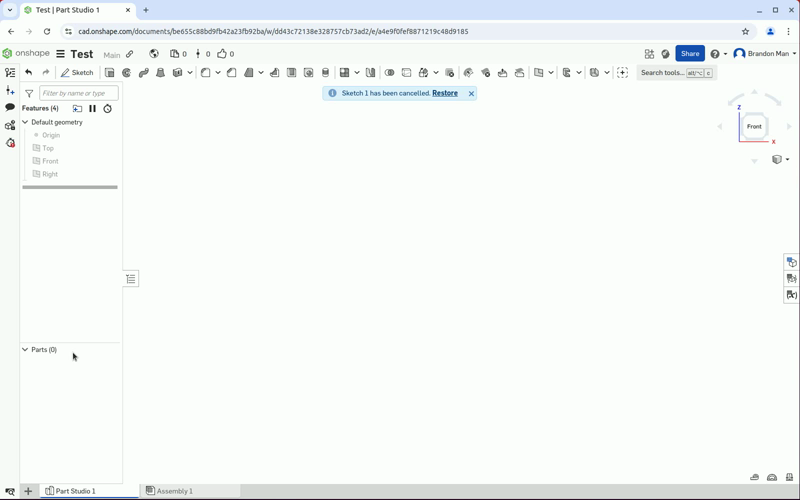
key(shift+s)
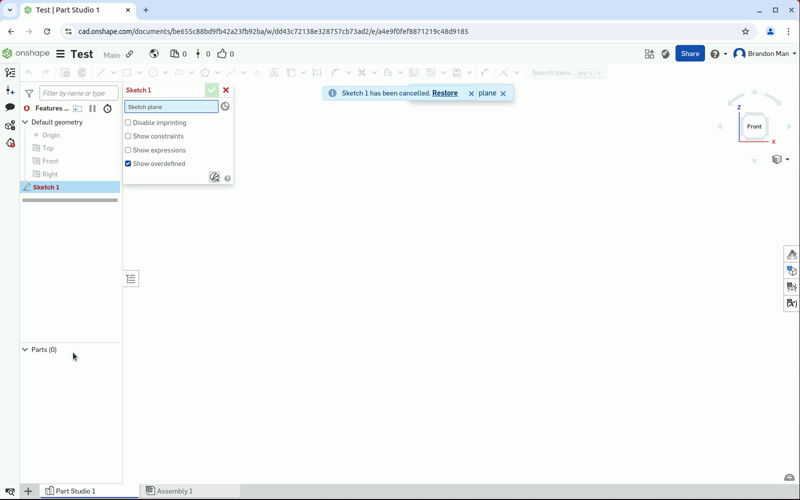
mouse_move(73, 163)
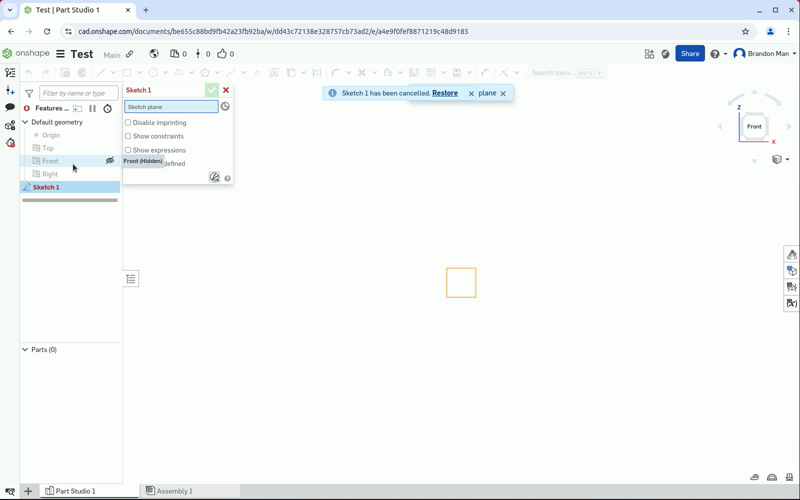
click(73, 163)
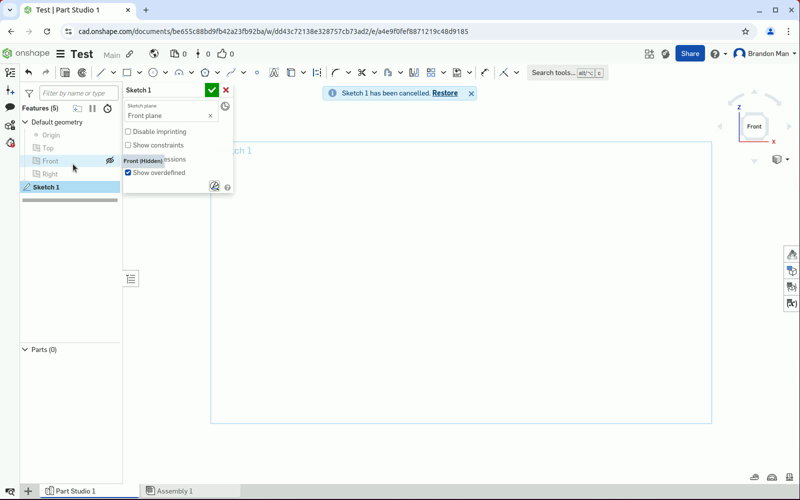
mouse_move(73, 352)
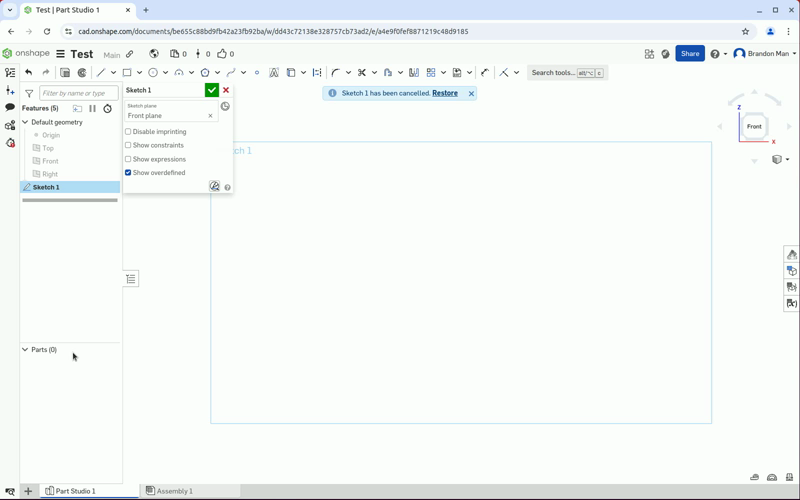
key(y)
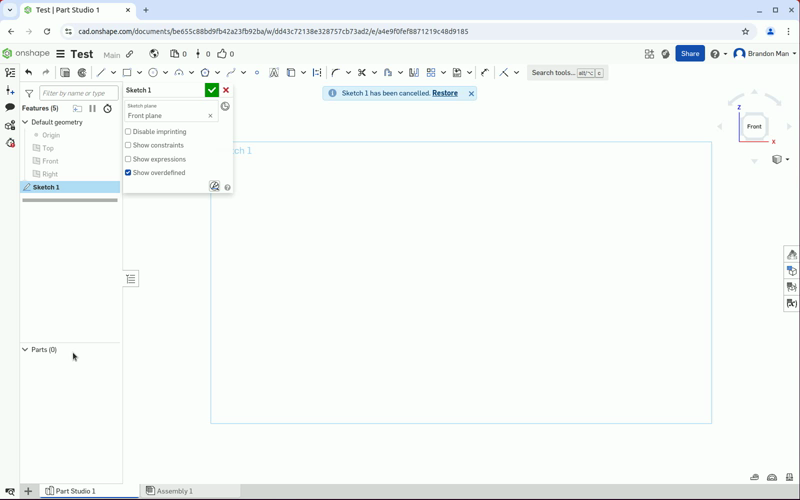
key(l)
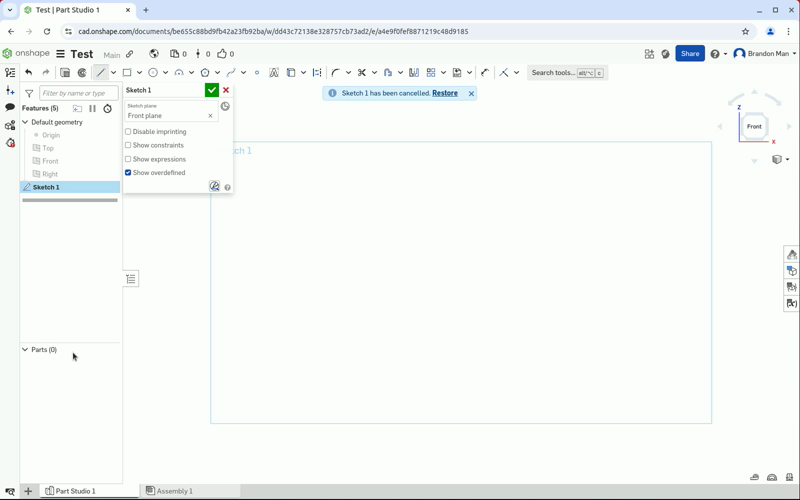
key_down(shift)
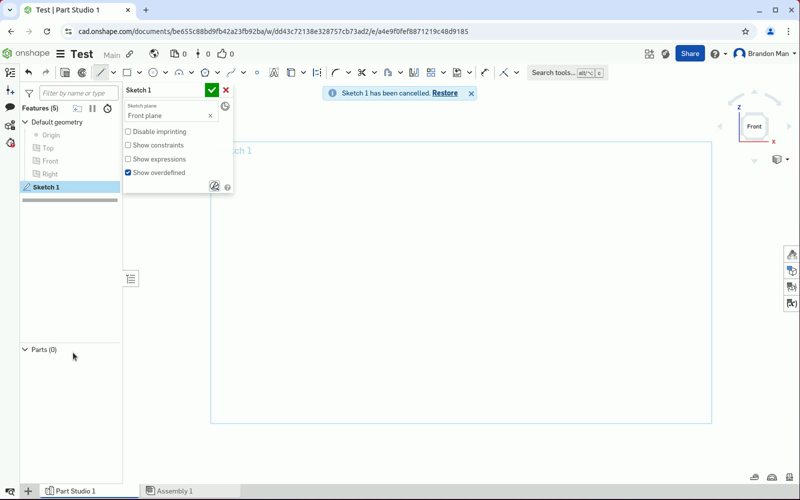
mouse_move(351, 389)
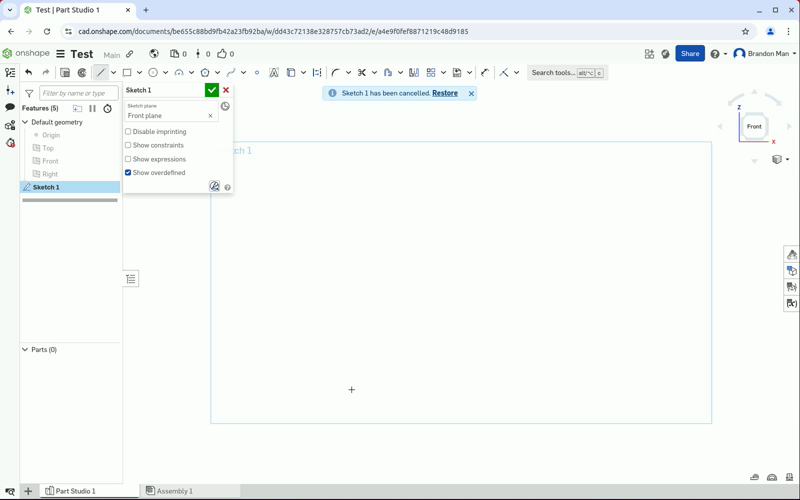
click(351, 389)
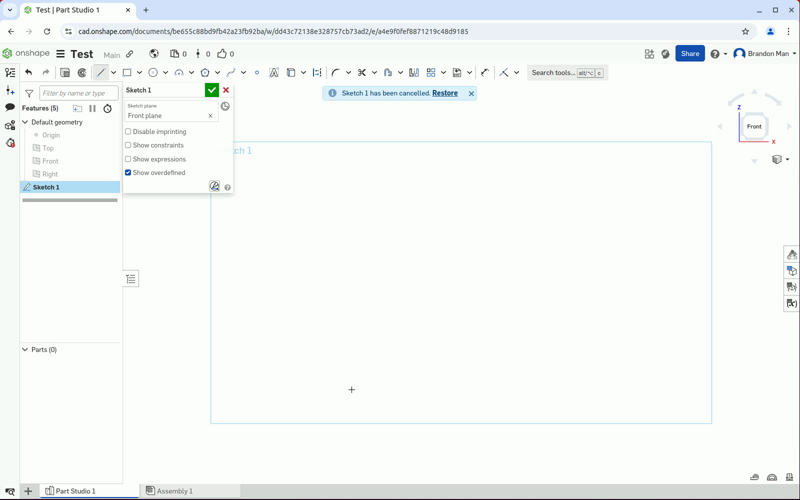
key_up(shift)
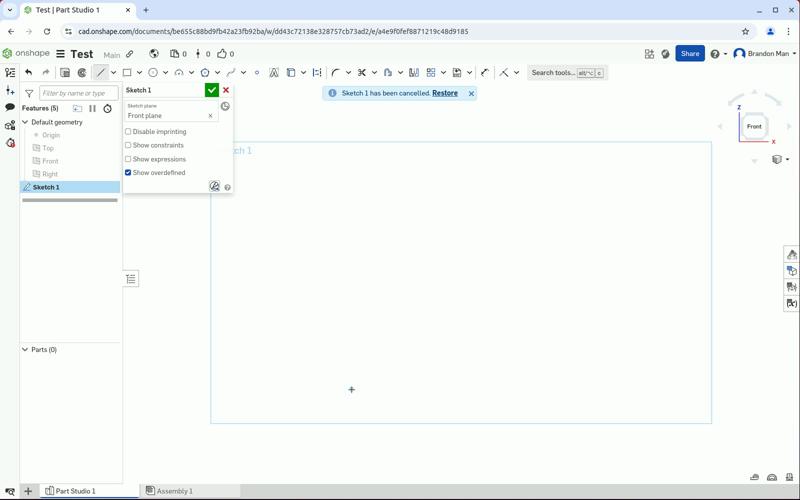
key_down(shift)
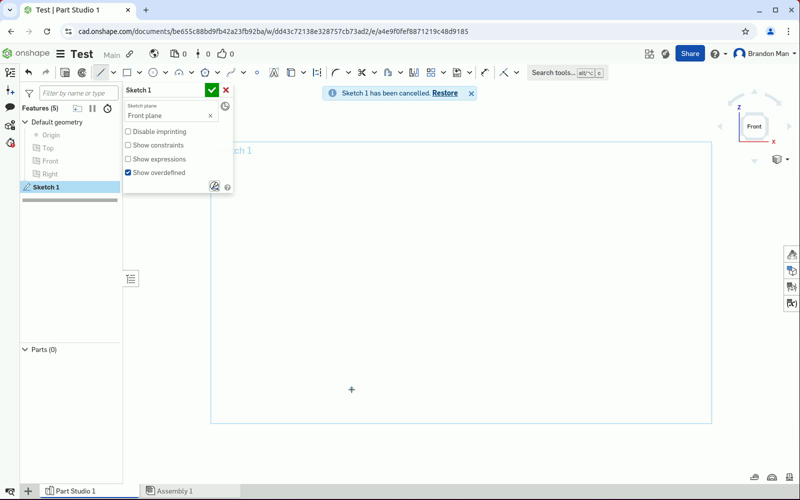
mouse_move(569, 389)
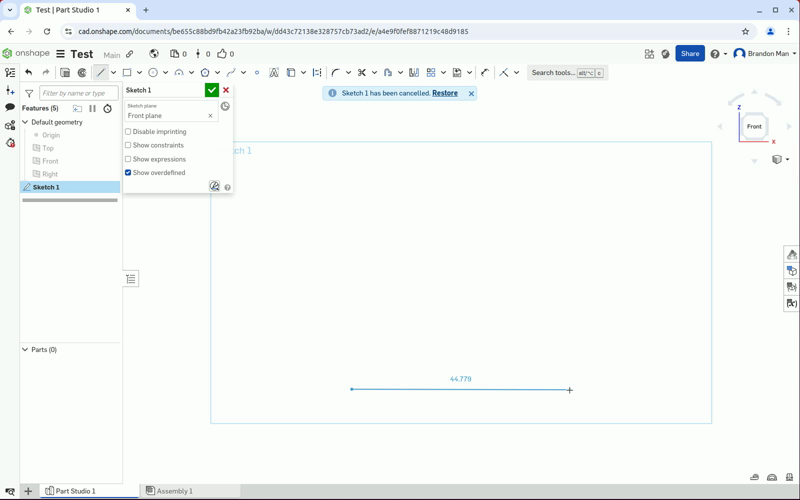
click(569, 389)
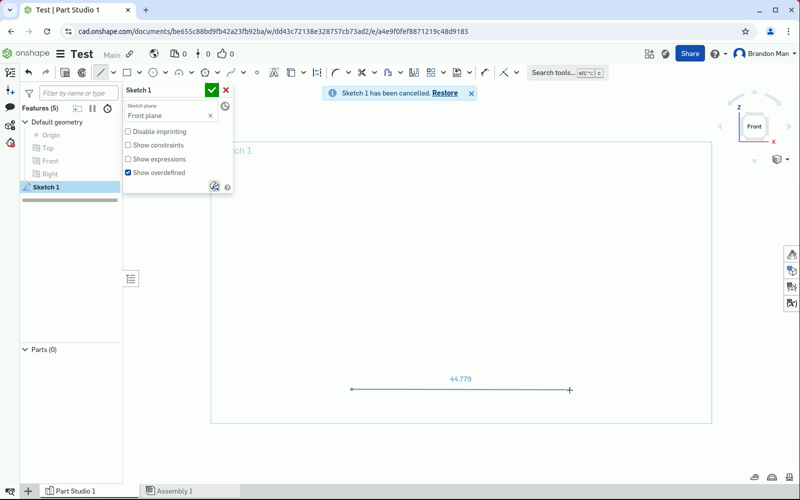
key_up(shift)
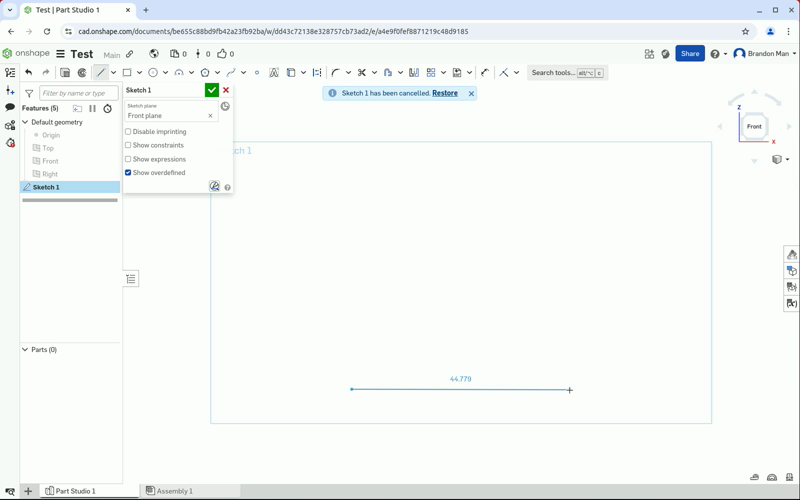
key_down(shift)
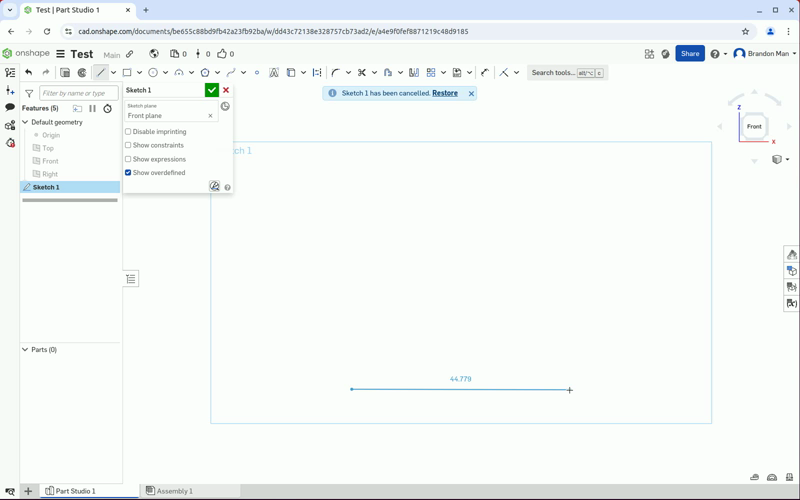
mouse_move(569, 310)
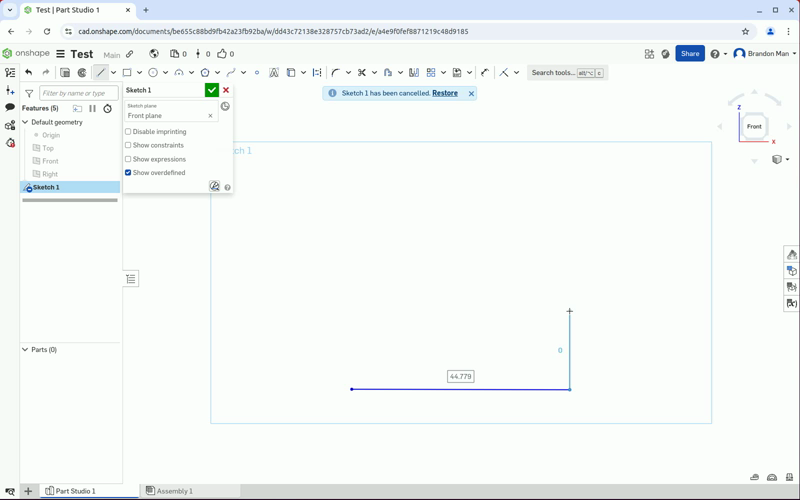
click(569, 310)
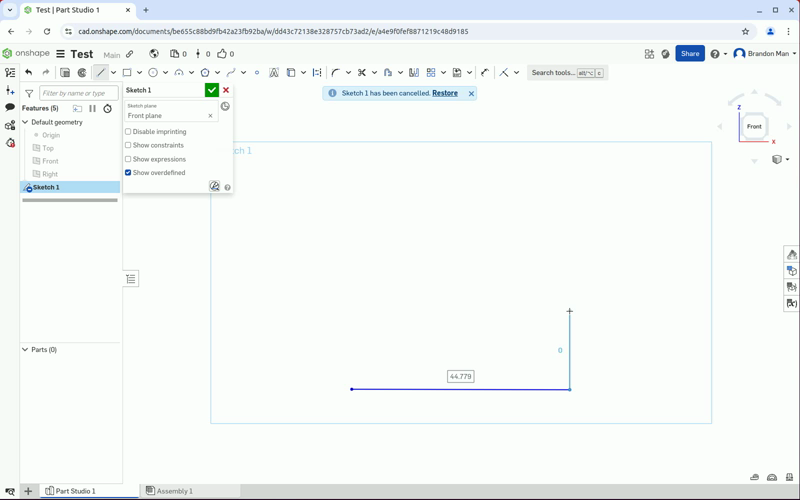
key_up(shift)
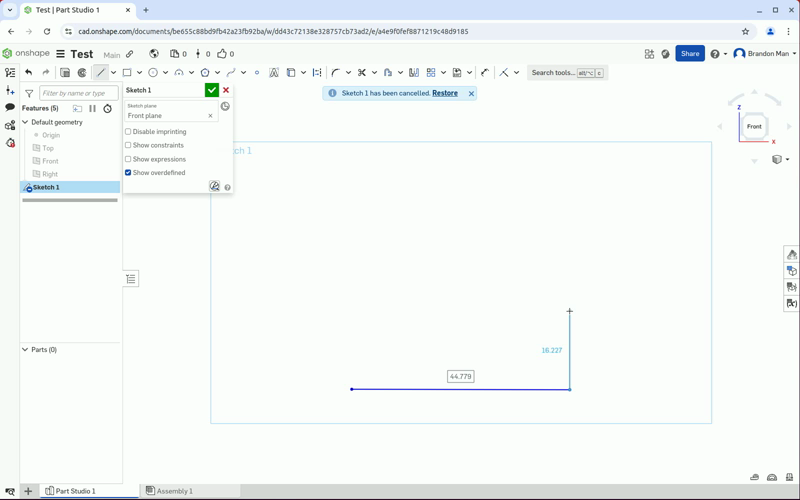
key(esc)
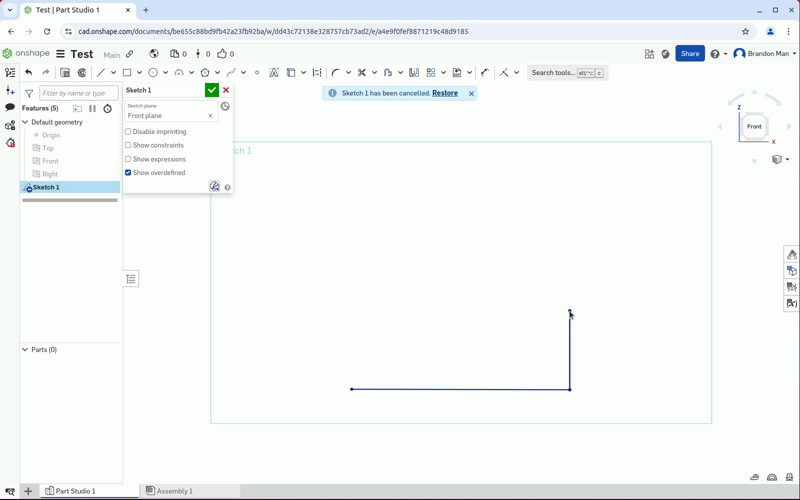
key(a)
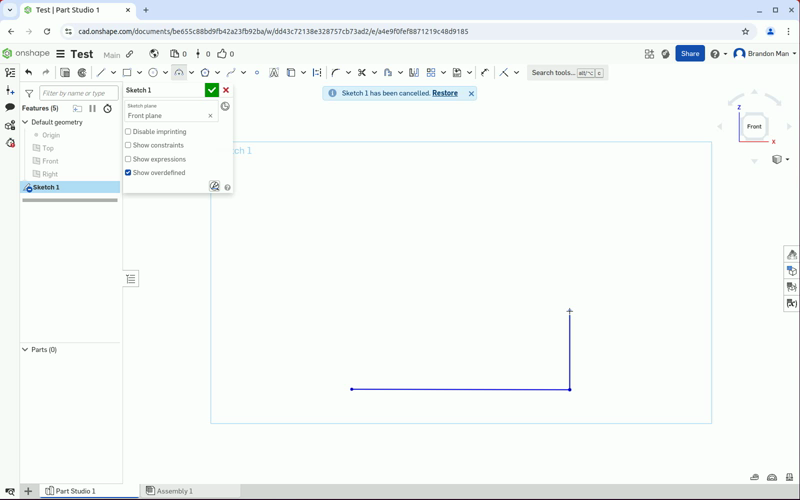
mouse_move(569, 310)
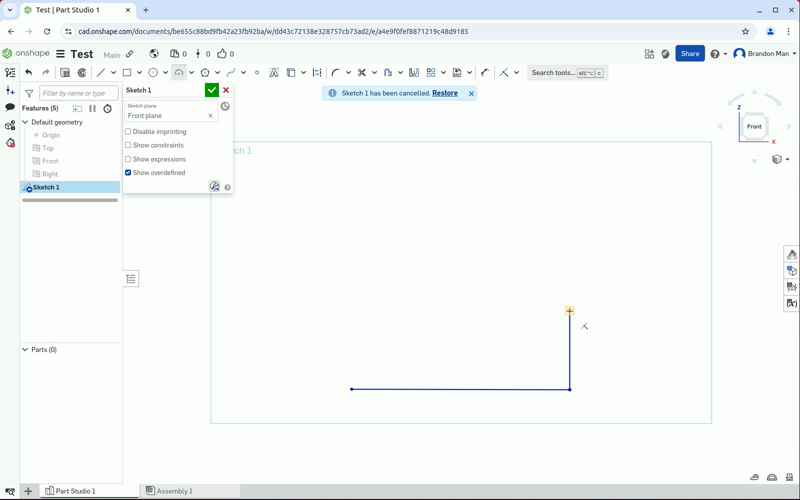
click(569, 310)
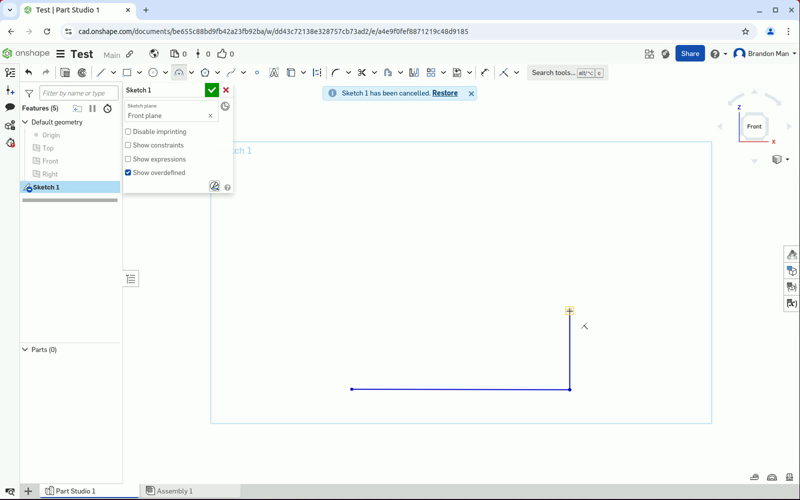
key_down(shift)
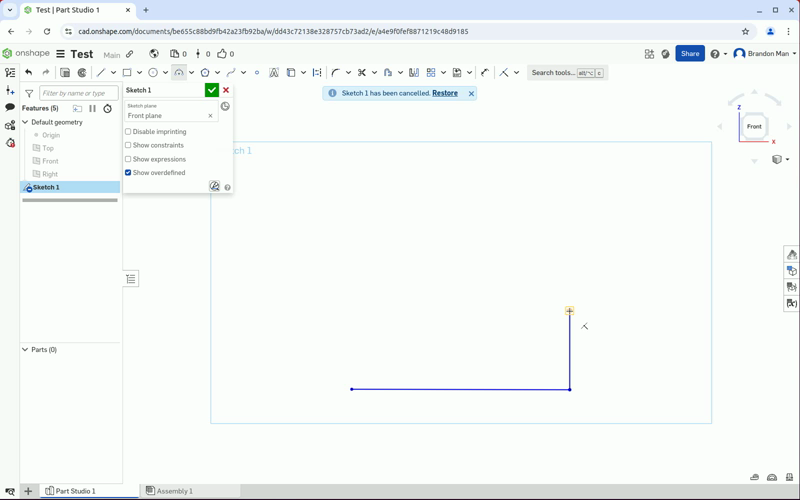
mouse_move(351, 310)
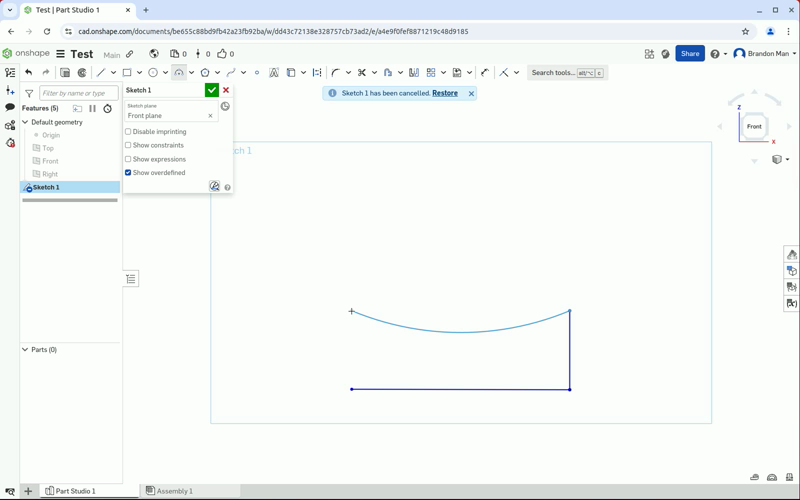
click(351, 310)
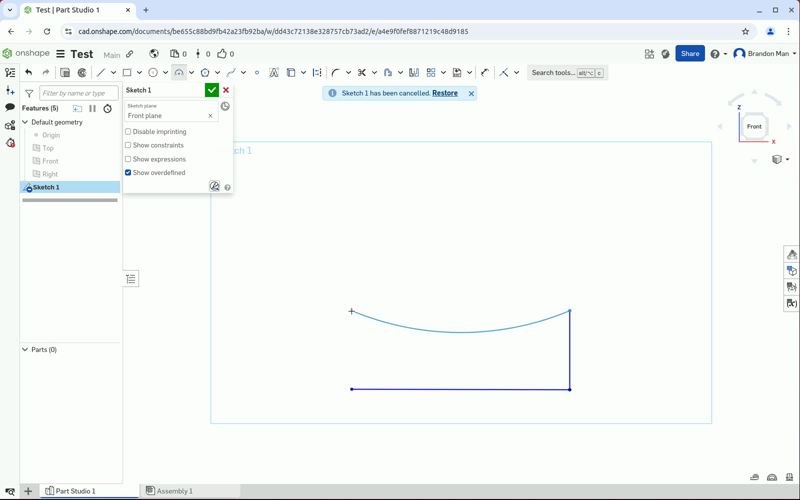
mouse_move(460, 172)
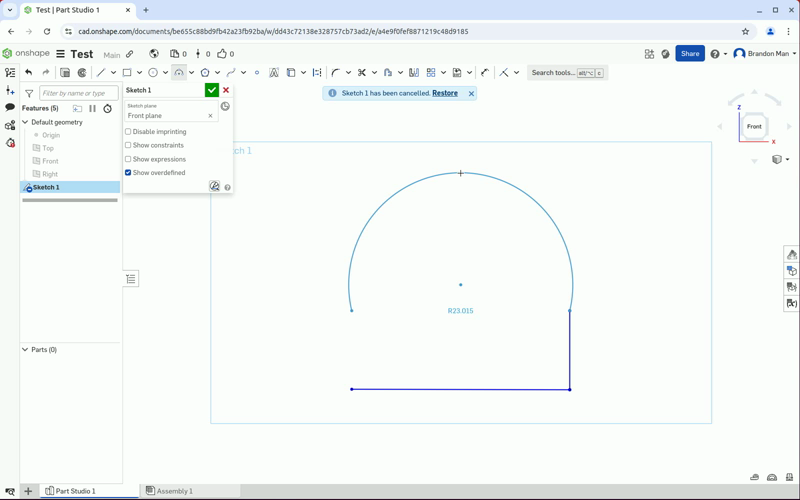
click(460, 172)
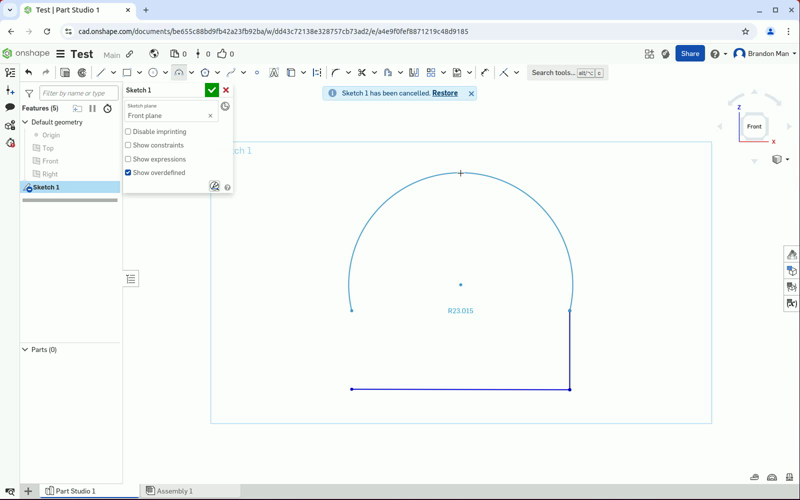
key_up(shift)
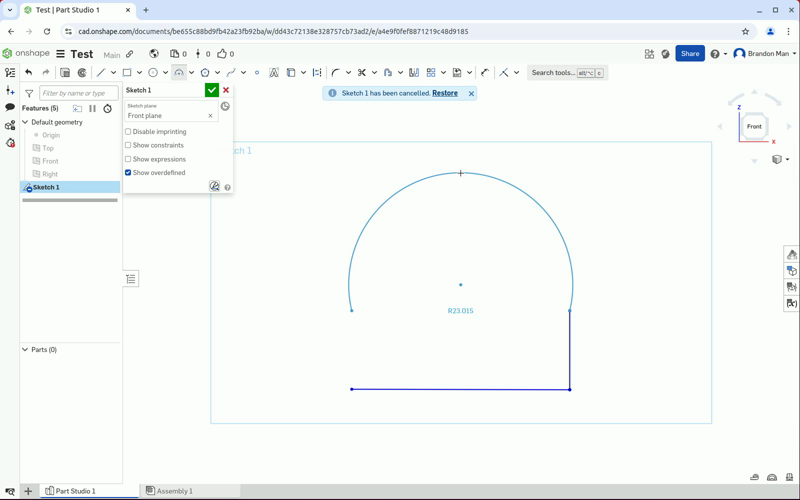
key(esc)
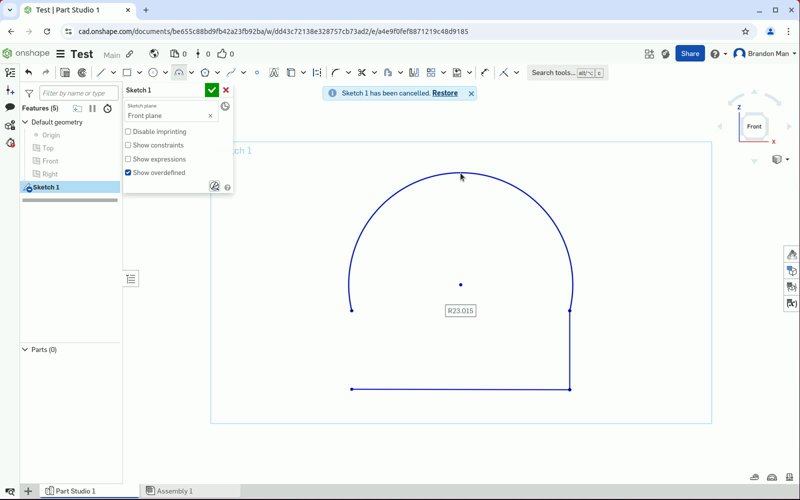
key(l)
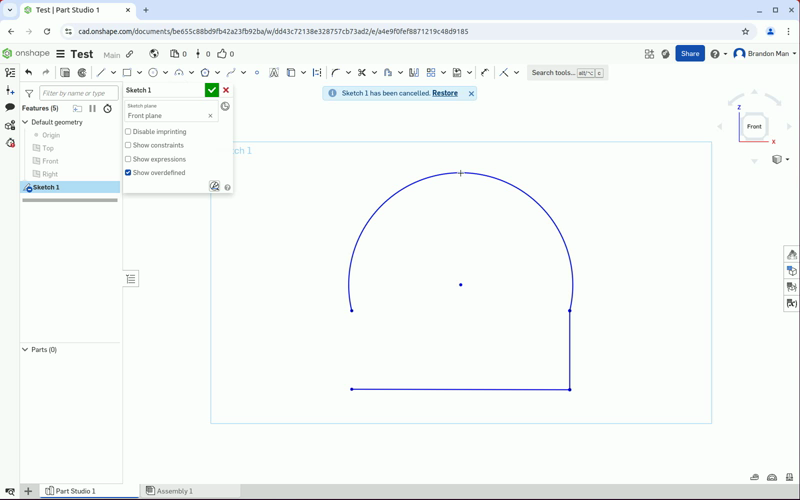
mouse_move(351, 310)
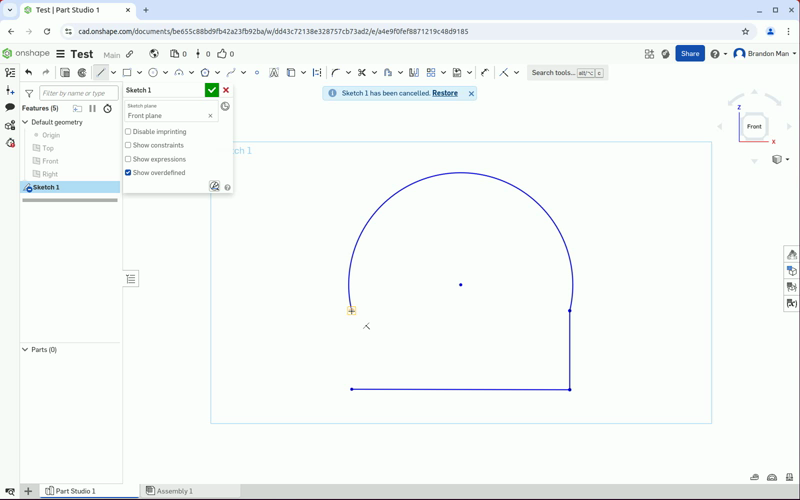
click(351, 310)
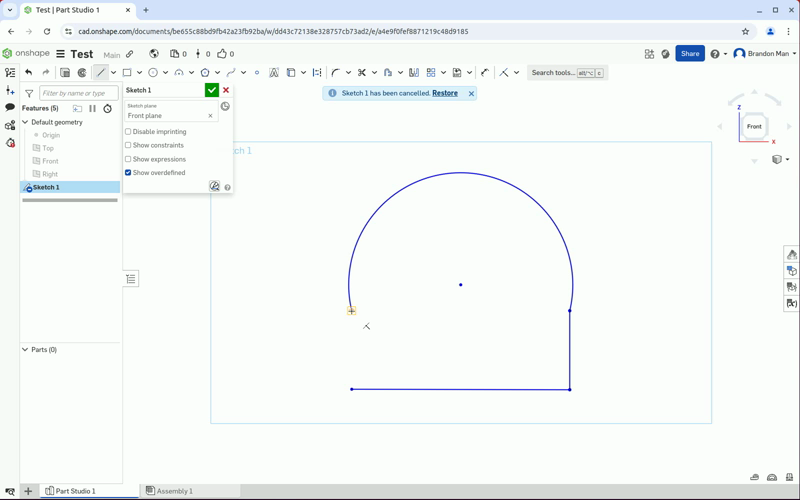
key_down(shift)
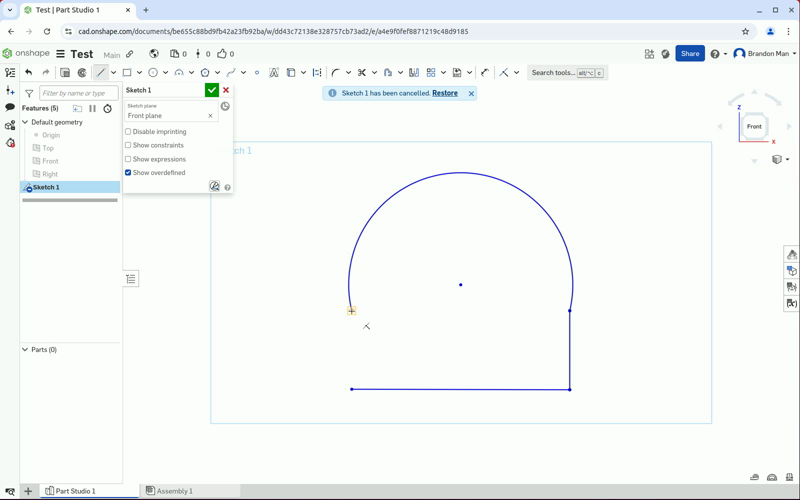
mouse_move(351, 389)
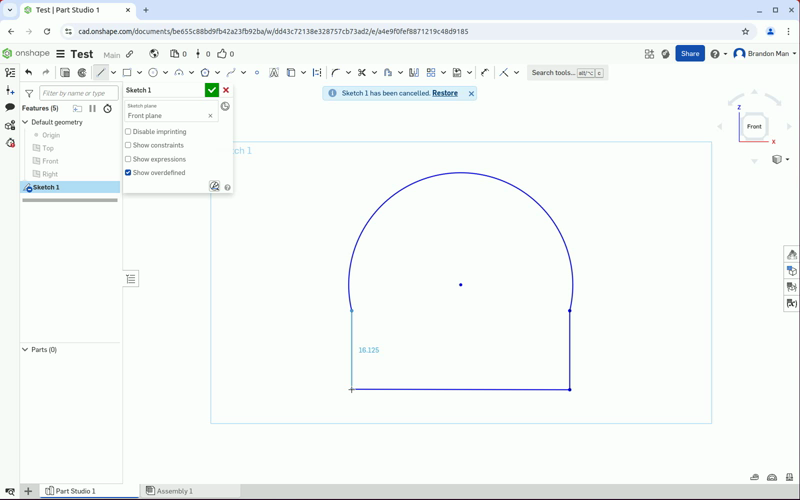
key_up(shift)
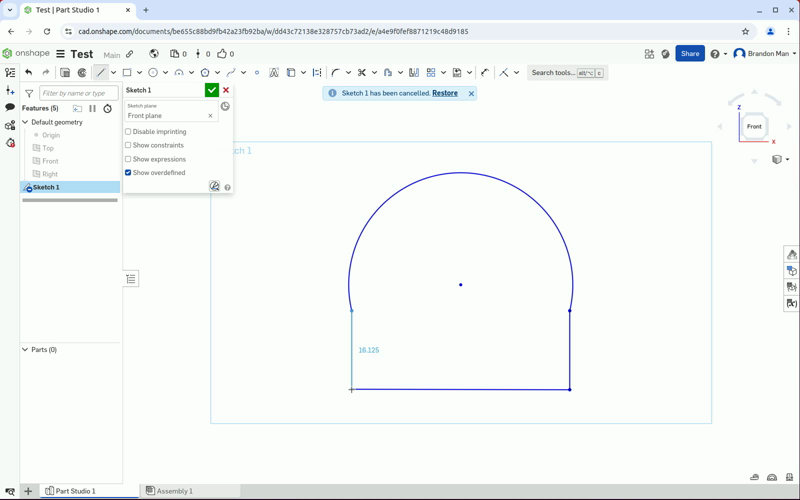
click(351, 389)
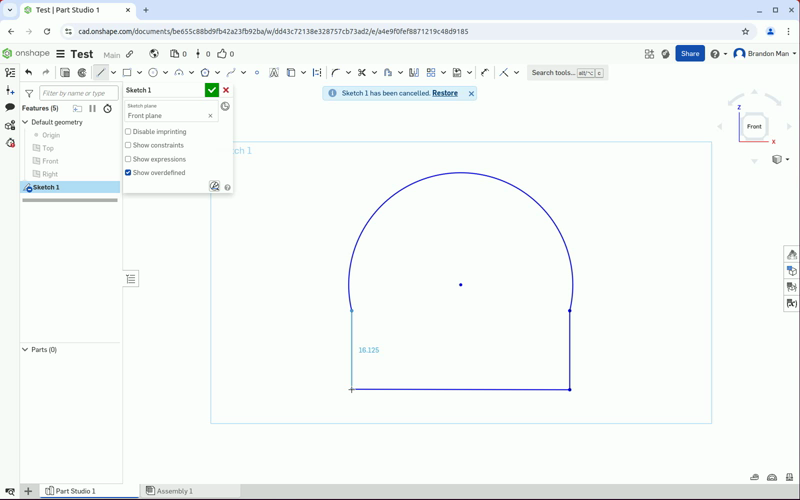
key(esc)
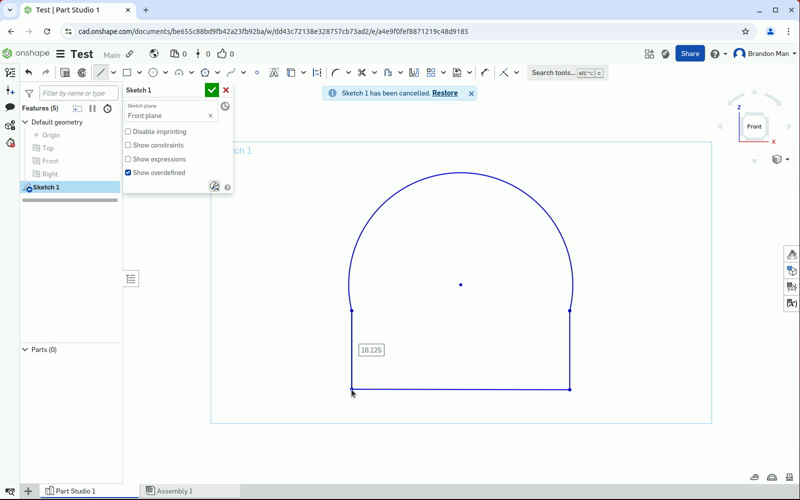
key(c)
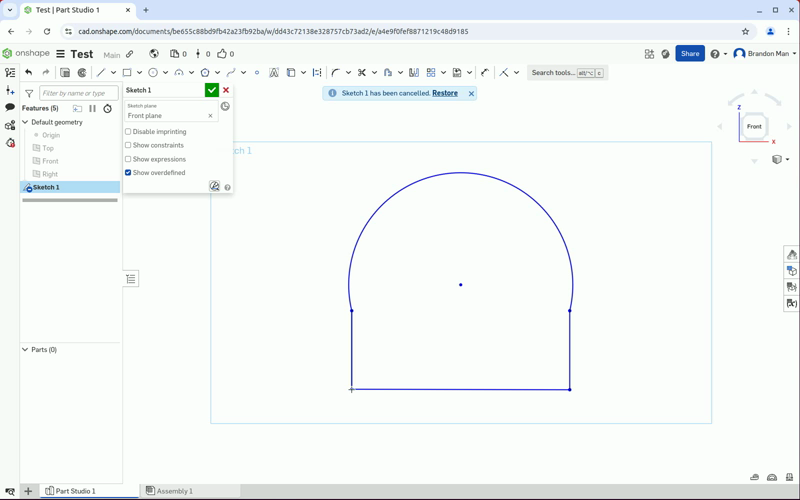
key_down(shift)
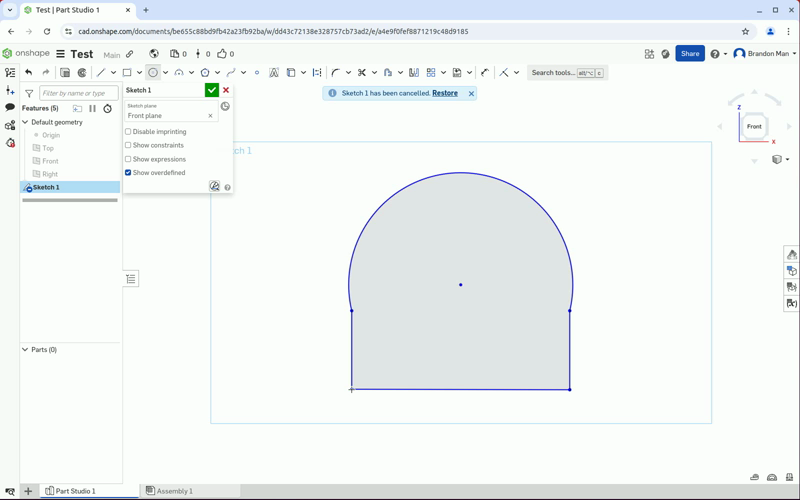
mouse_move(379, 363)
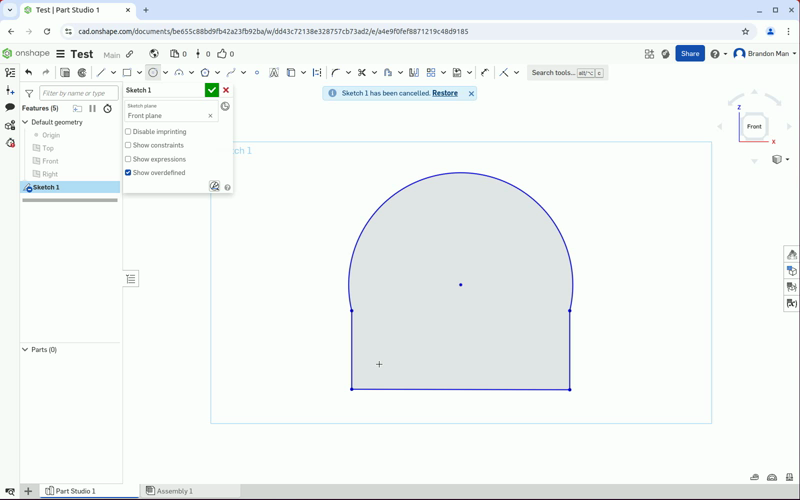
click(379, 363)
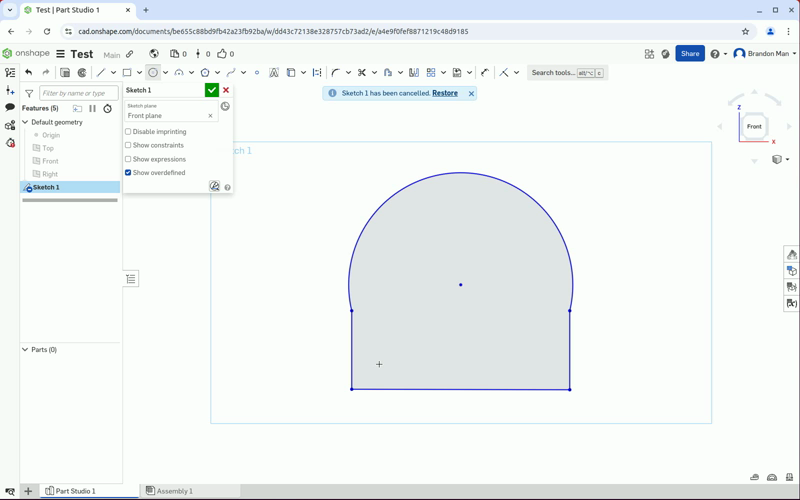
key_up(shift)
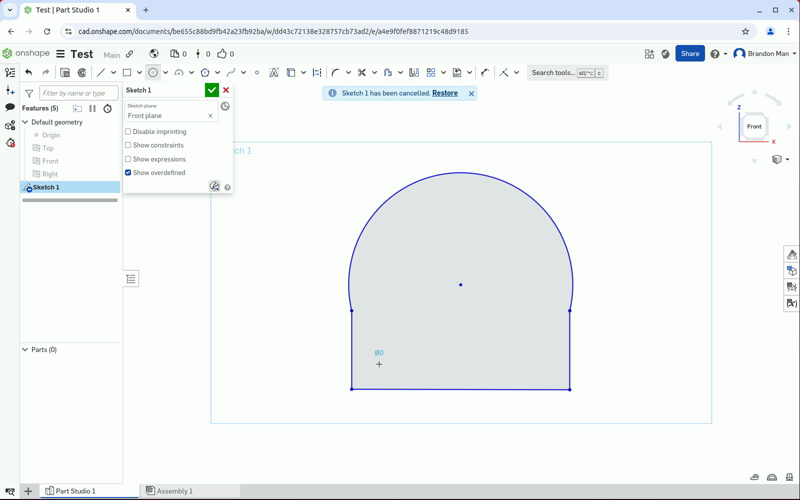
mouse_move(398, 363)
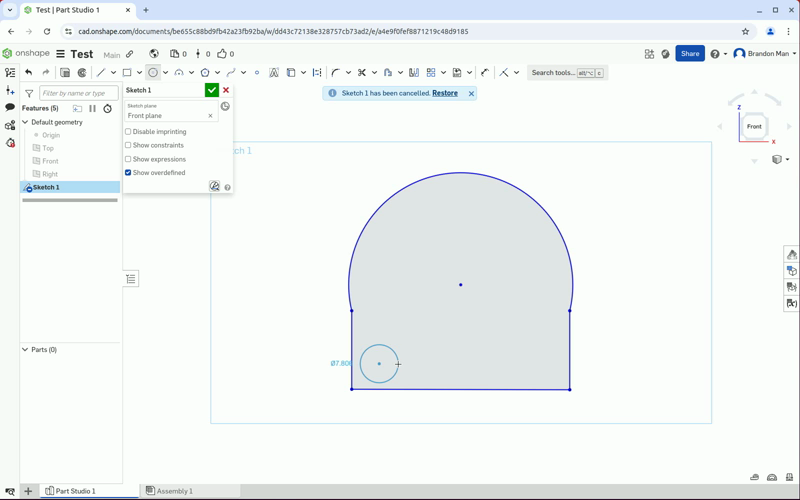
click(398, 363)
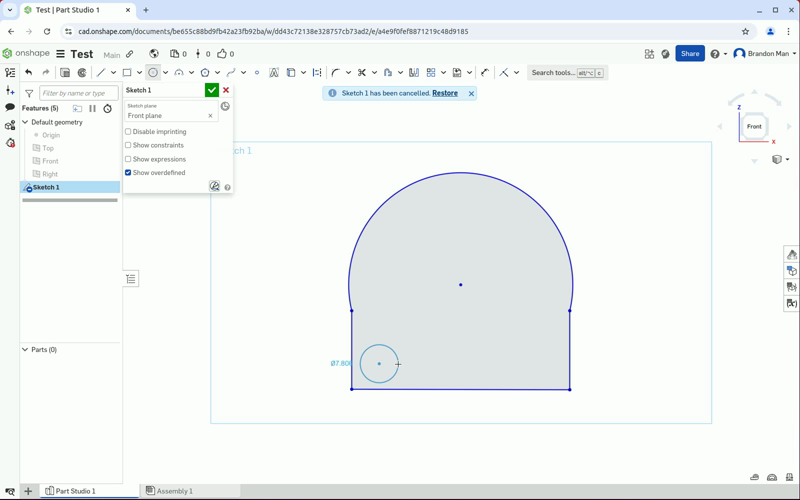
key(esc)
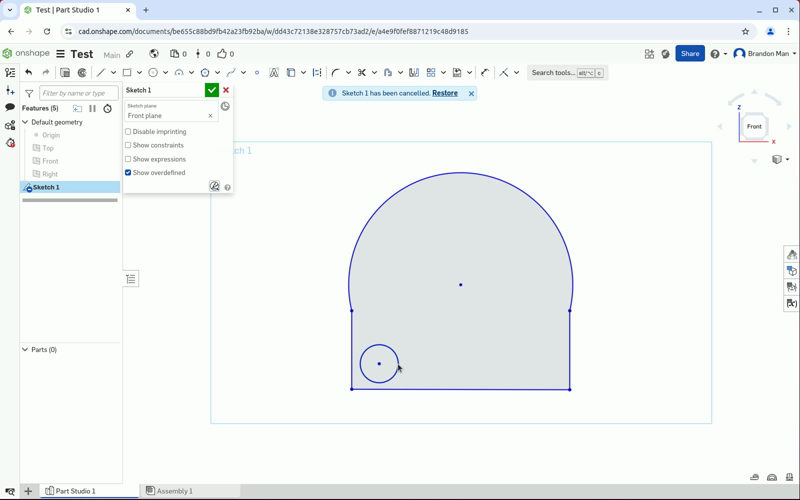
key(c)
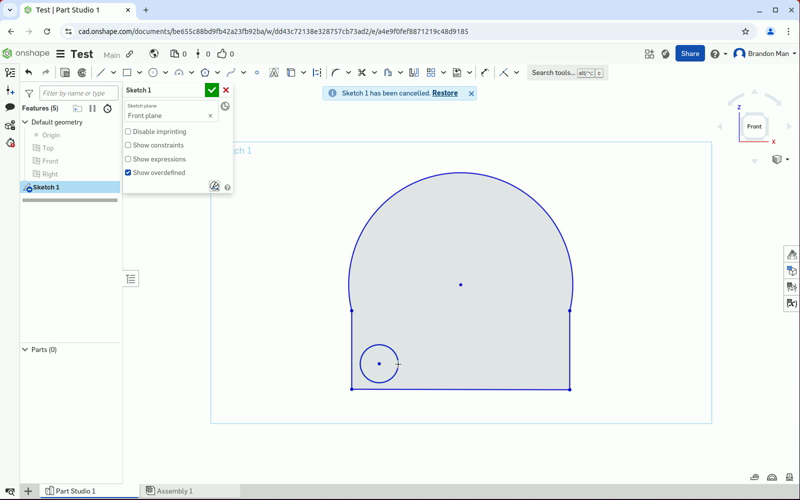
key_down(shift)
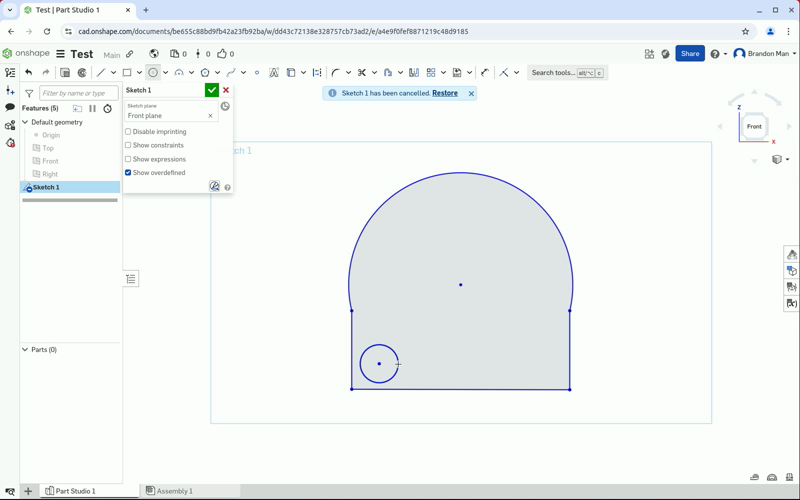
mouse_move(460, 282)
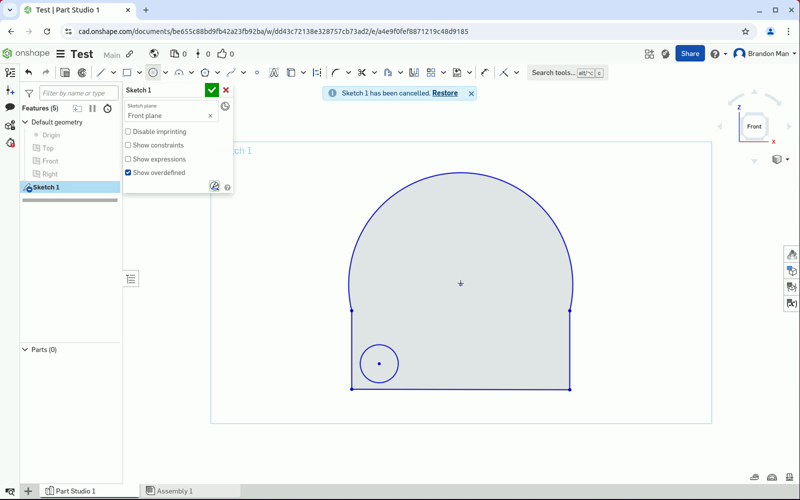
scroll(6)
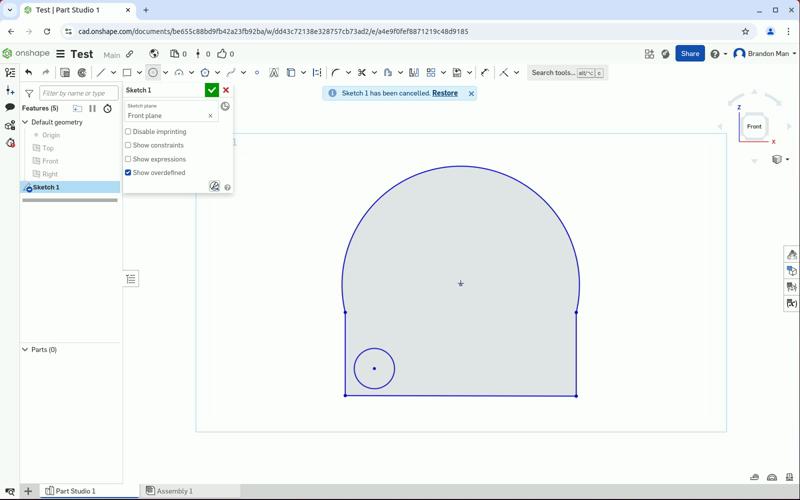
scroll(6)
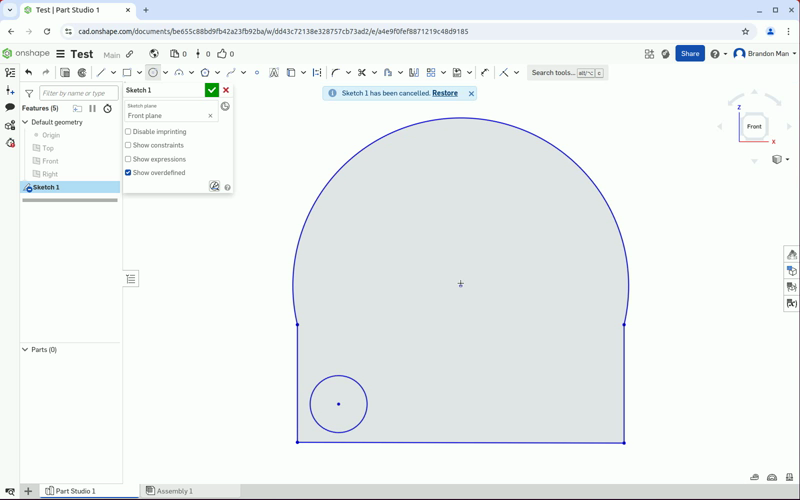
scroll(6)
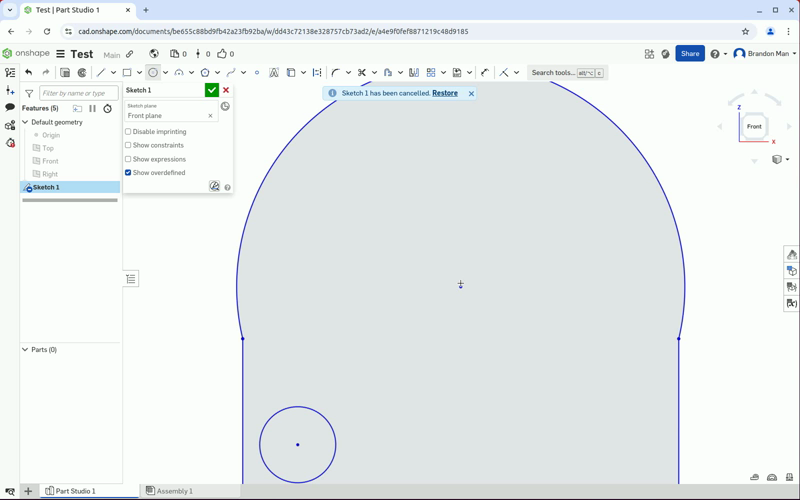
scroll(6)
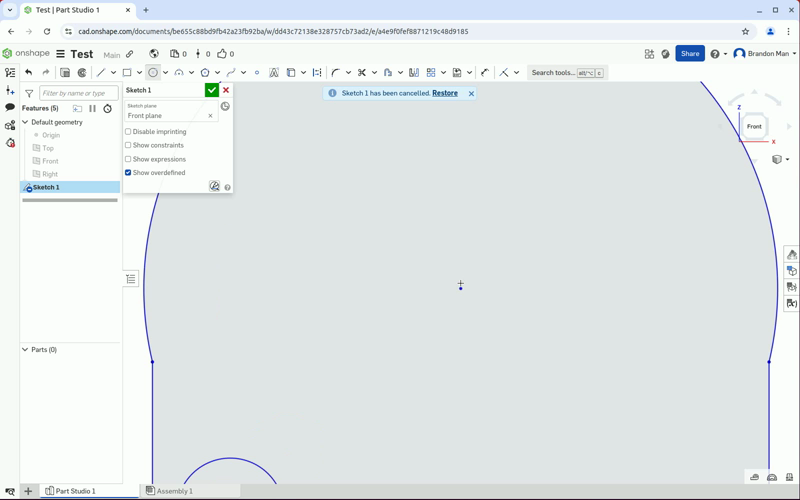
scroll(6)
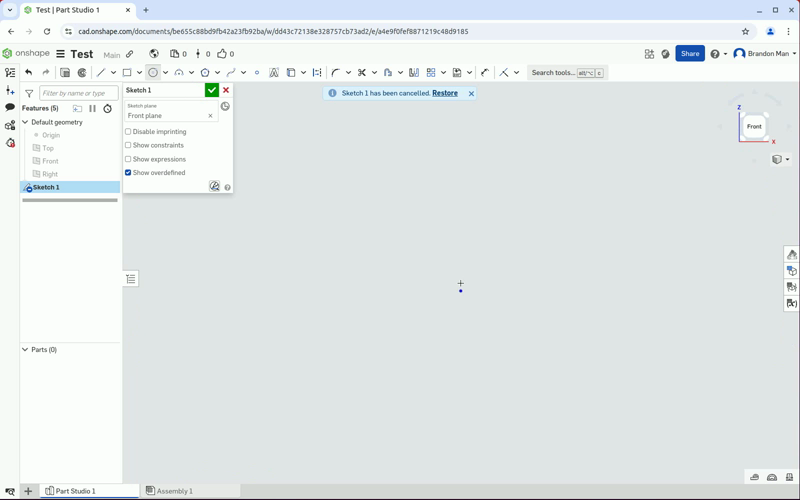
scroll(6)
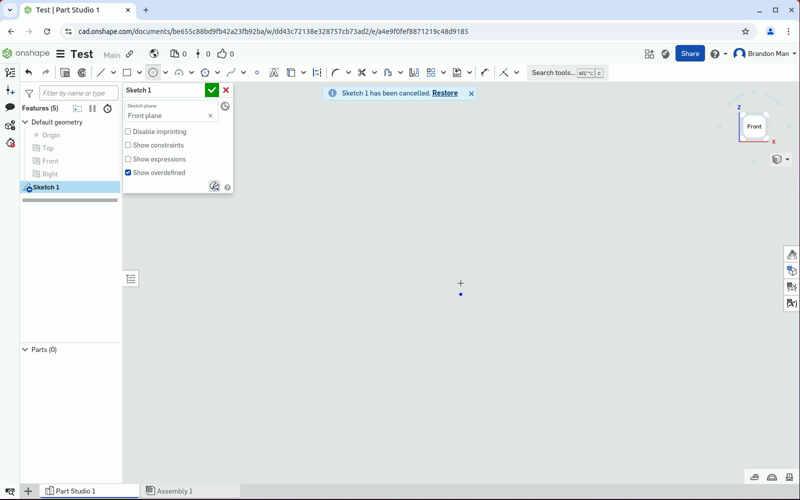
scroll(6)
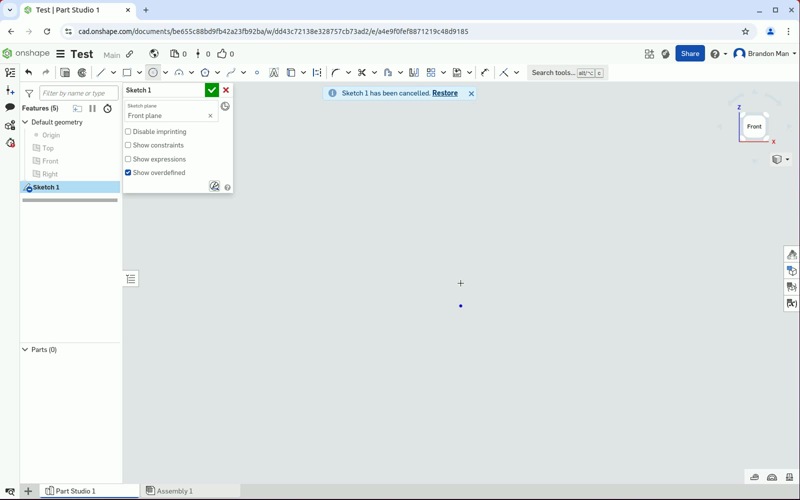
click(460, 282)
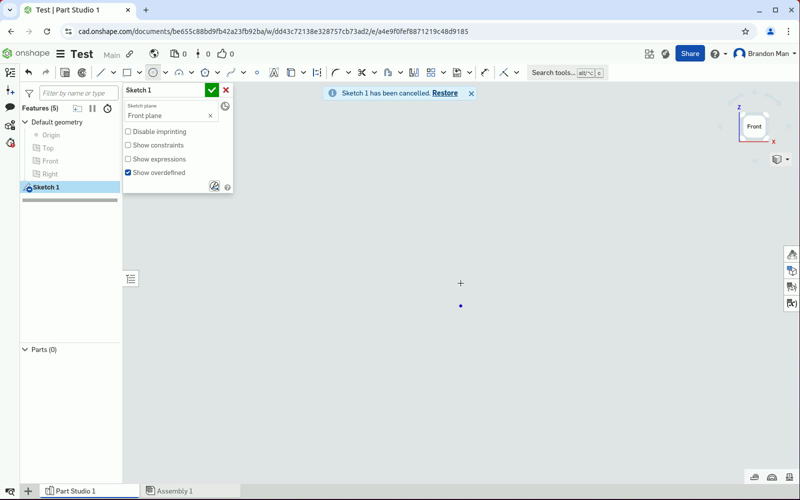
scroll(-6)
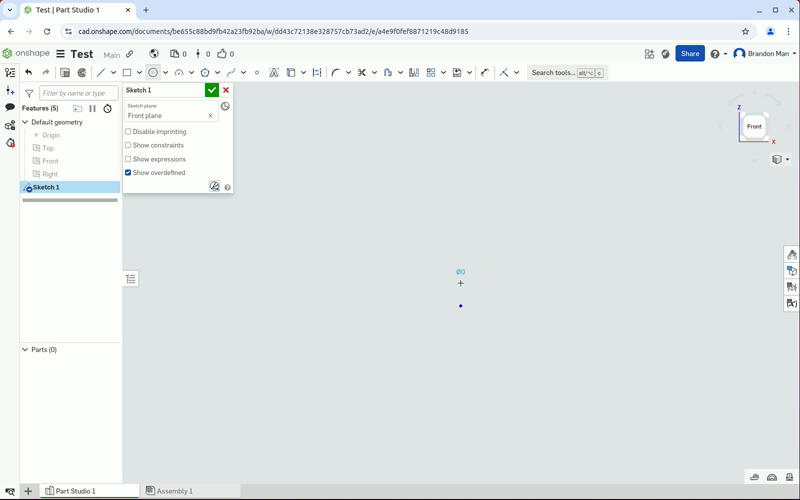
scroll(-6)
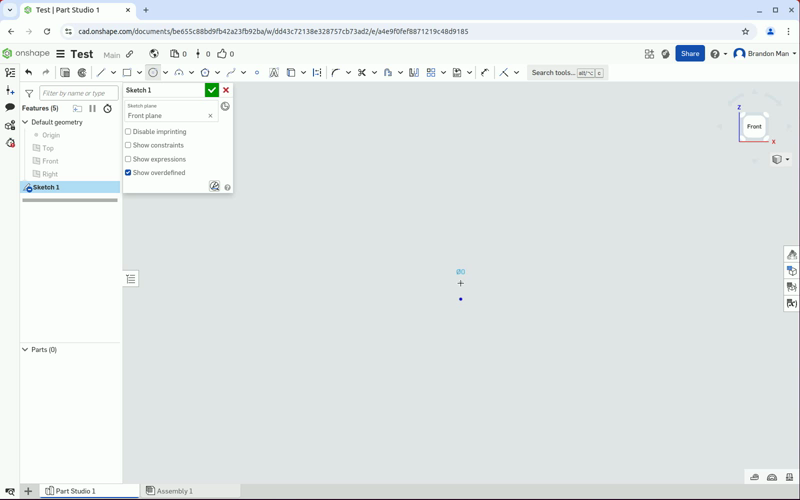
scroll(-6)
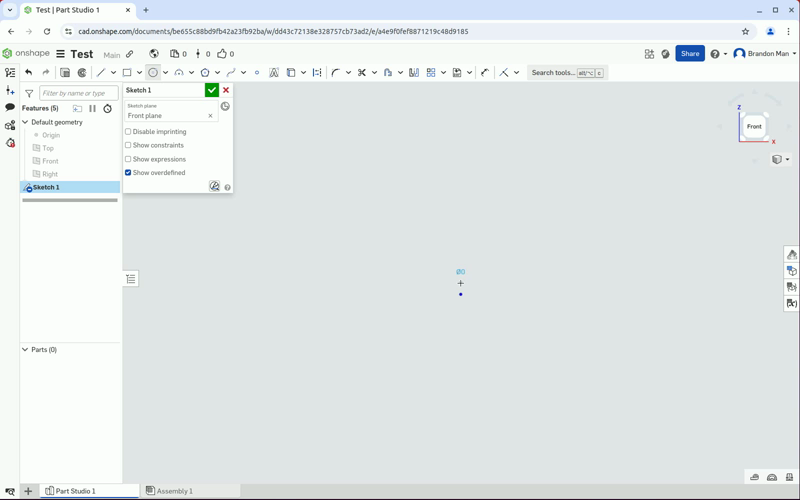
scroll(-6)
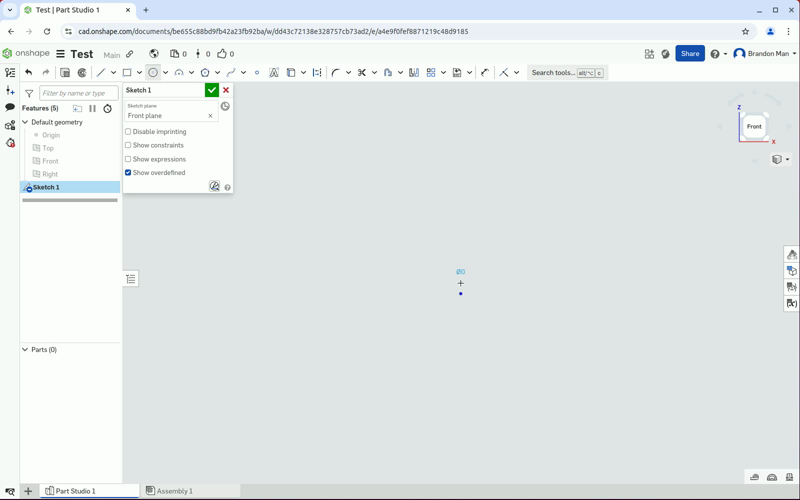
scroll(-6)
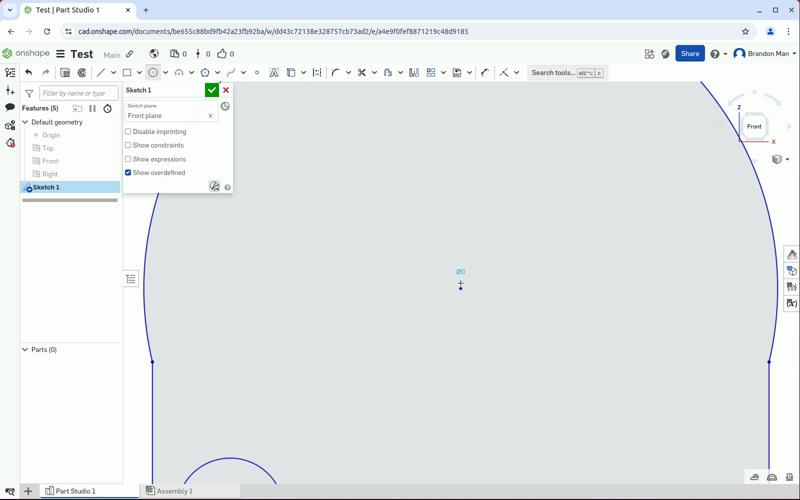
scroll(-6)
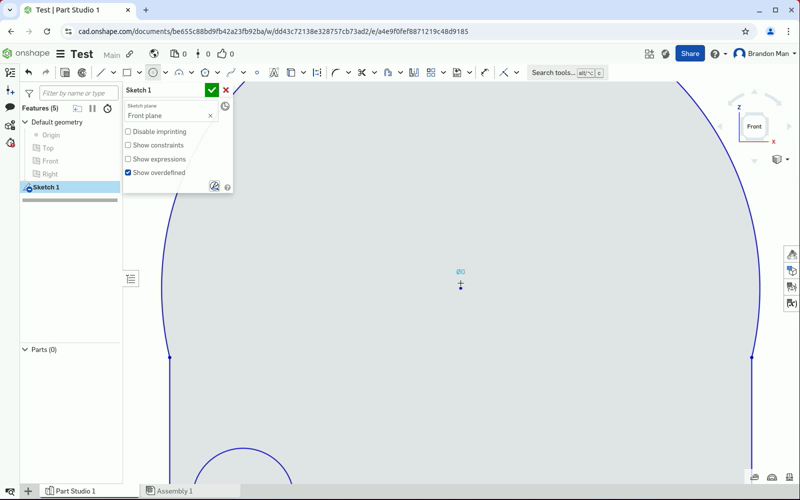
scroll(-6)
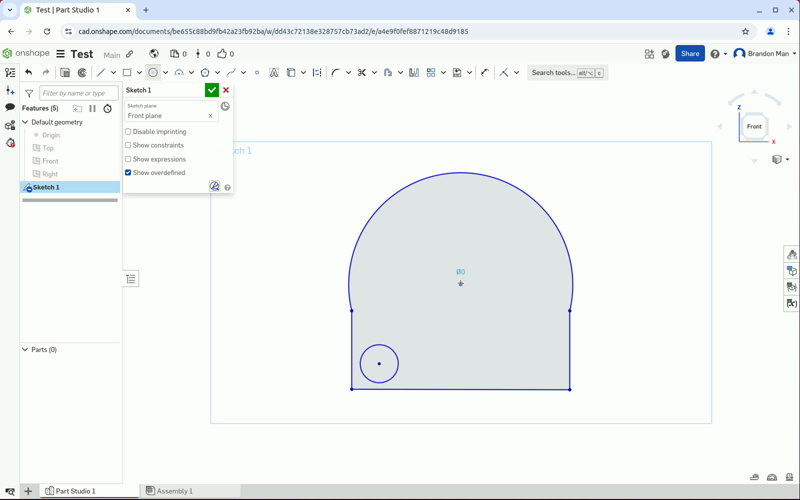
key_up(shift)
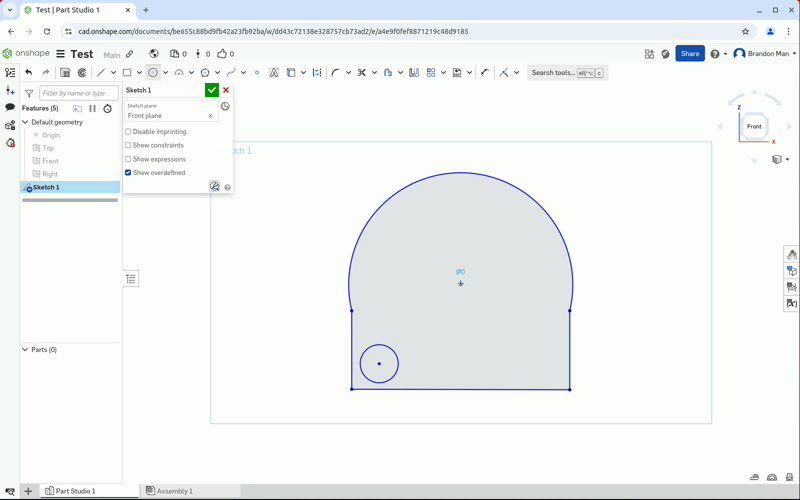
mouse_move(521, 282)
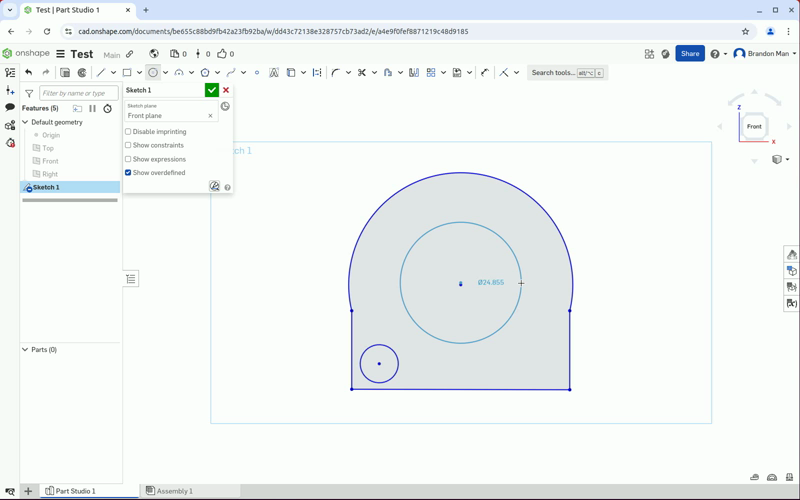
click(521, 282)
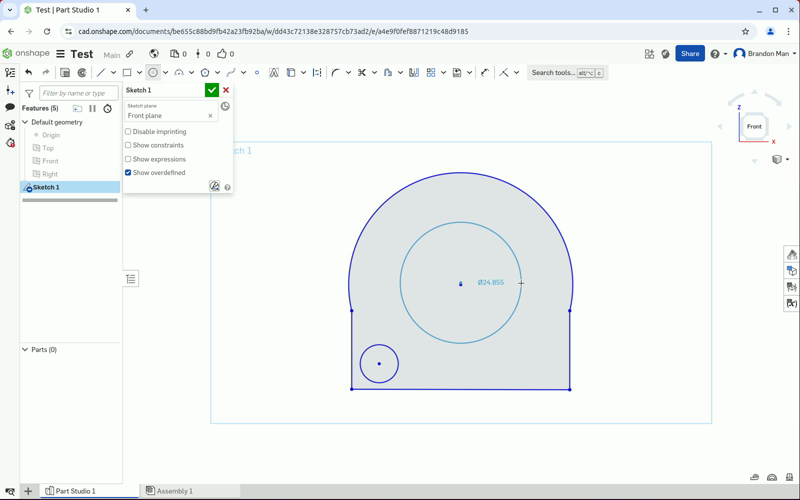
key(esc)
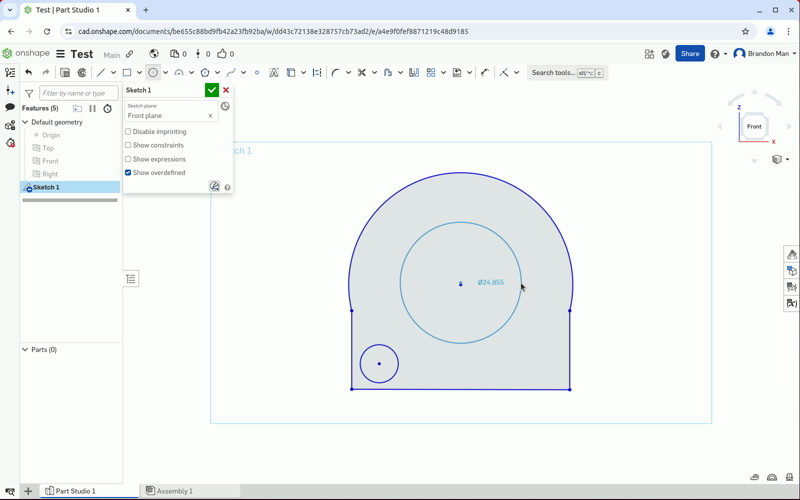
mouse_move(413, 211)
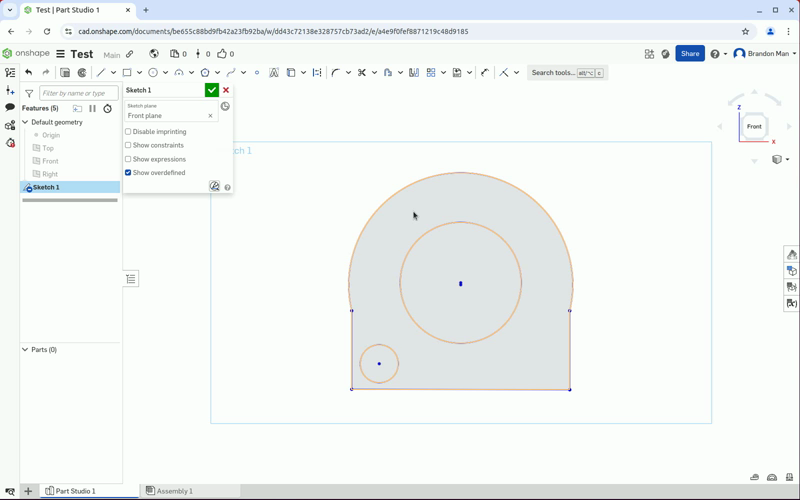
click(413, 211)
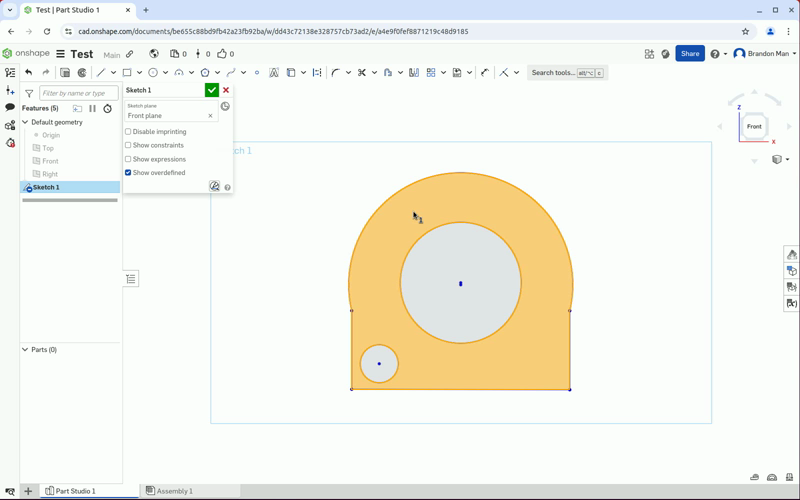
mouse_move(73, 352)
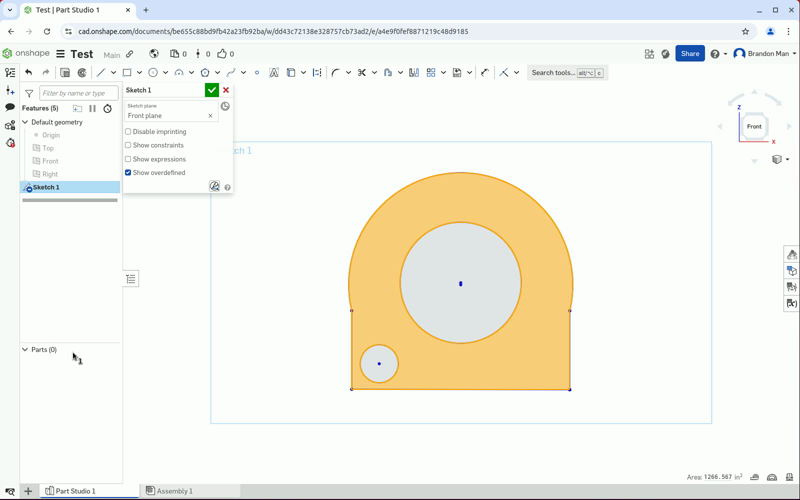
key(shift+y)
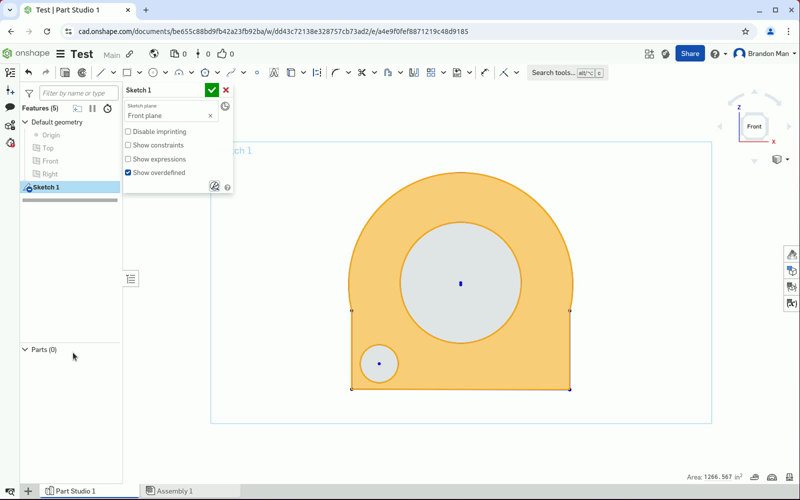
key(shift+e)
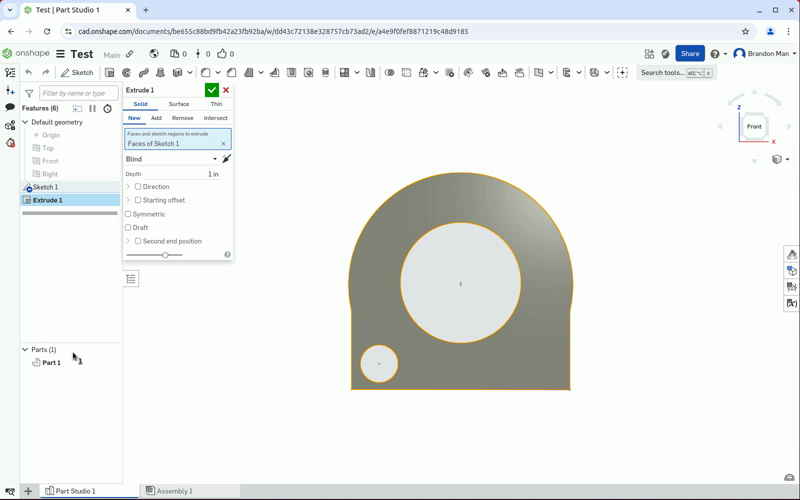
mouse_move(143, 106)
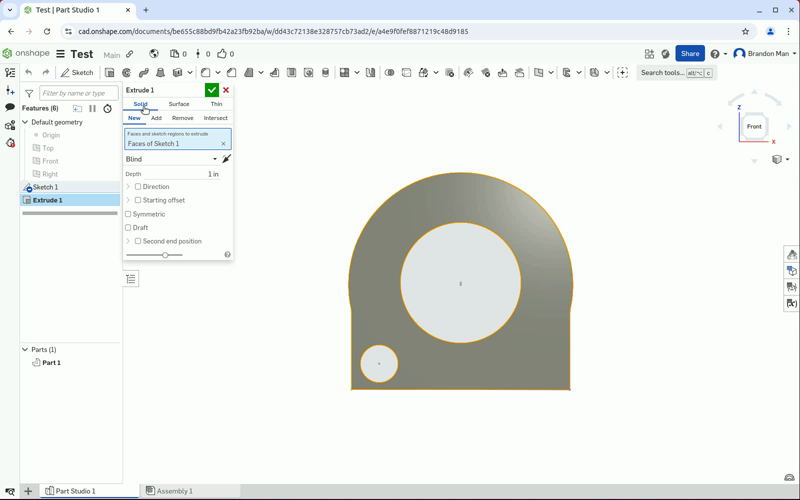
click(143, 106)
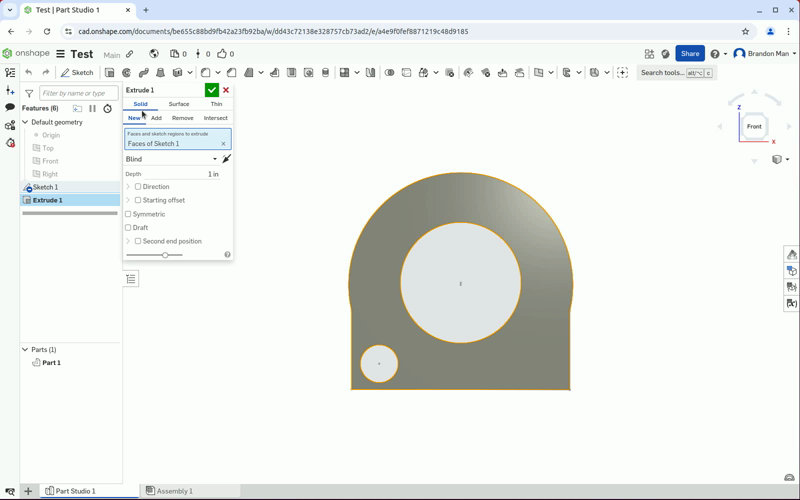
mouse_move(137, 120)
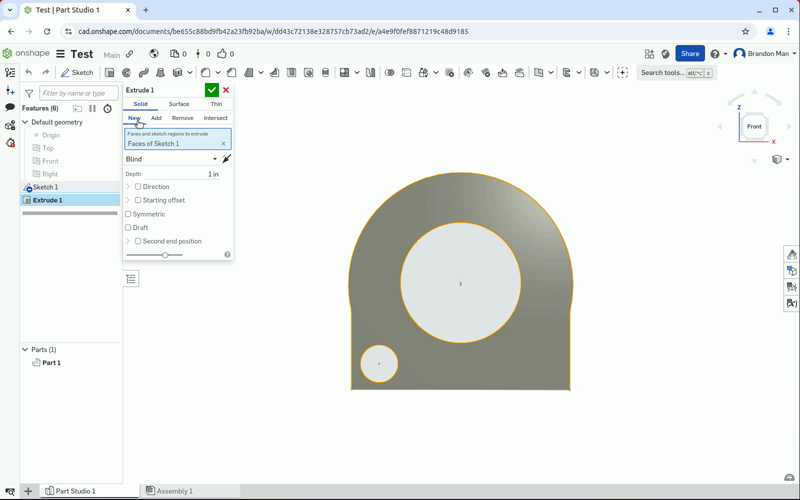
click(137, 120)
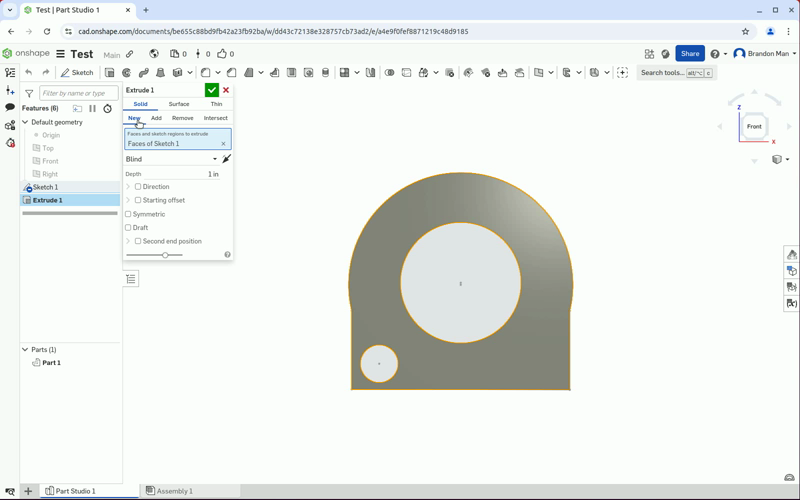
key(tab, 4)
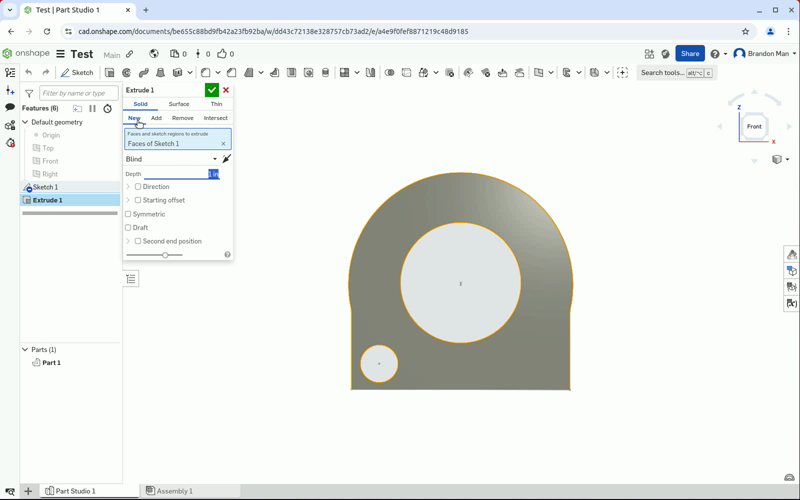
text(2.407)
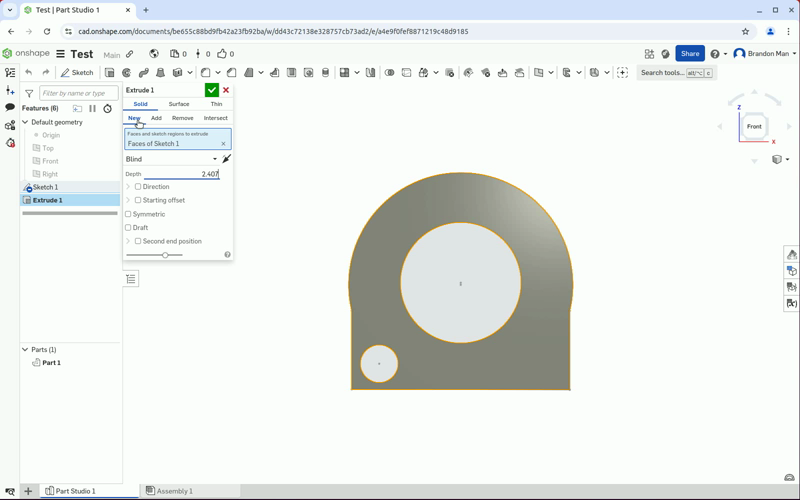
key(enter)
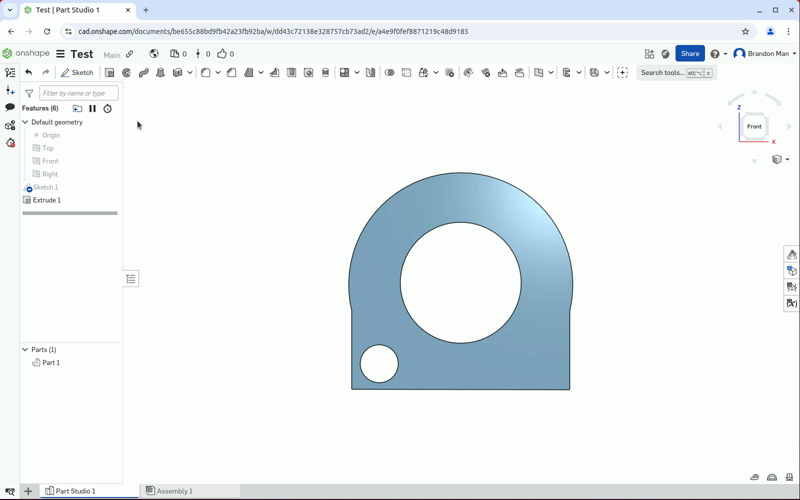
key(shift+h)
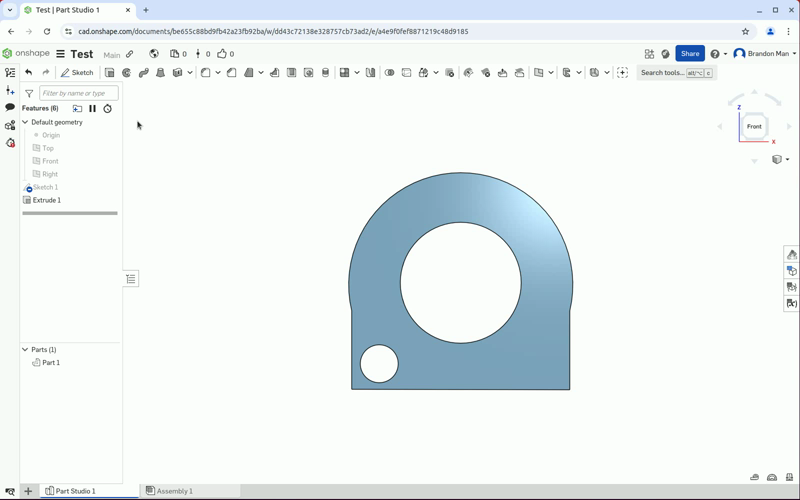
key(shift+h)
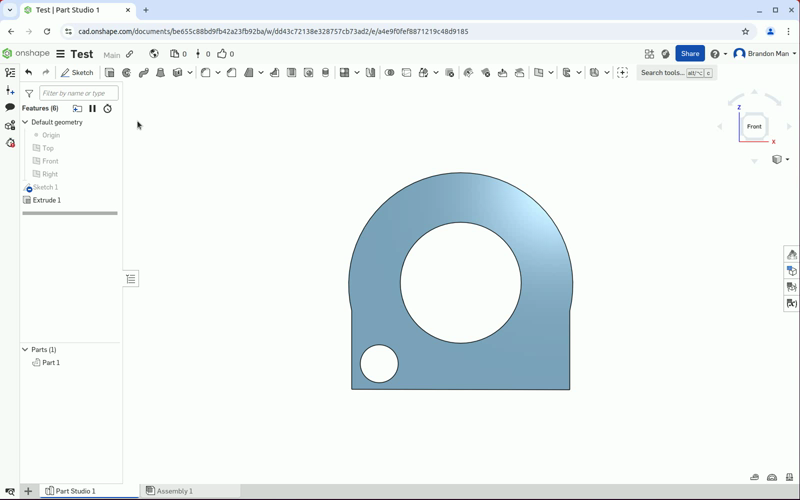
mouse_move(73, 189)
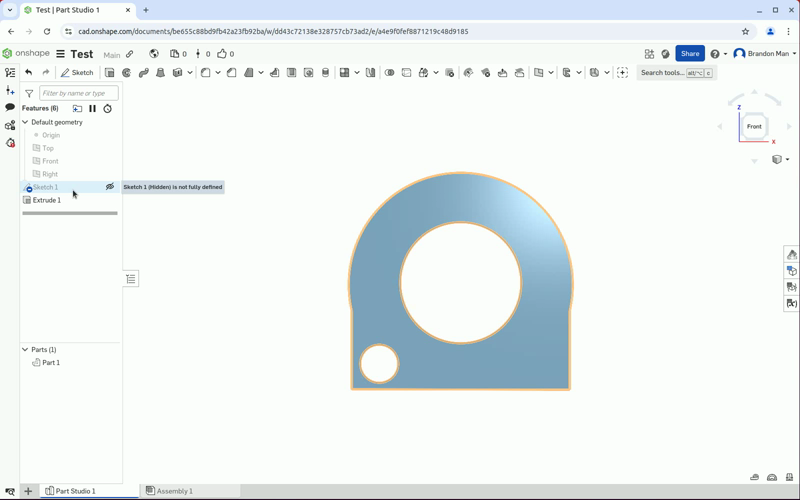
click(73, 189)
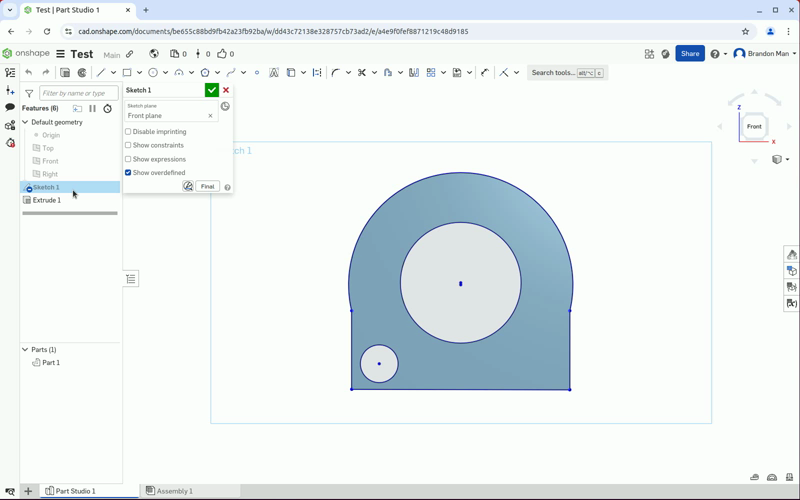
mouse_move(229, 92)
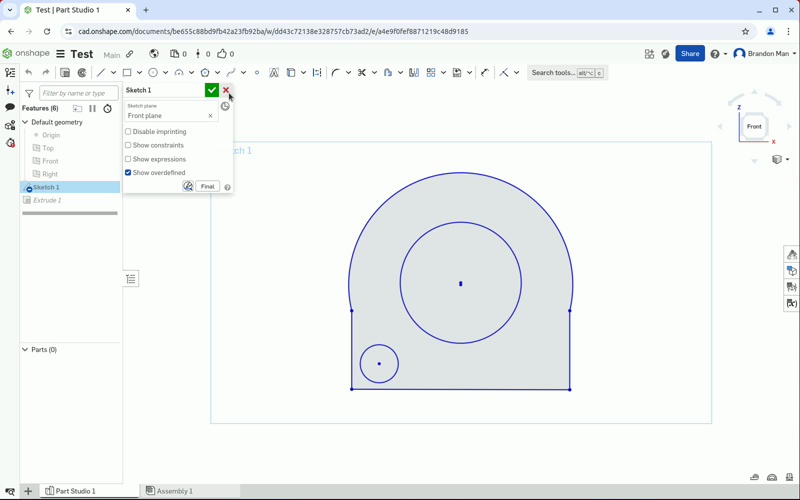
click(229, 92)
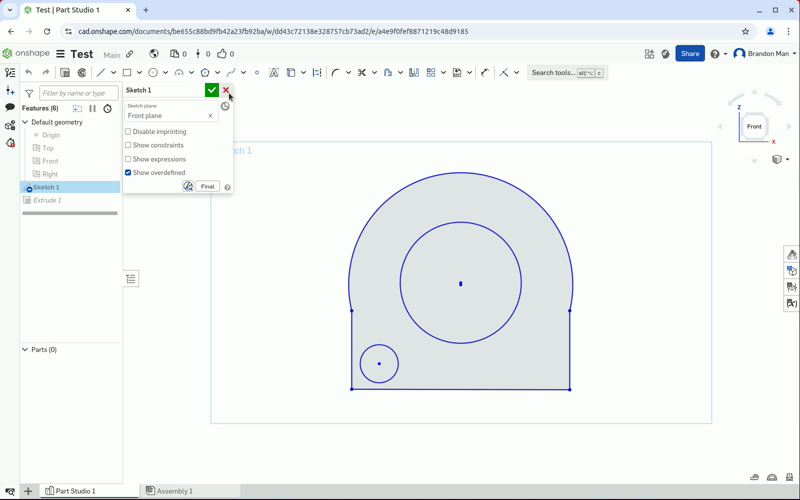
key(shift+s)
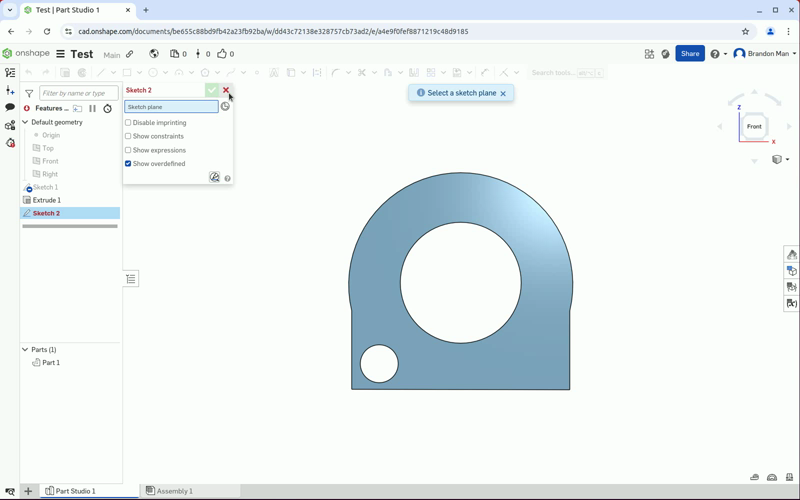
mouse_move(73, 163)
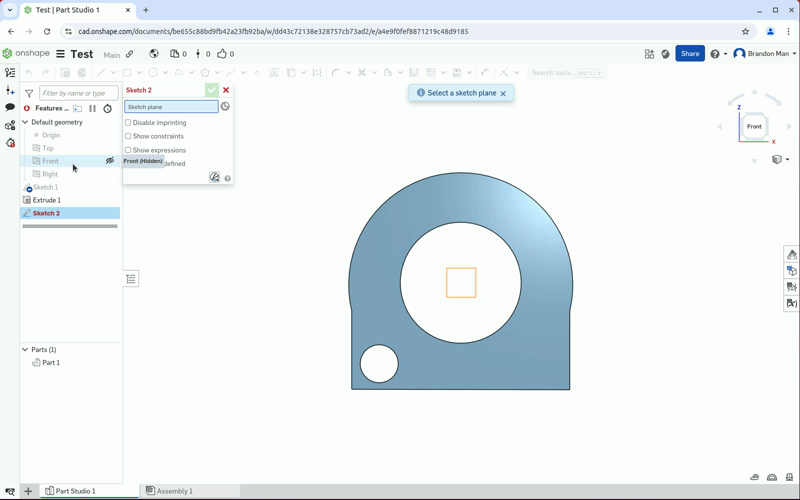
click(73, 163)
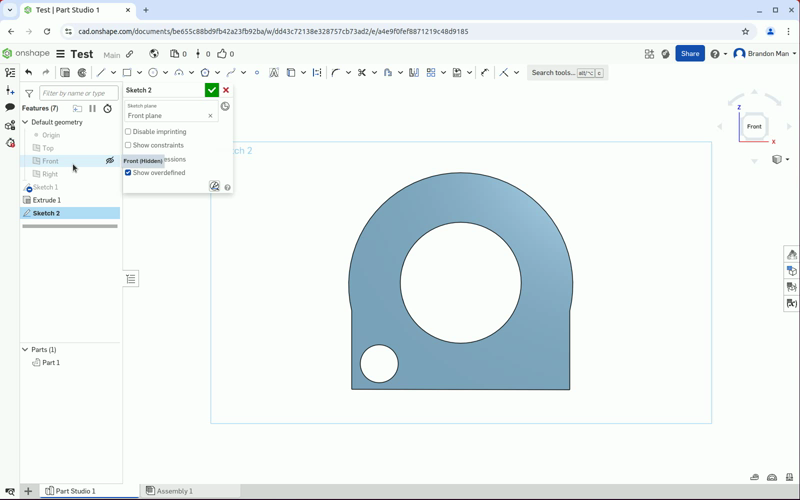
mouse_move(73, 352)
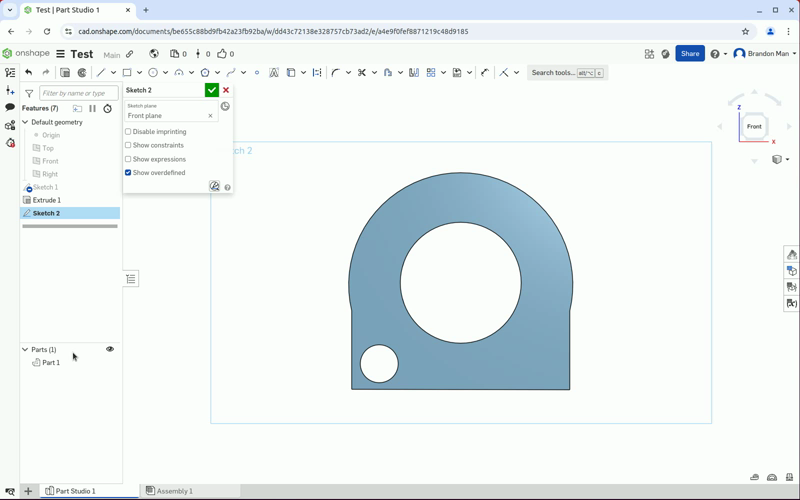
key(y)
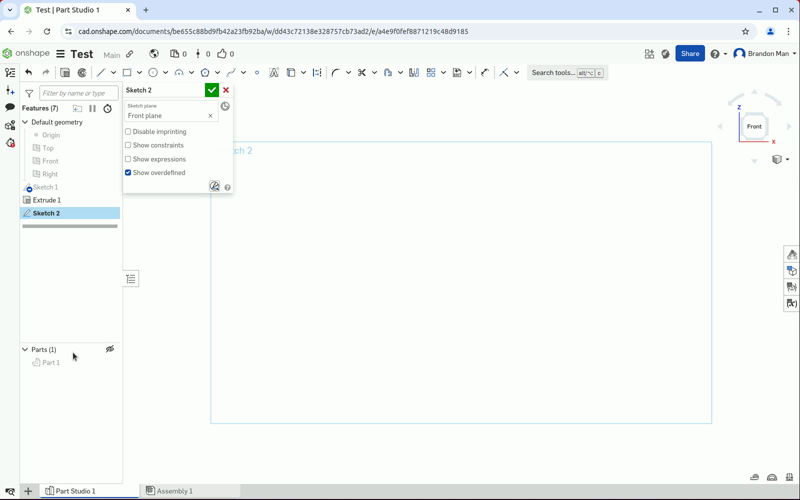
key(a)
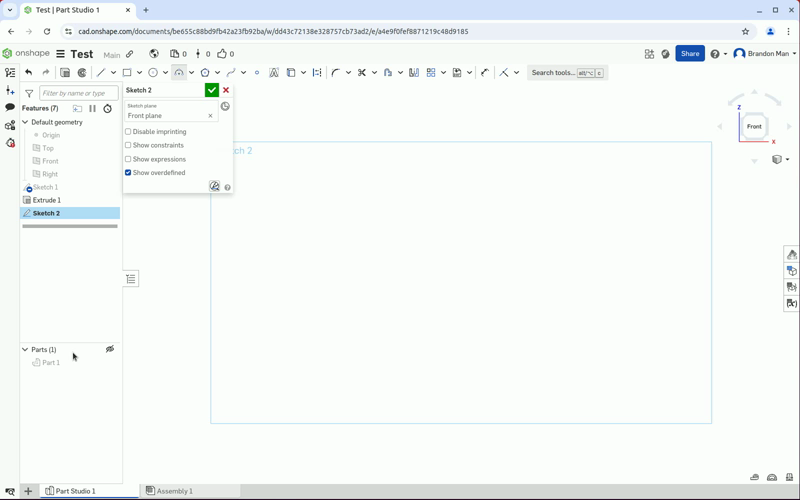
key_down(shift)
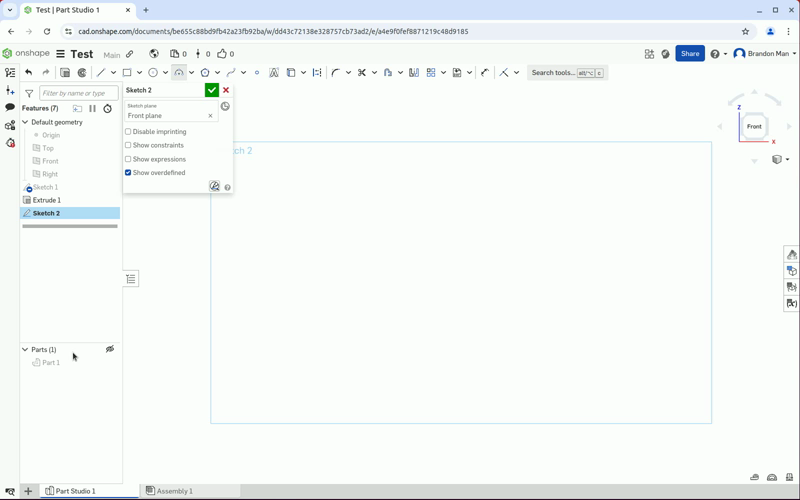
mouse_move(423, 330)
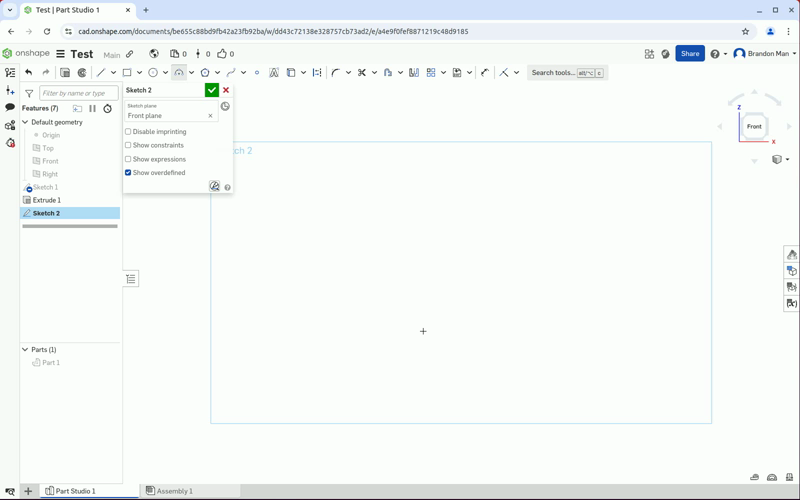
click(423, 330)
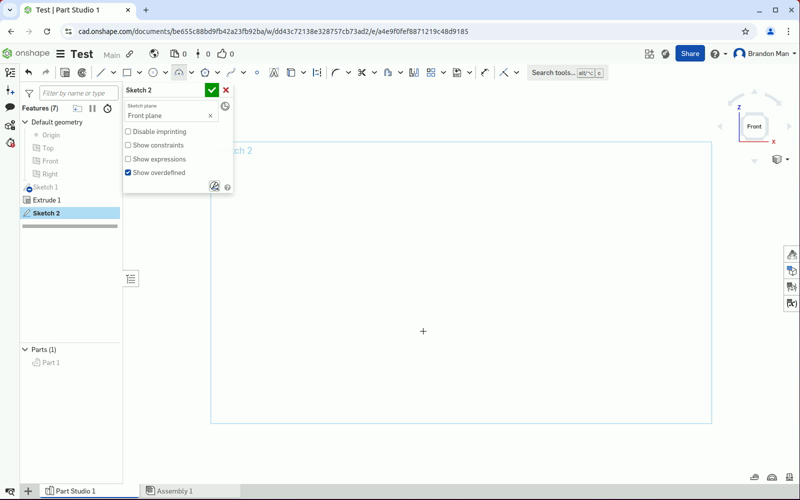
key_up(shift)
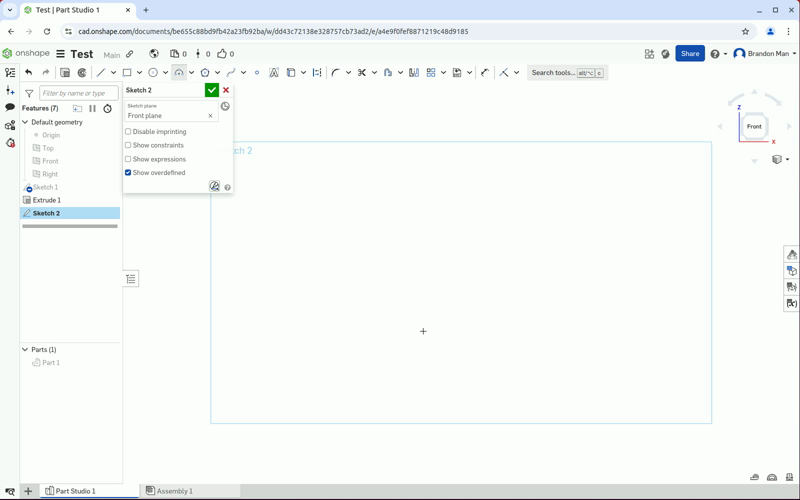
key_down(shift)
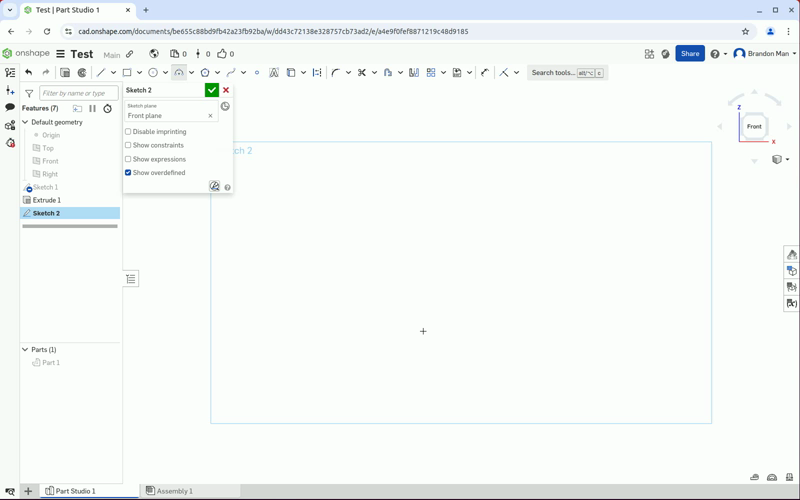
mouse_move(446, 342)
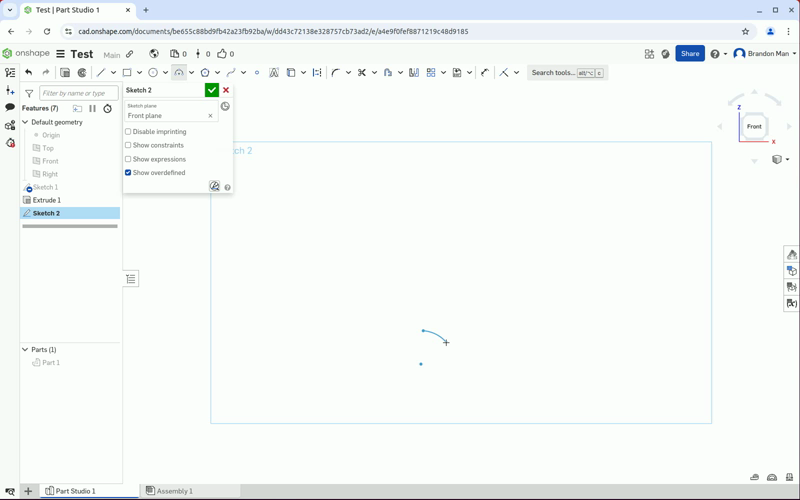
click(446, 342)
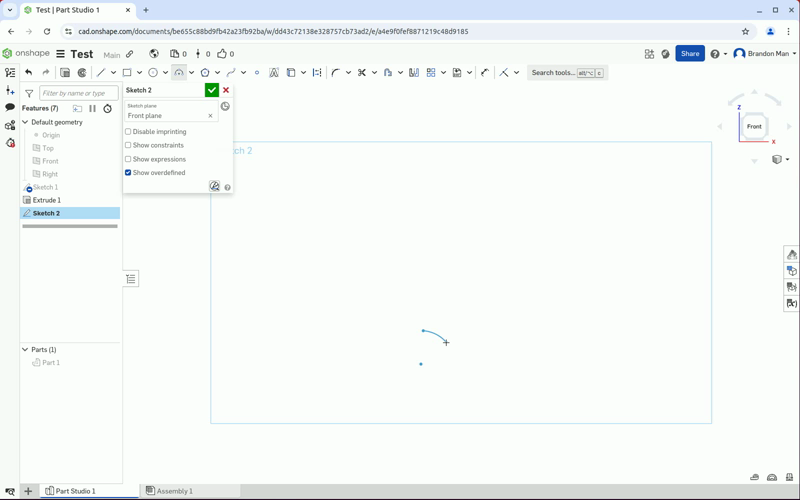
mouse_move(434, 337)
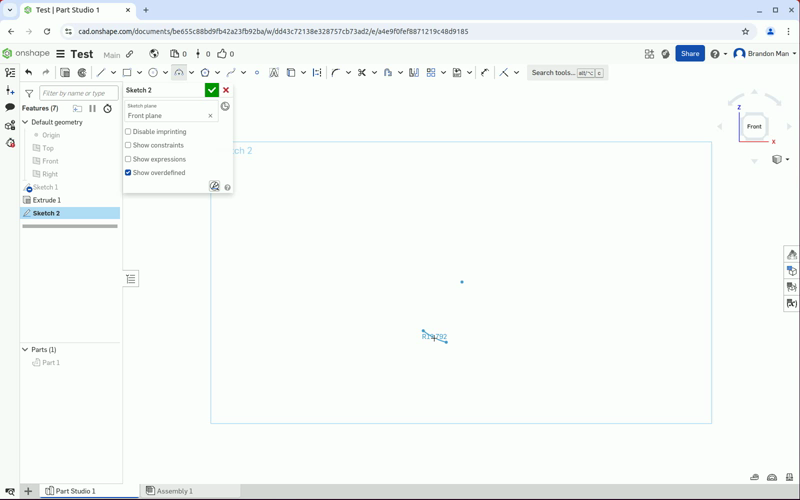
click(434, 337)
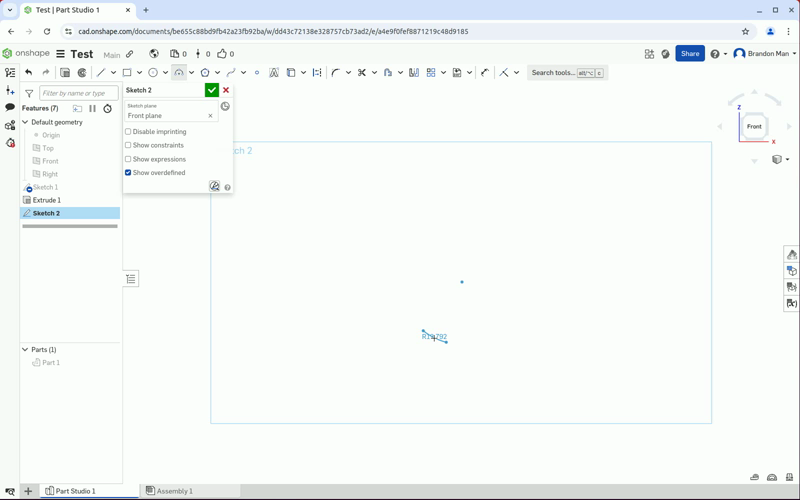
key_up(shift)
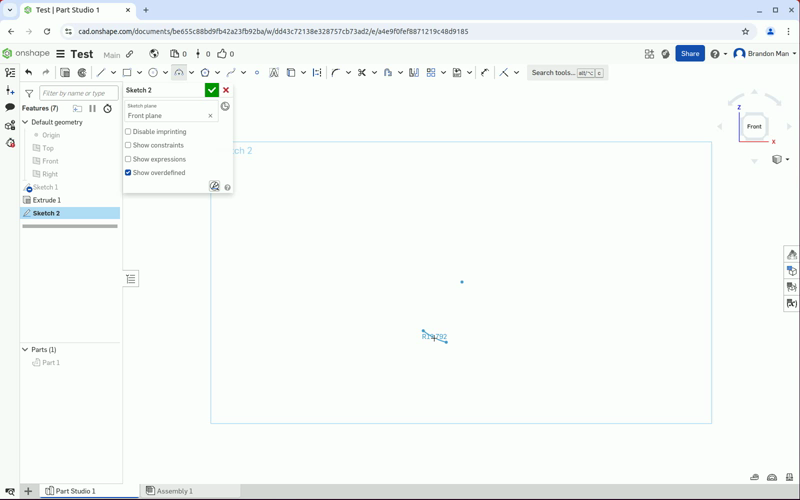
key(esc)
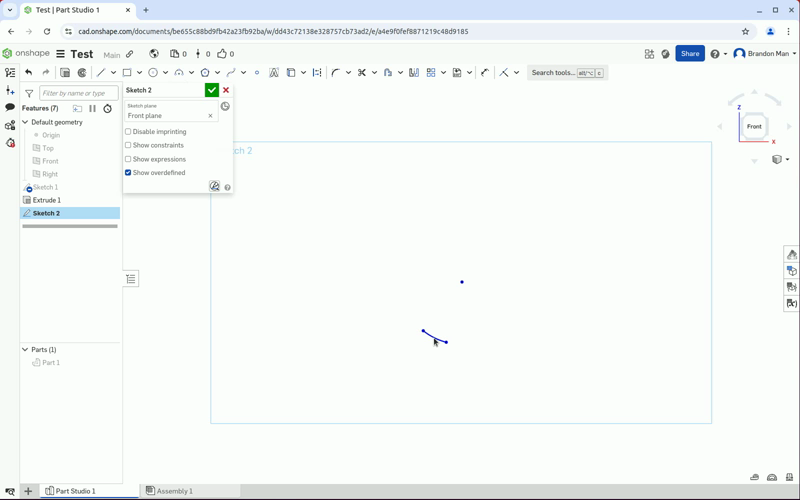
key(l)
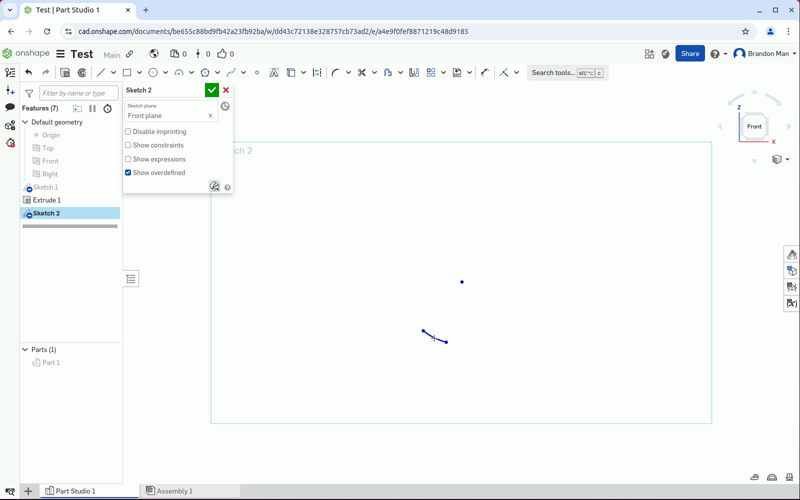
mouse_move(446, 342)
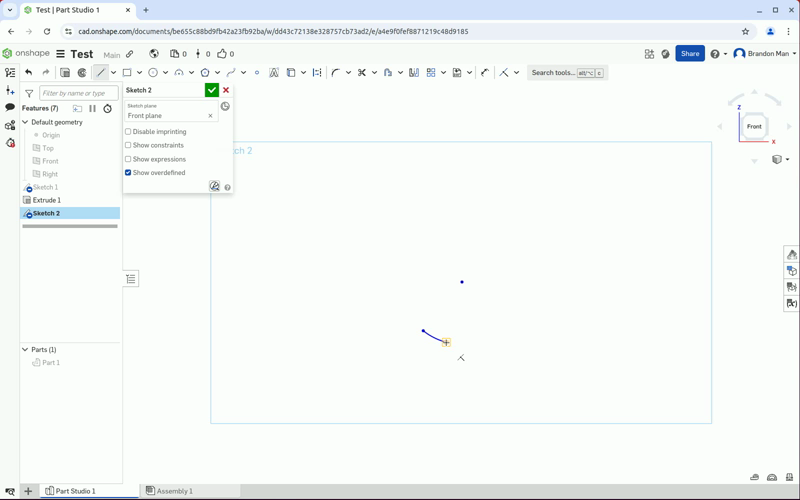
click(446, 342)
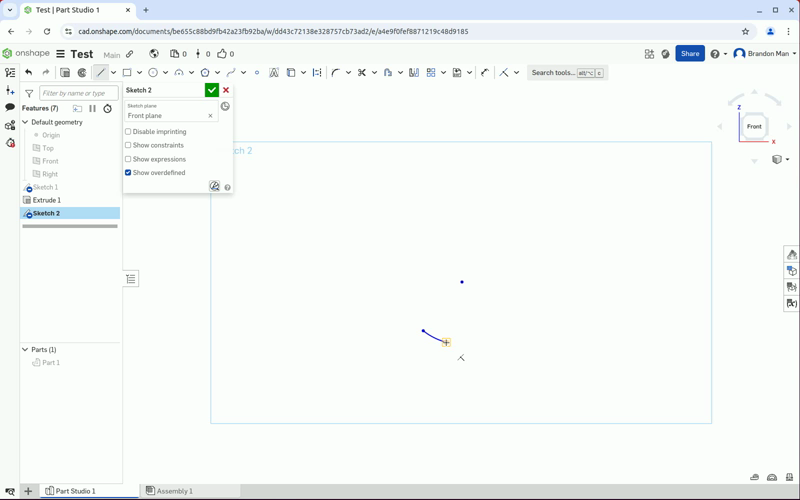
key_down(shift)
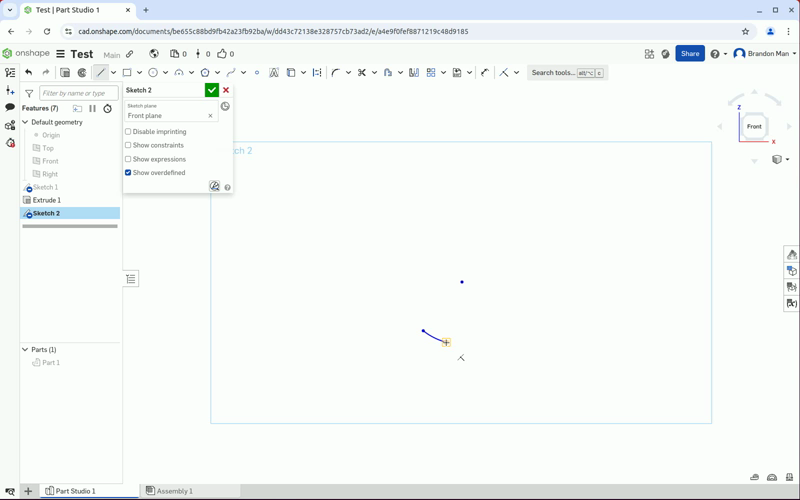
mouse_move(446, 223)
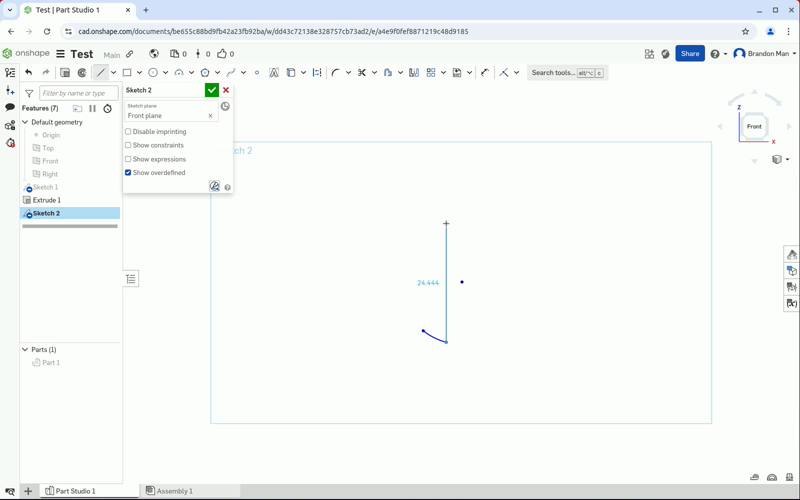
click(446, 223)
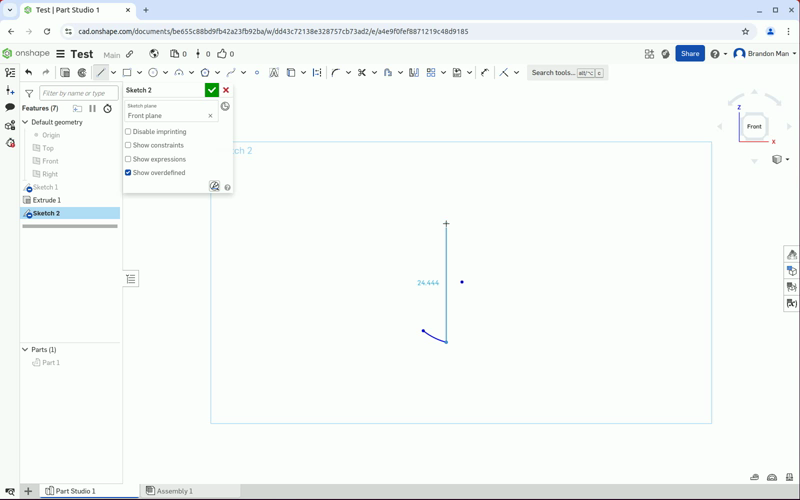
key_up(shift)
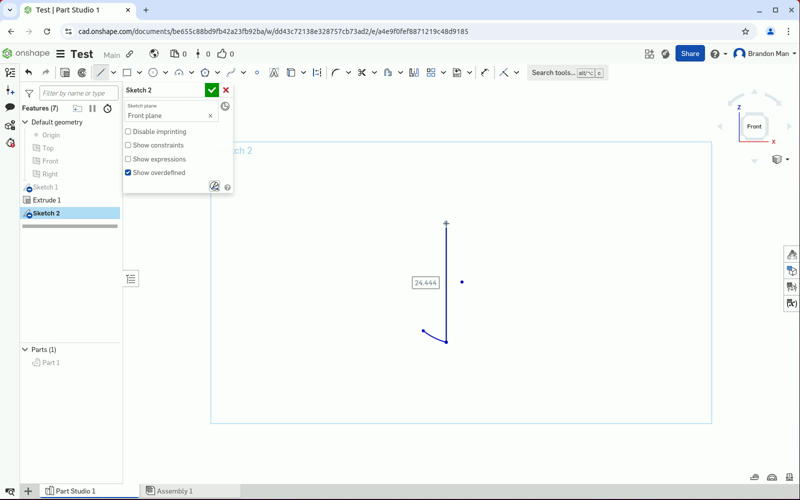
key(esc)
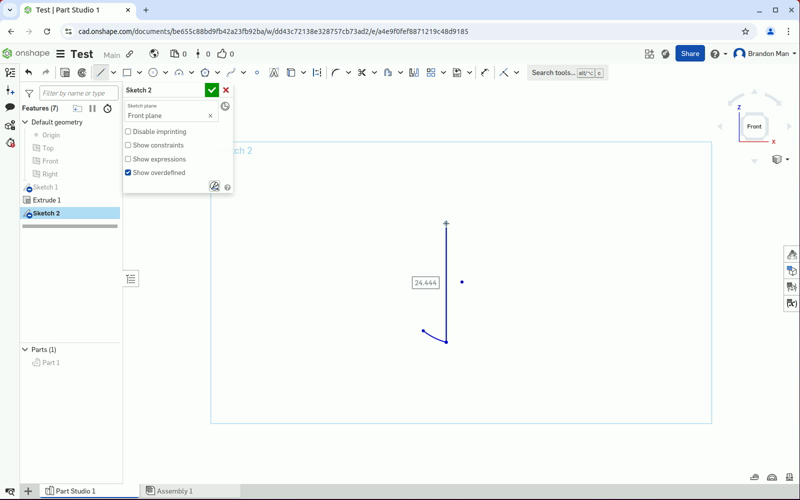
key(a)
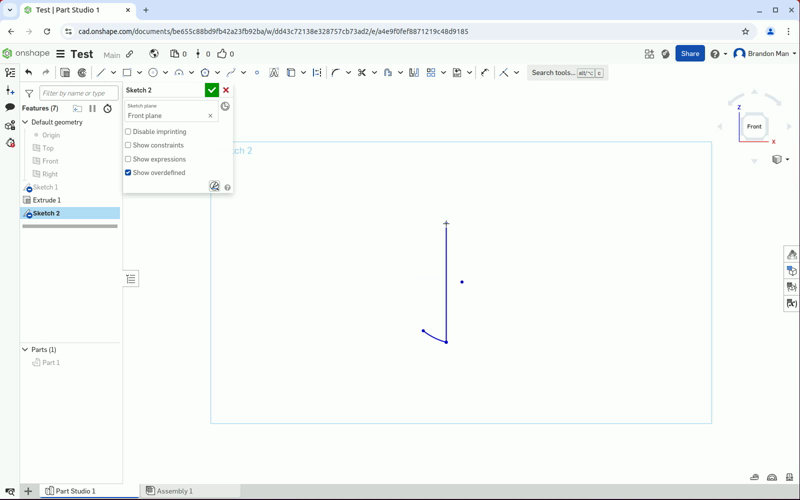
mouse_move(446, 223)
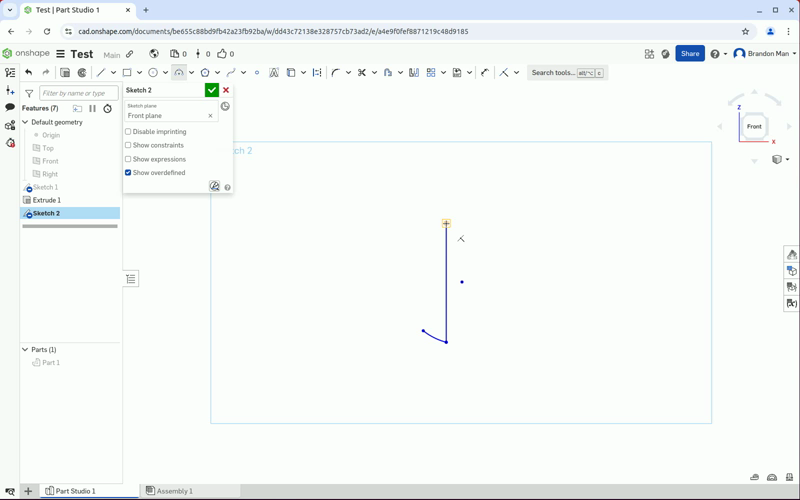
click(446, 223)
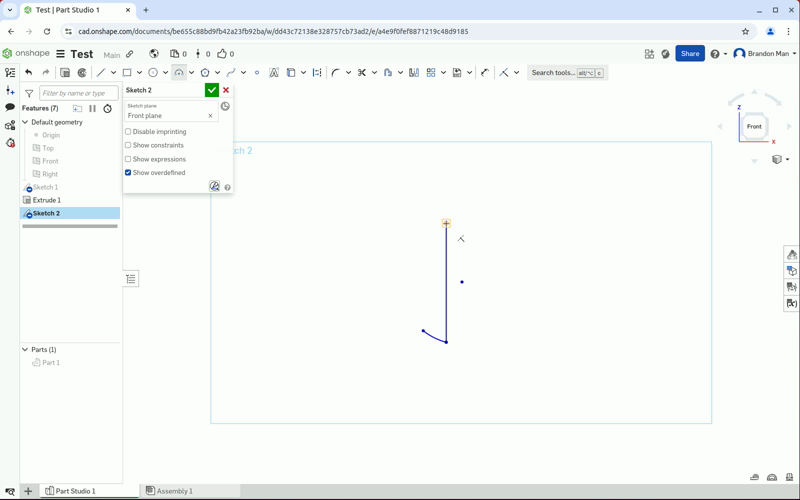
key_down(shift)
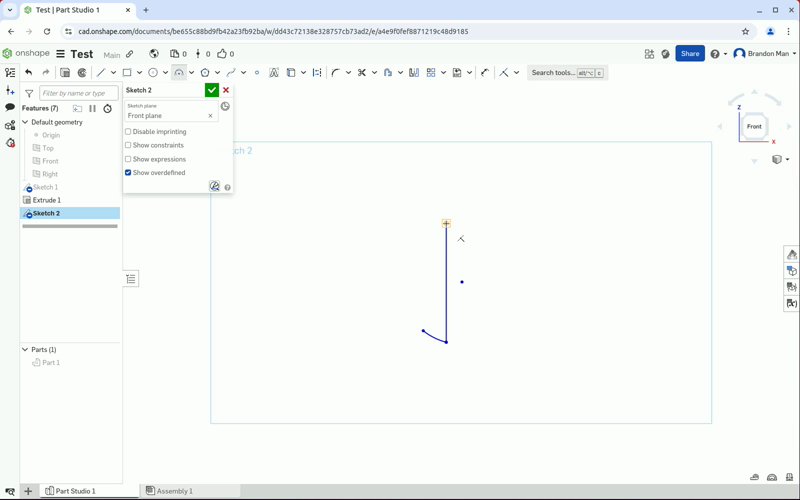
mouse_move(423, 234)
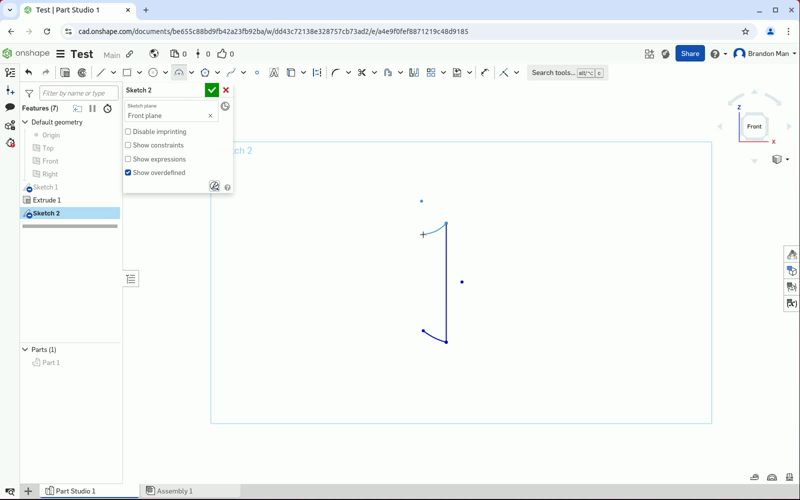
click(423, 234)
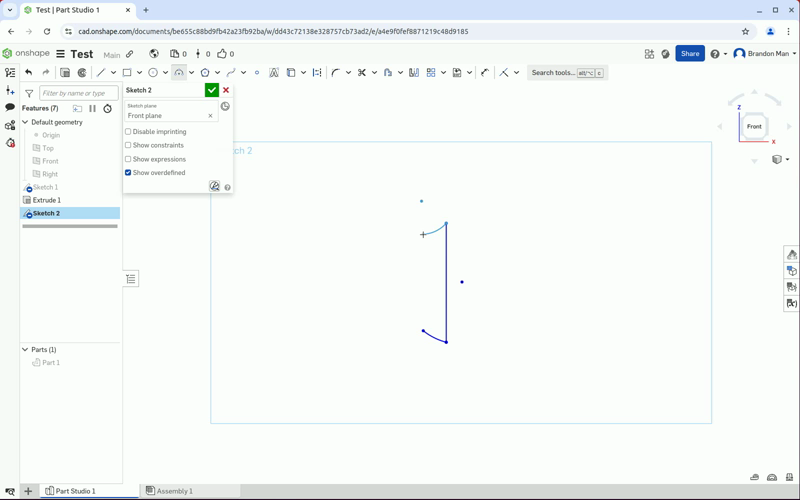
mouse_move(434, 227)
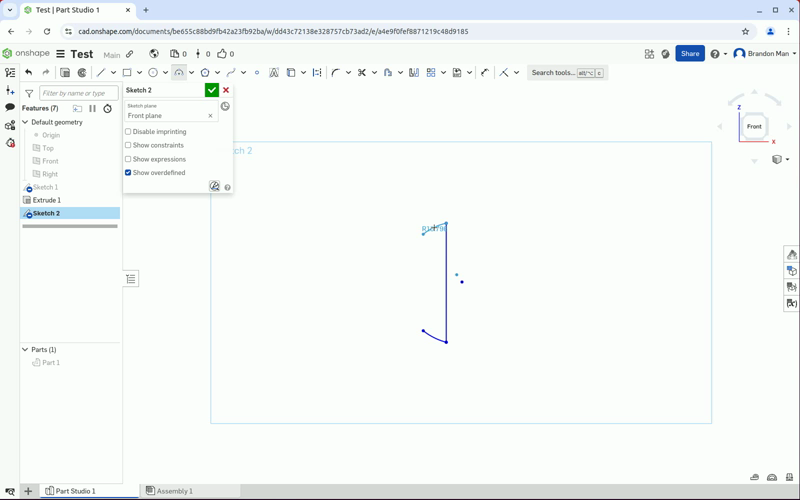
click(434, 227)
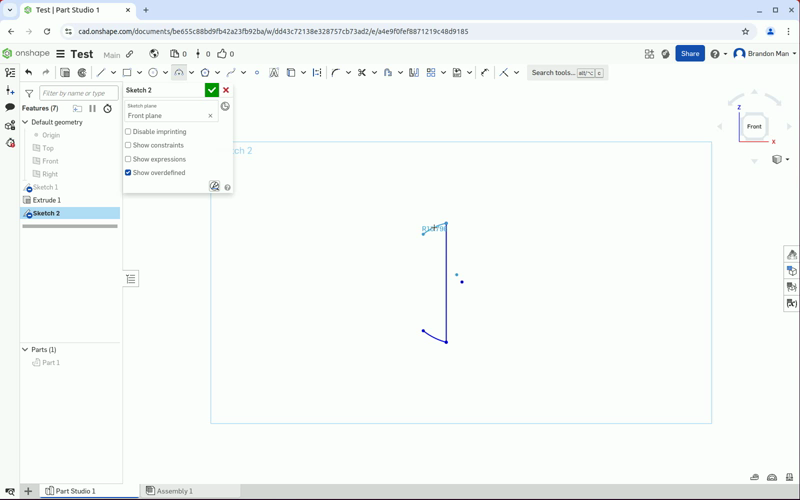
key_up(shift)
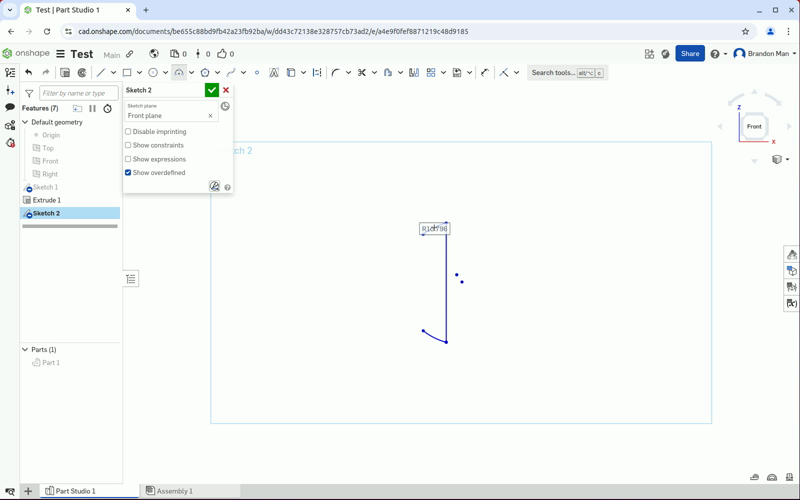
key(esc)
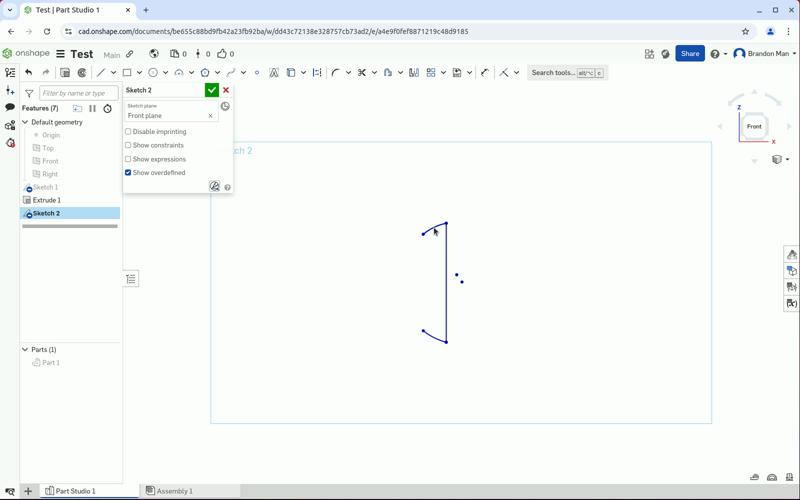
key(l)
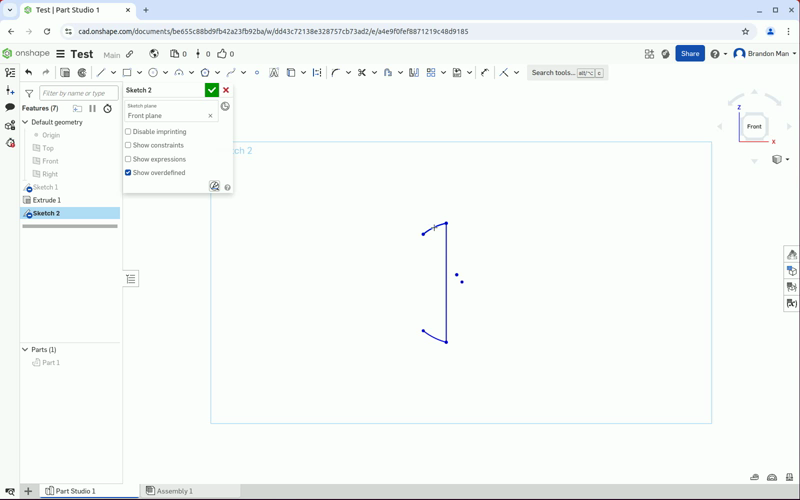
mouse_move(423, 234)
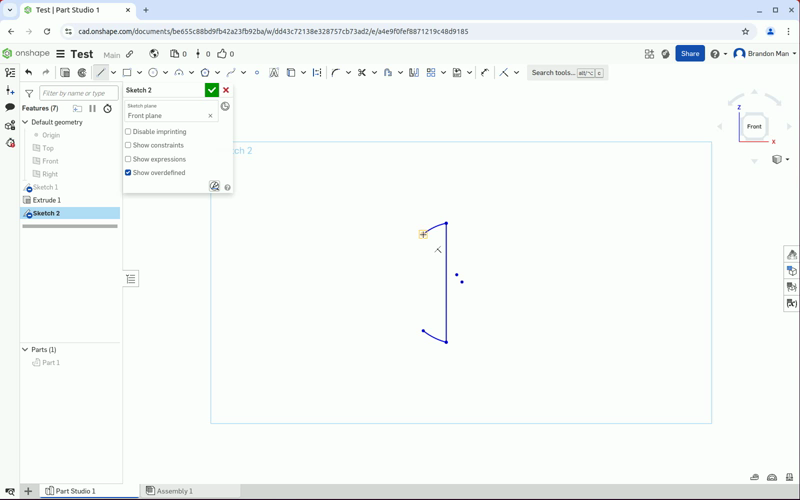
click(423, 234)
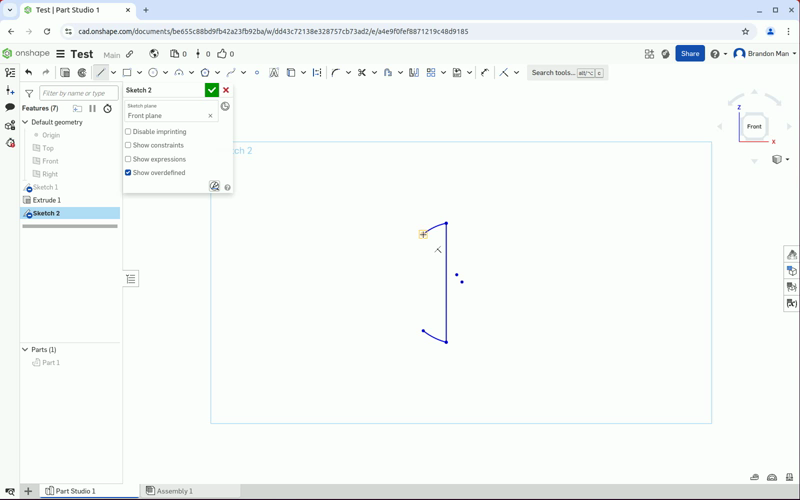
key_down(shift)
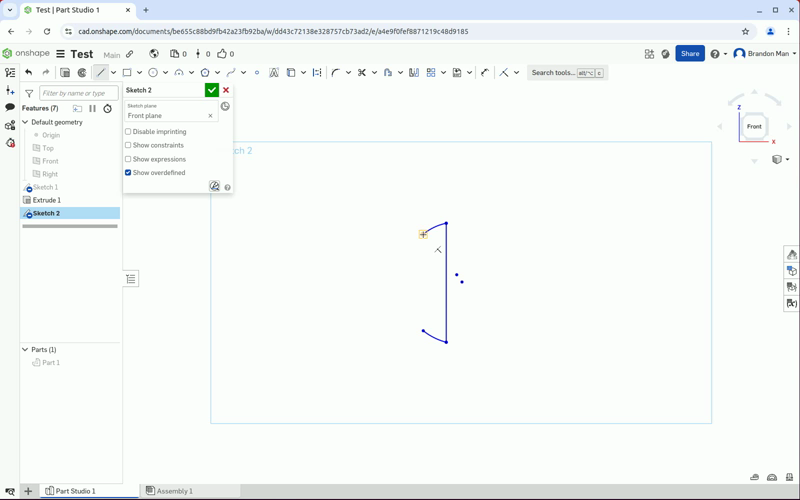
mouse_move(423, 330)
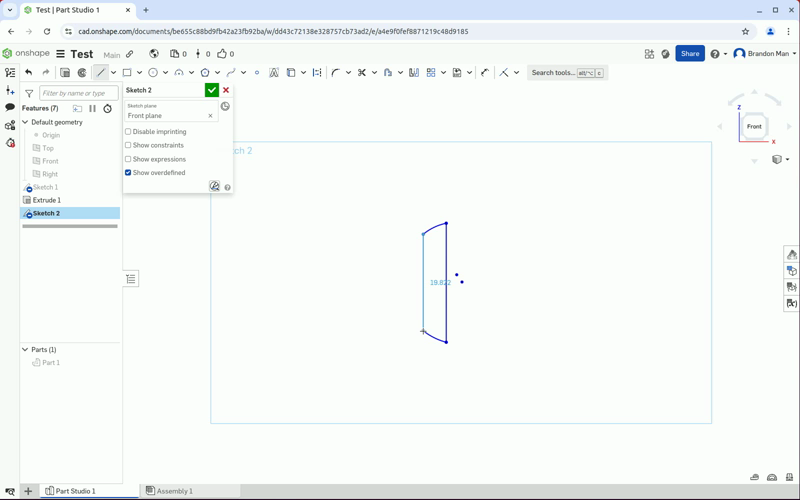
key_up(shift)
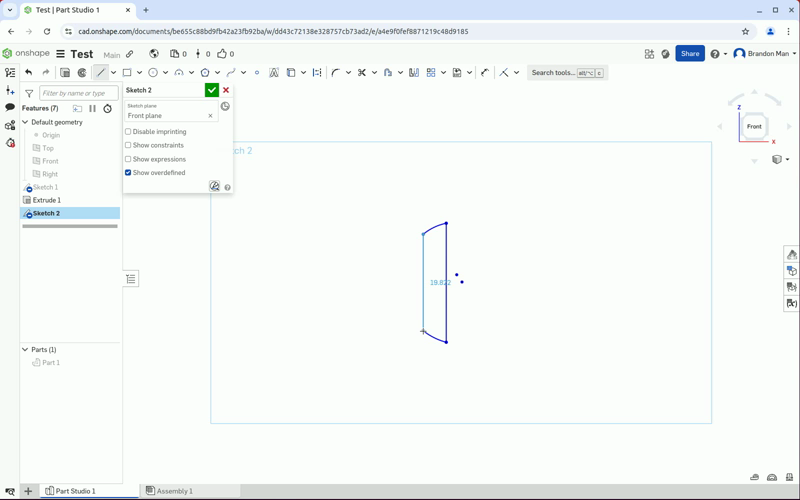
click(423, 330)
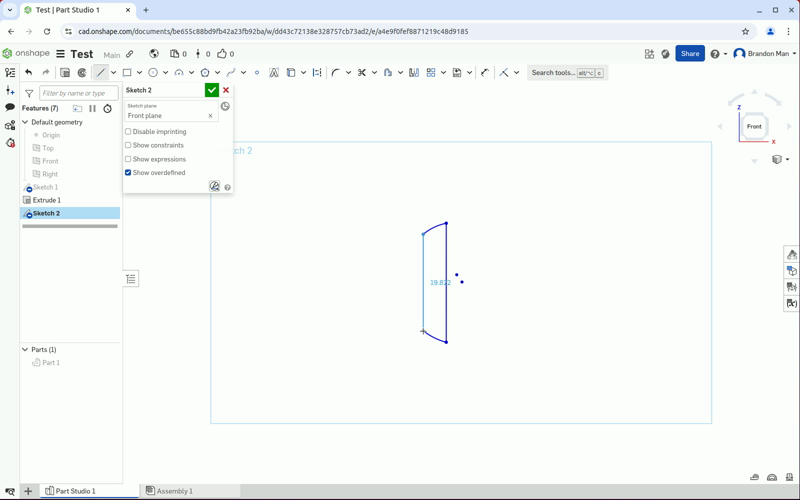
key(esc)
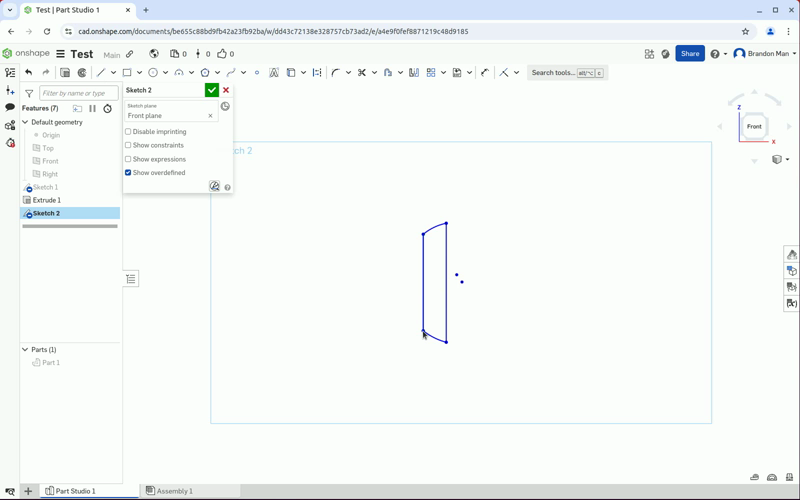
mouse_move(442, 274)
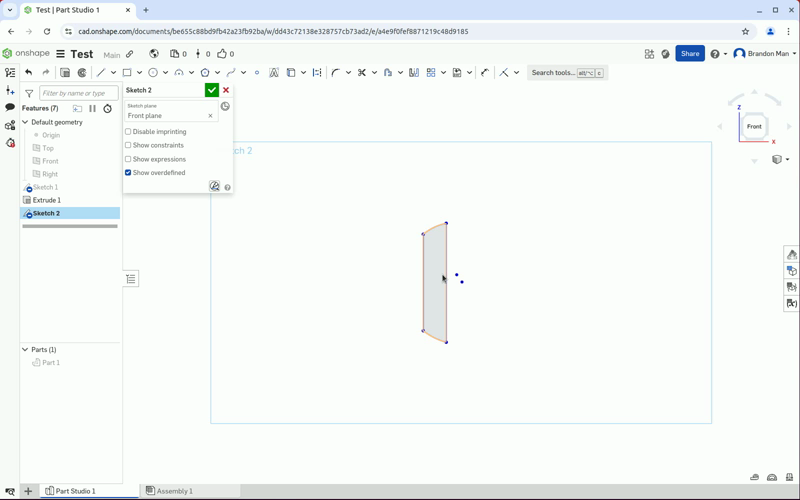
click(442, 274)
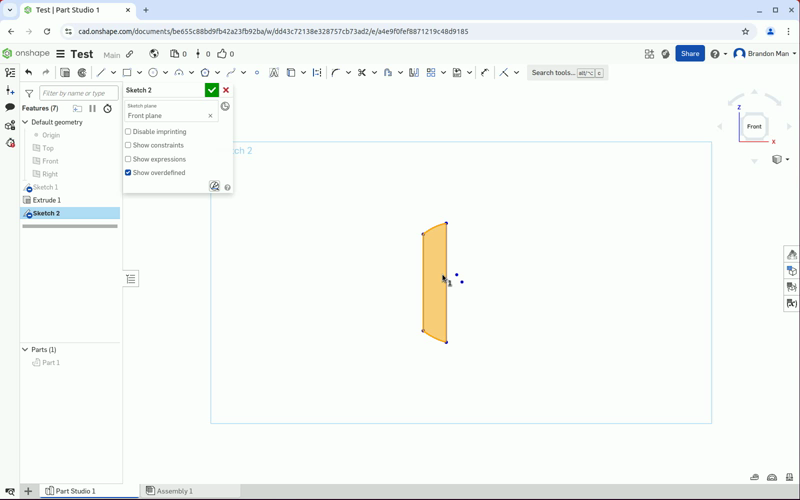
mouse_move(73, 352)
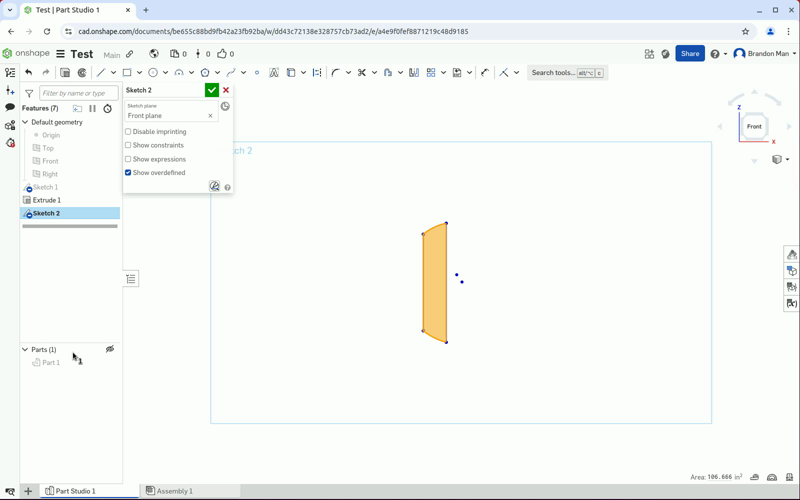
key(shift+y)
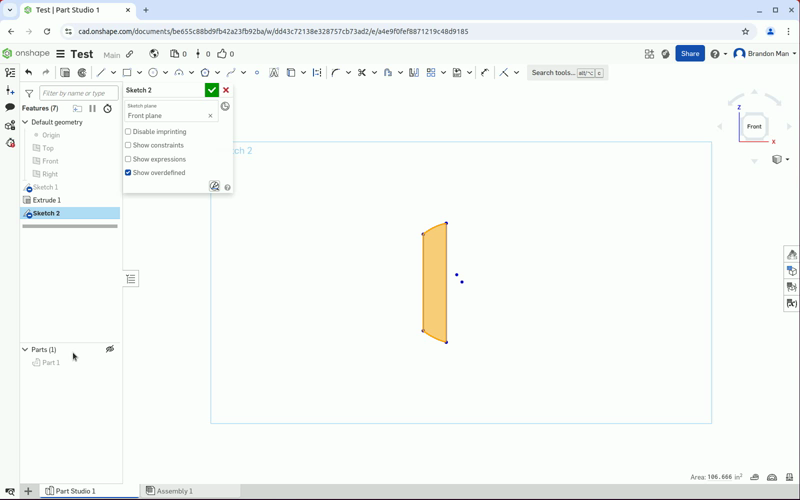
key(shift+e)
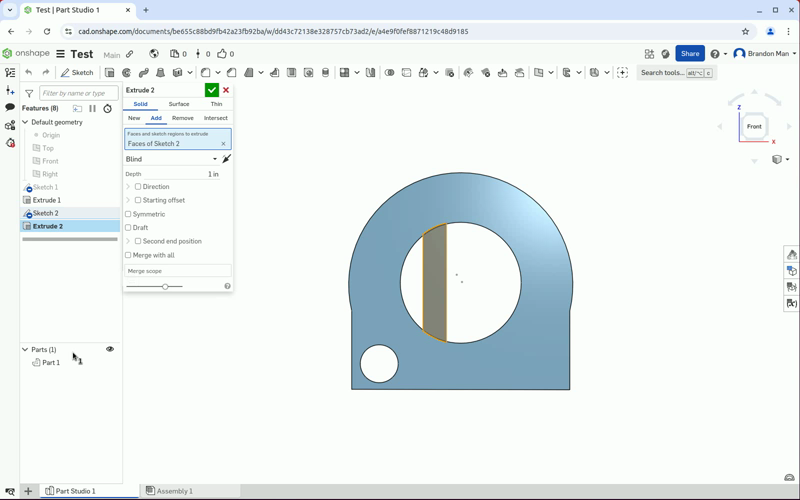
mouse_move(143, 106)
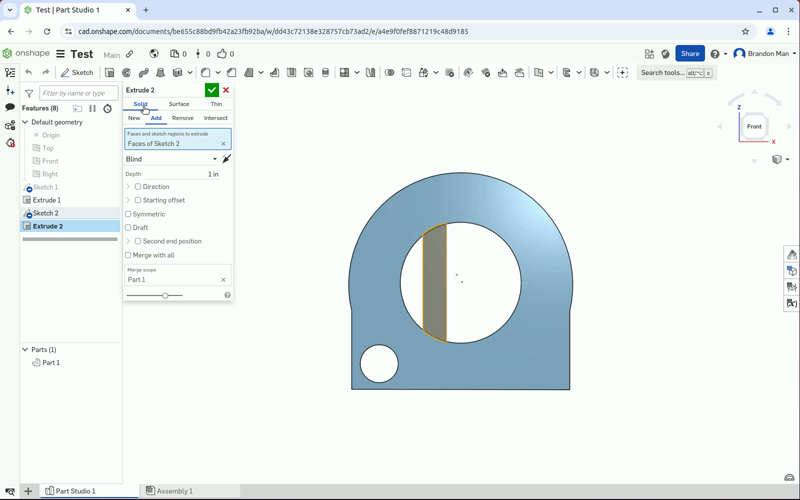
click(143, 106)
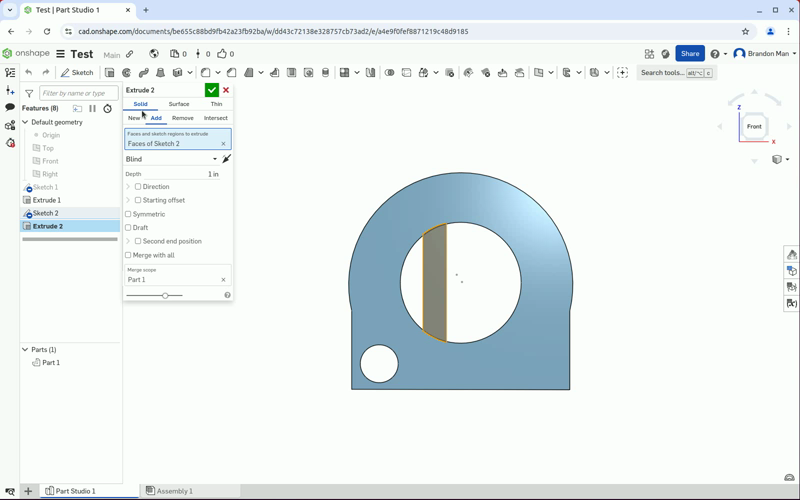
mouse_move(137, 120)
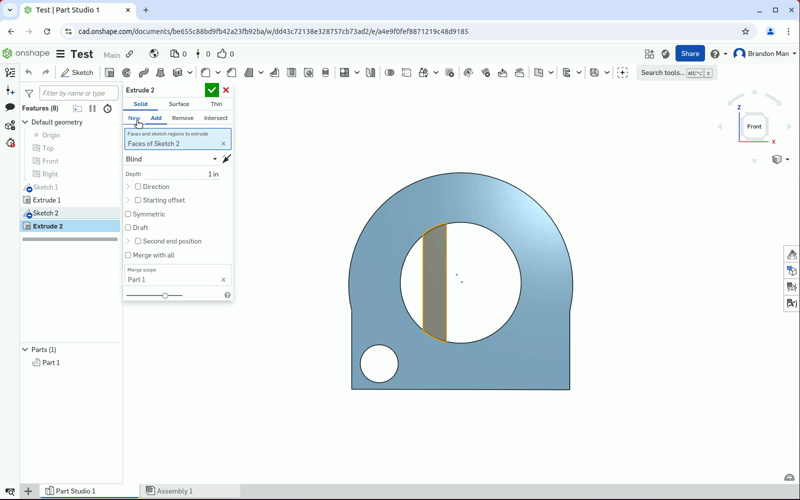
click(137, 120)
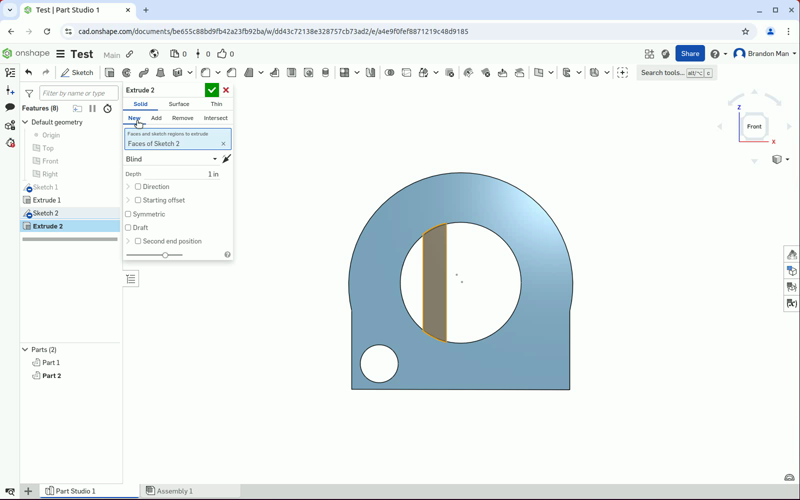
key(tab, 4)
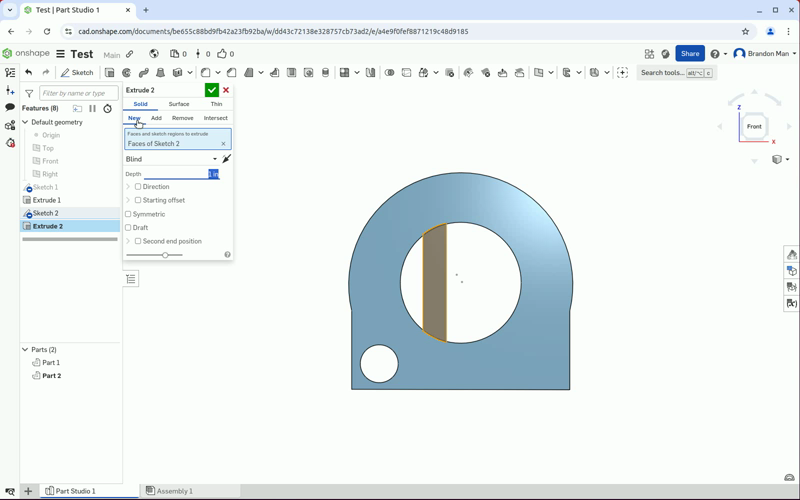
text(2.407)
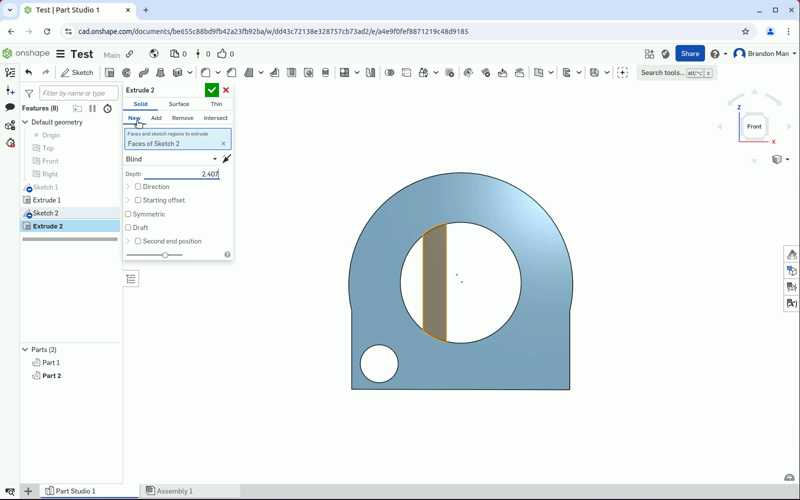
key(enter)
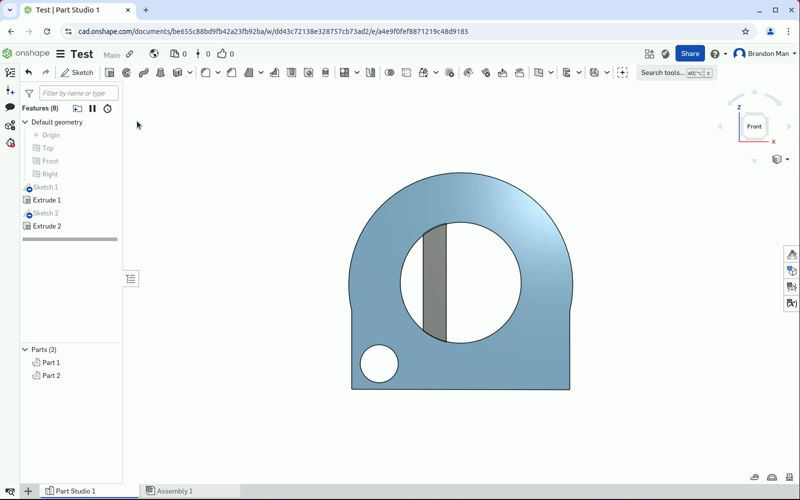
key(shift+h)
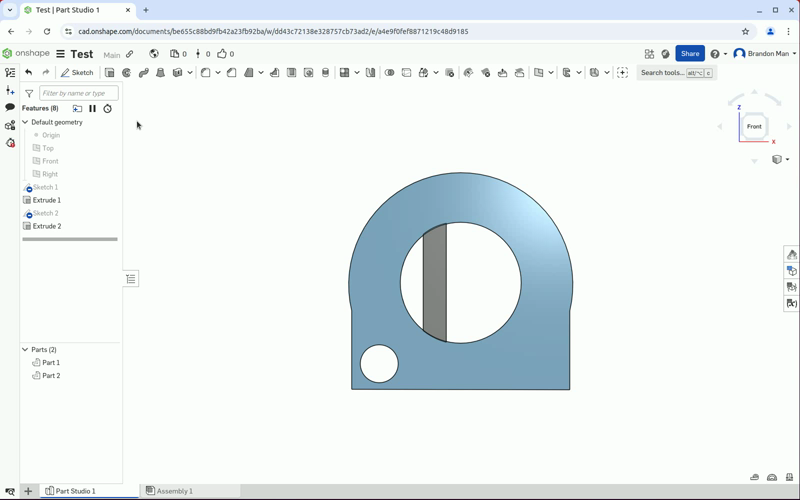
key(shift+h)
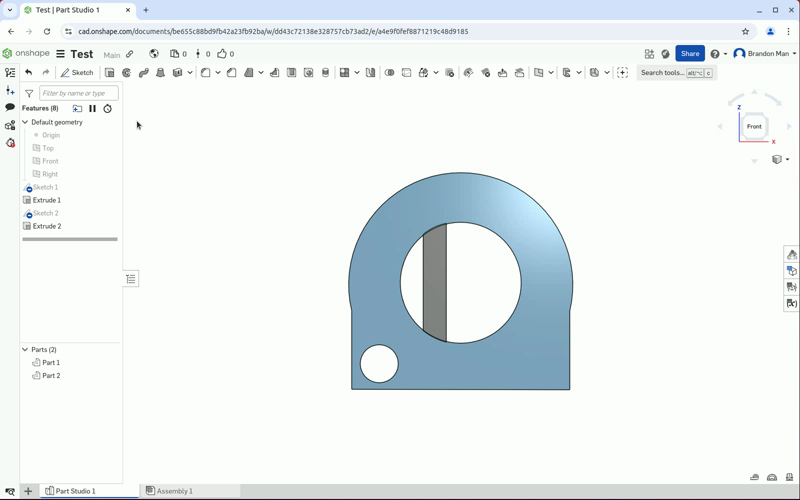
mouse_move(73, 189)
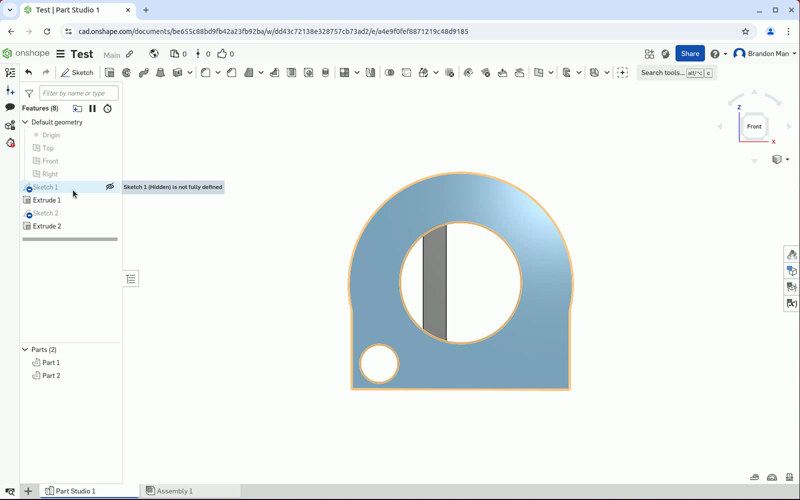
click(73, 189)
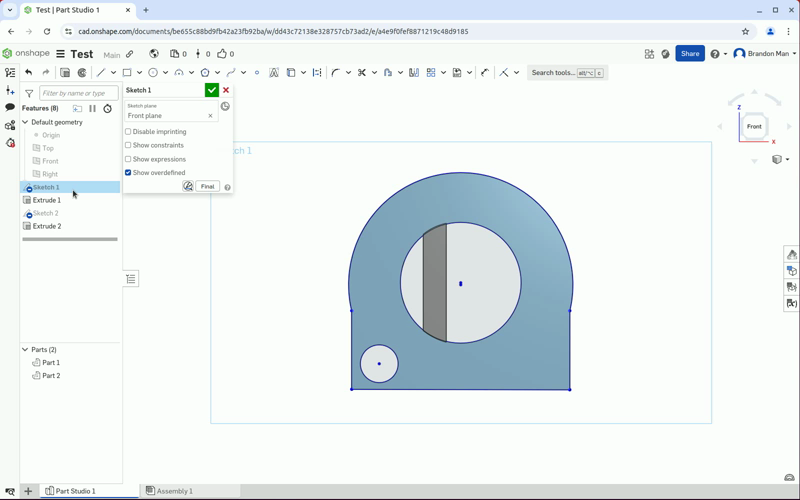
mouse_move(229, 92)
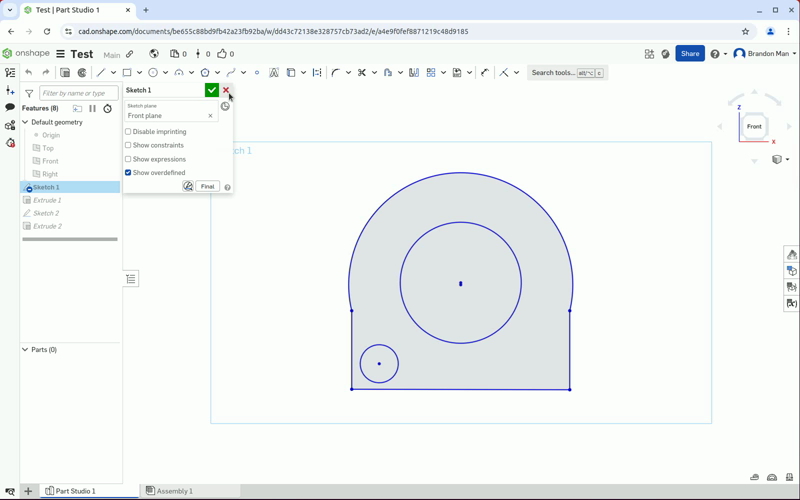
click(229, 92)
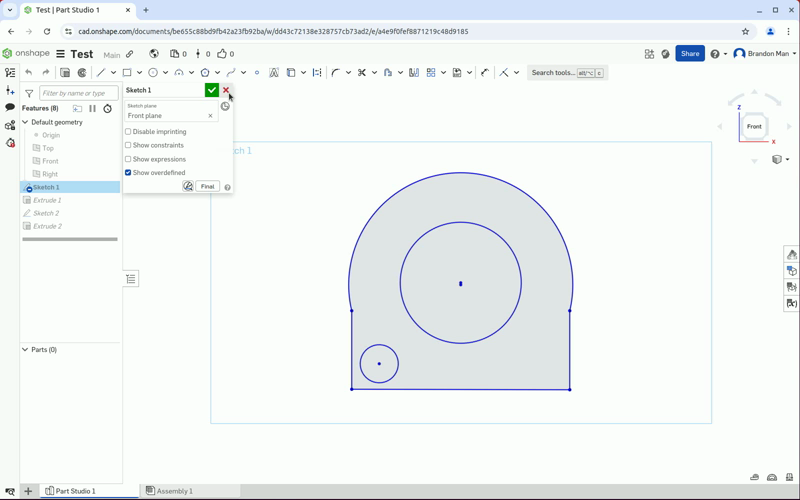
key(shift+s)
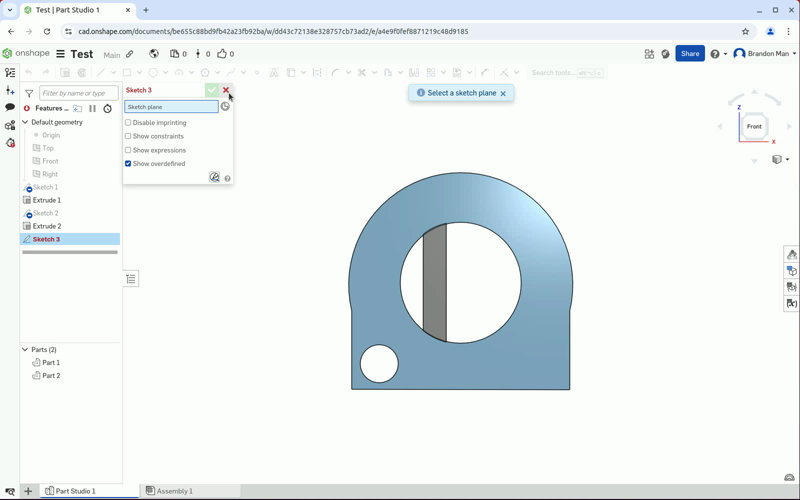
mouse_move(73, 163)
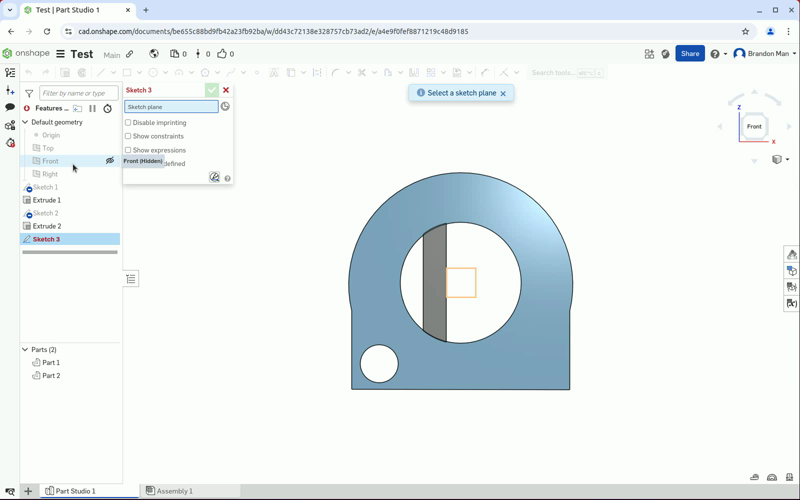
click(73, 163)
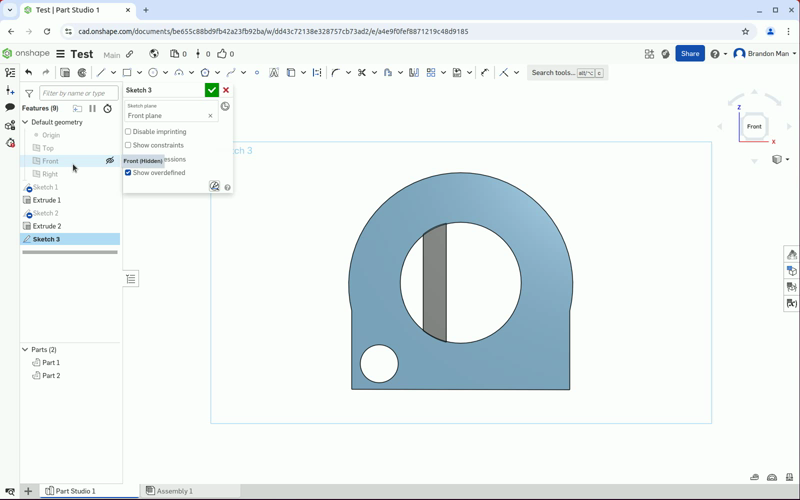
mouse_move(73, 352)
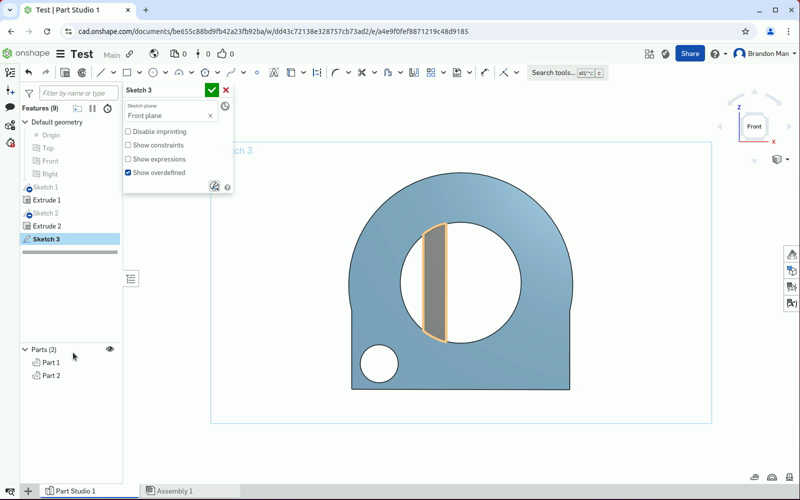
key(y)
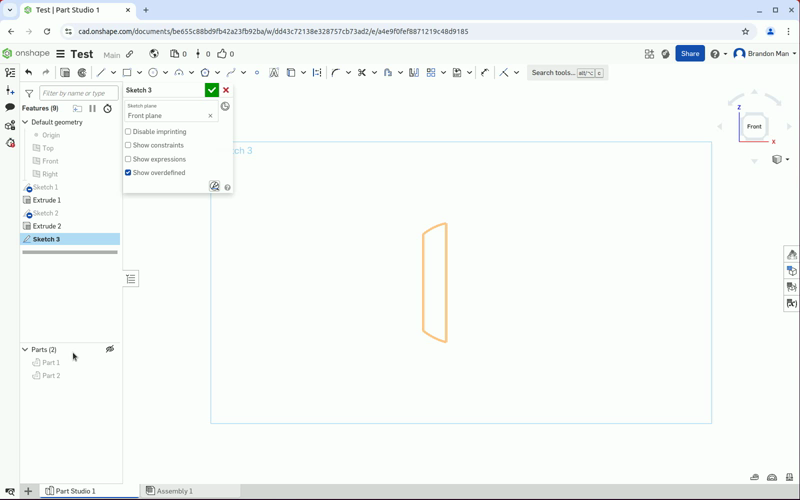
key(a)
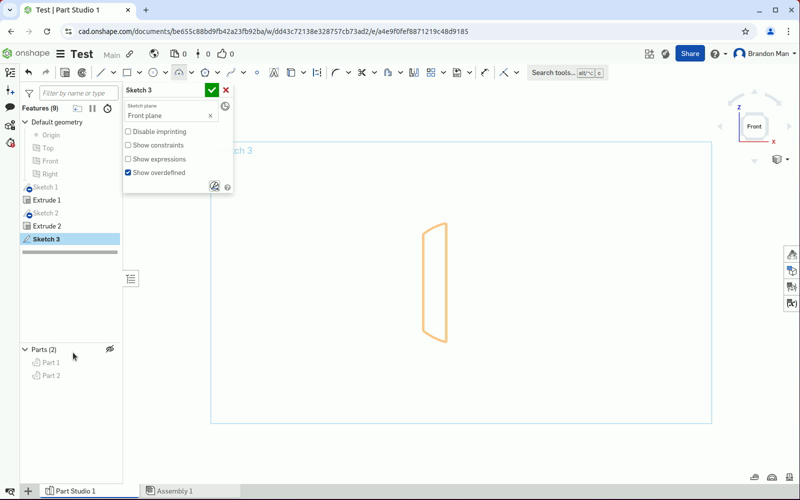
key_down(shift)
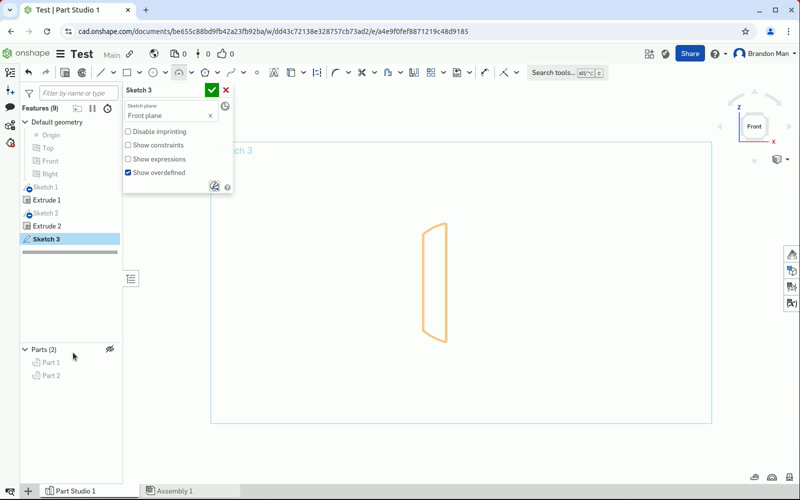
mouse_move(486, 339)
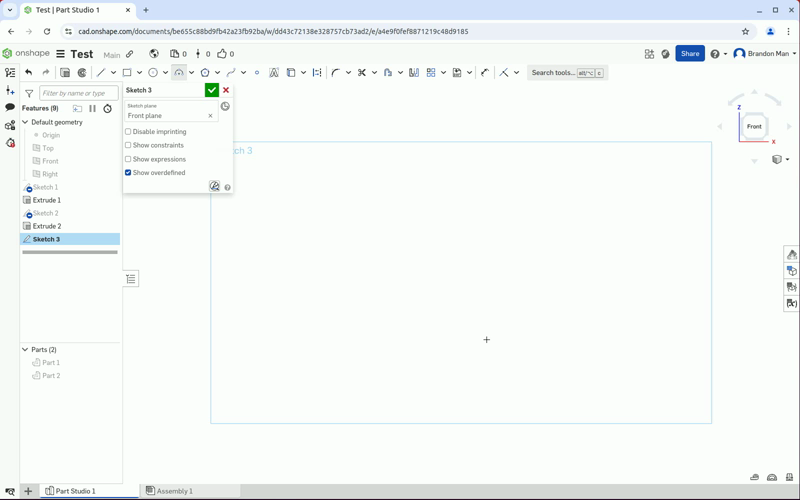
click(486, 339)
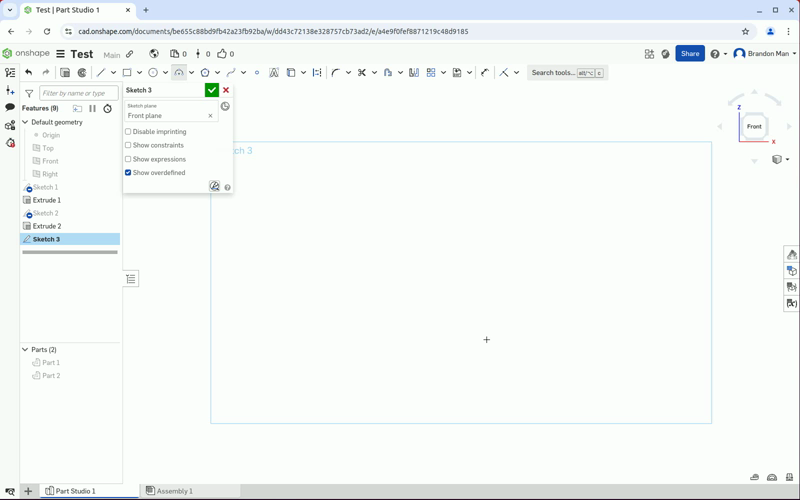
key_up(shift)
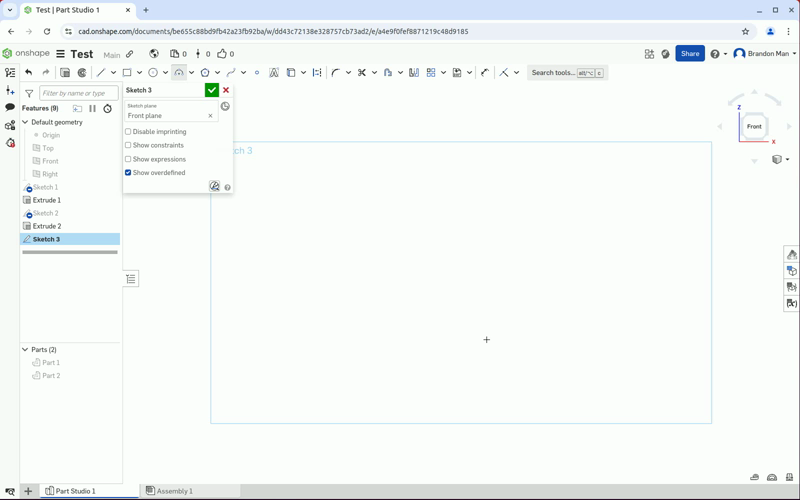
key_down(shift)
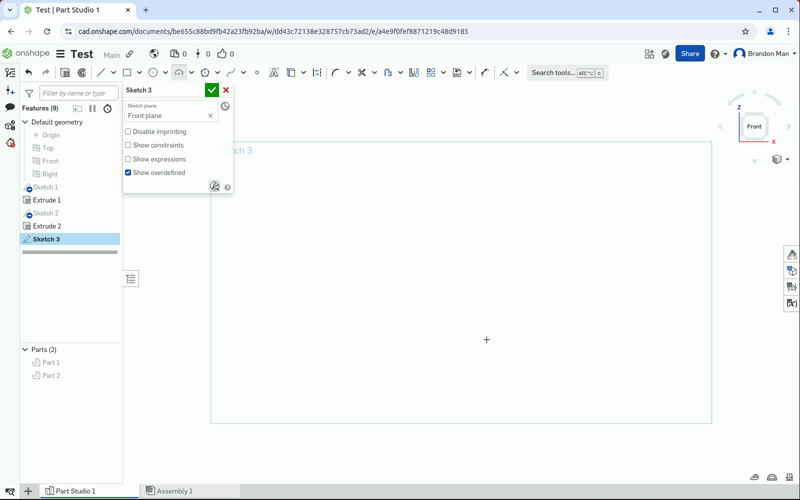
mouse_move(513, 314)
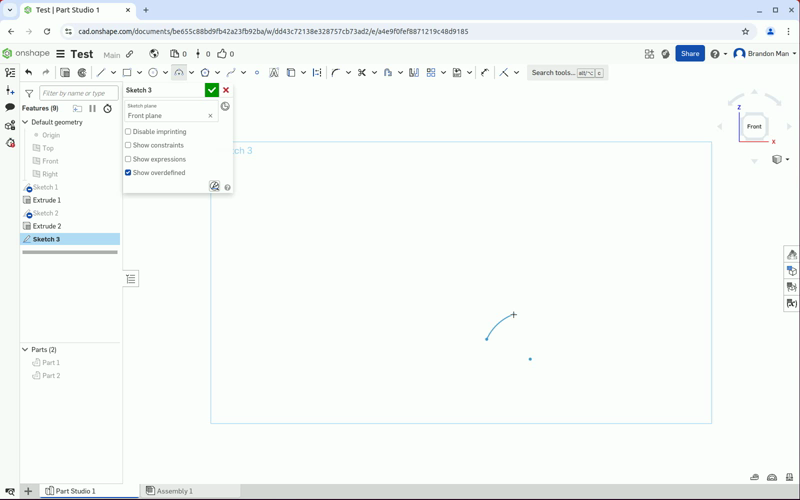
click(513, 314)
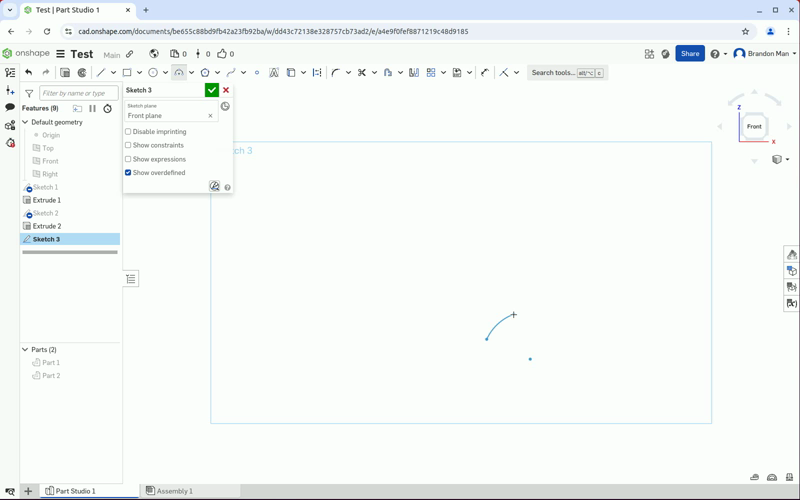
mouse_move(501, 328)
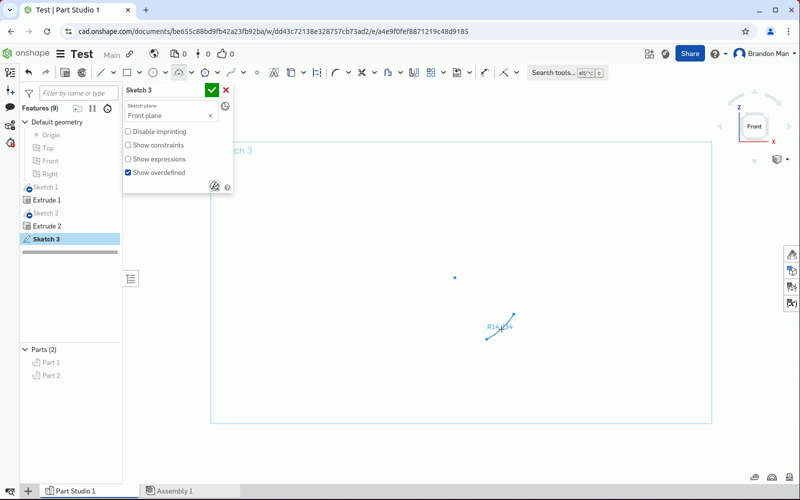
click(501, 328)
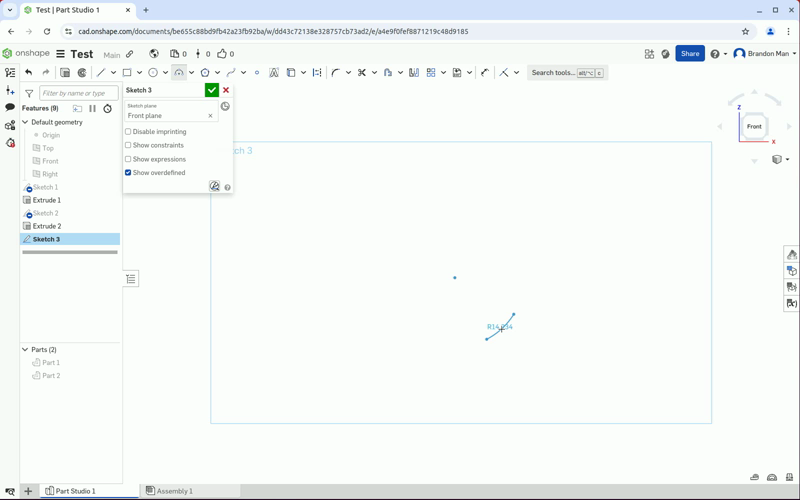
key_up(shift)
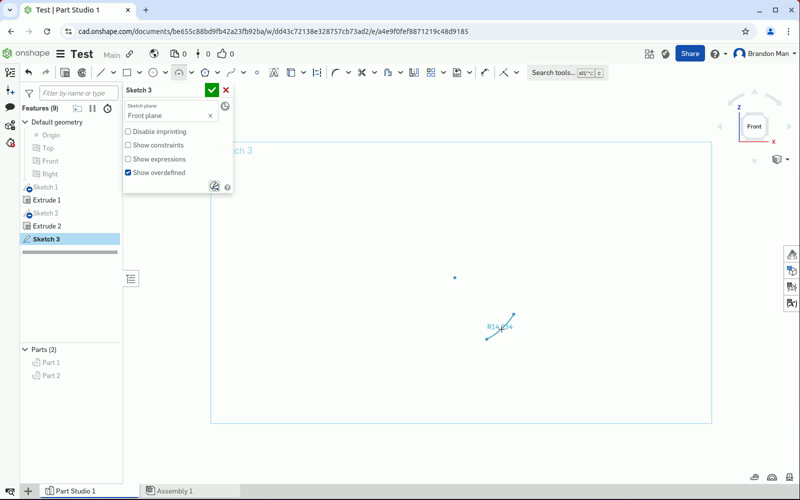
key(esc)
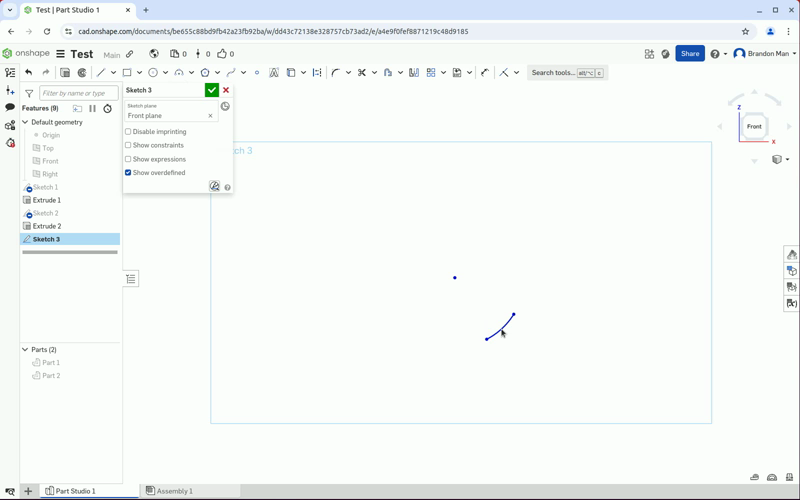
key(l)
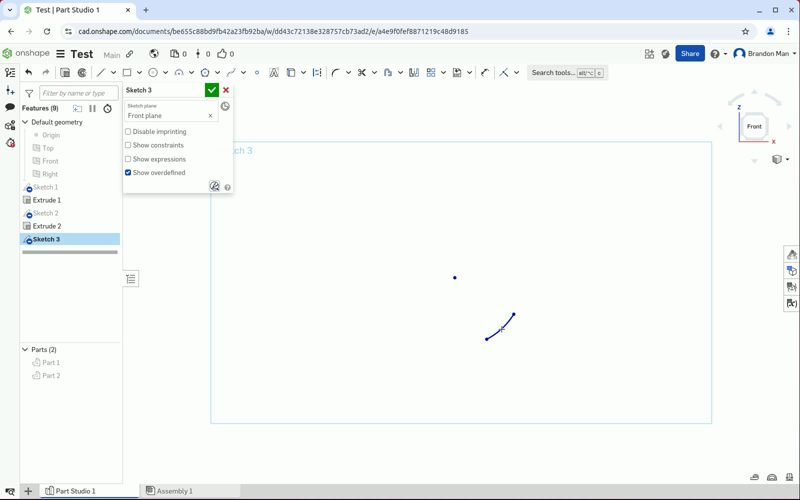
mouse_move(513, 314)
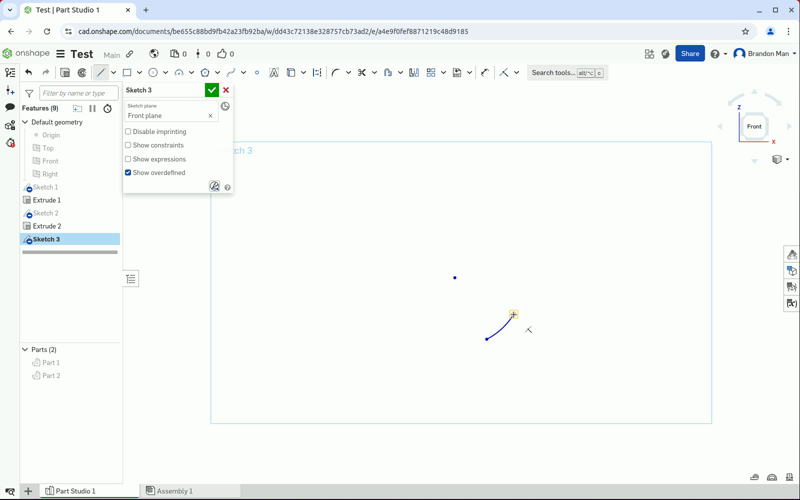
click(513, 314)
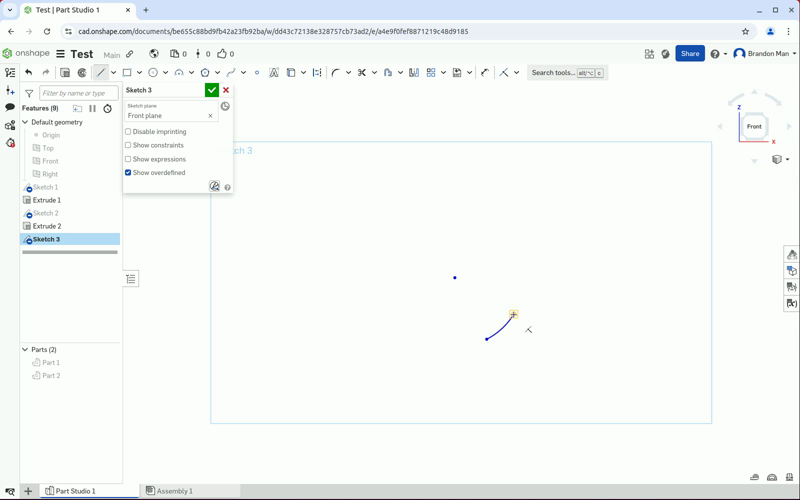
key_down(shift)
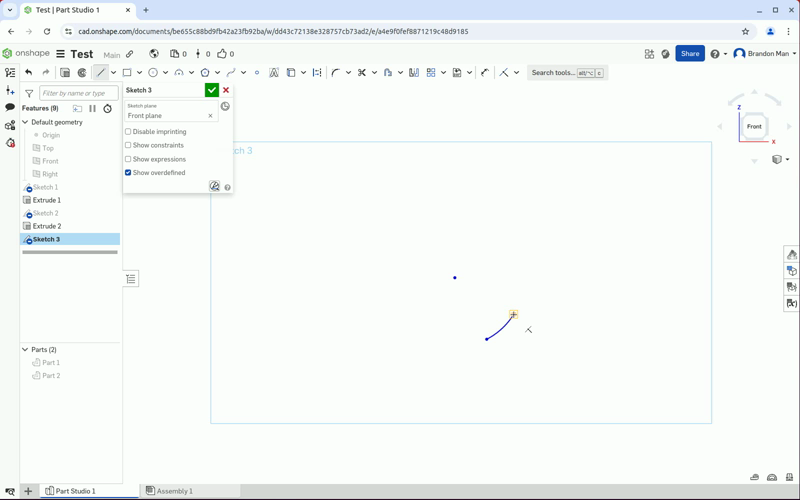
mouse_move(513, 252)
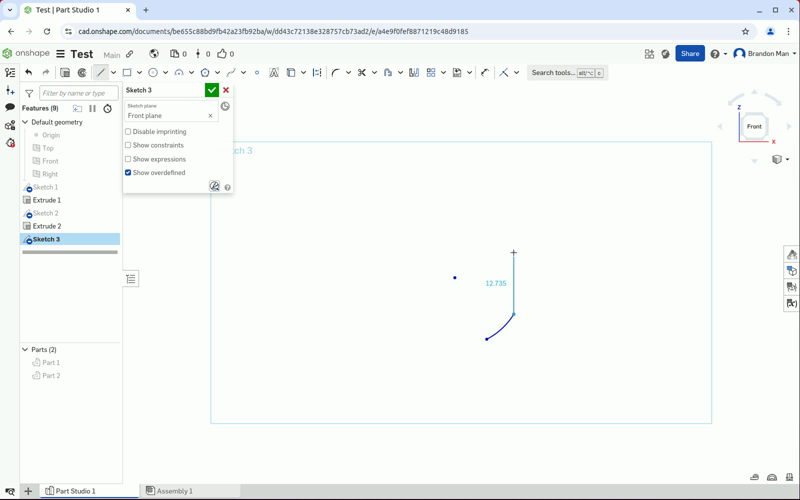
click(513, 252)
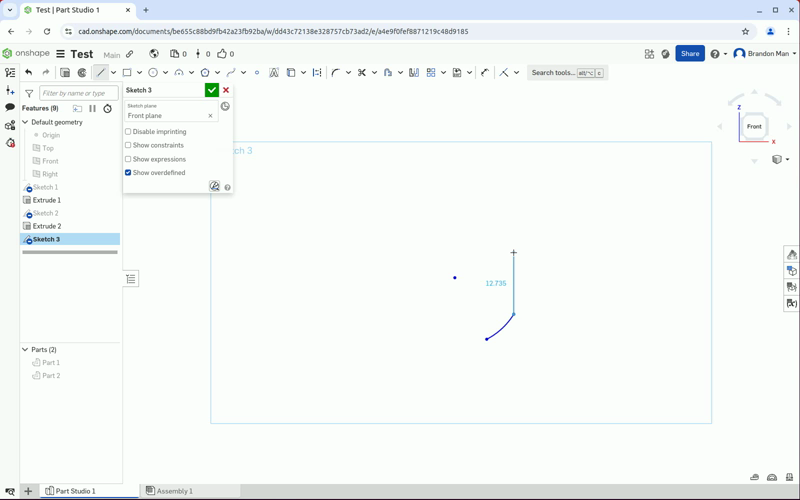
key_up(shift)
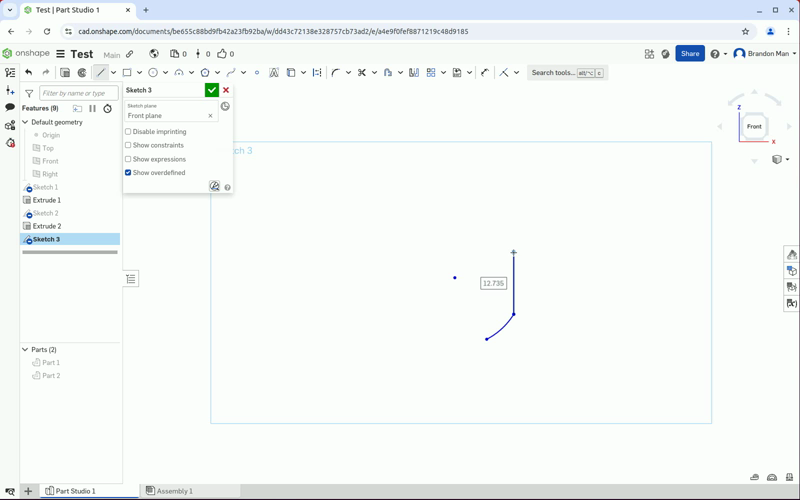
key(esc)
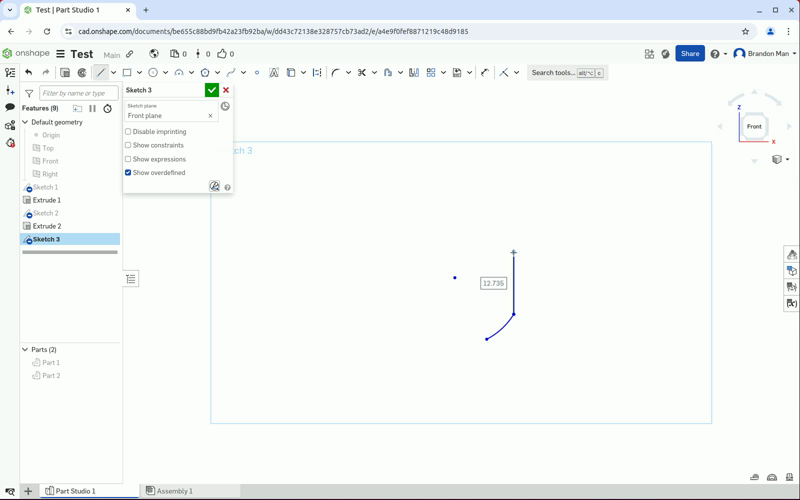
key(a)
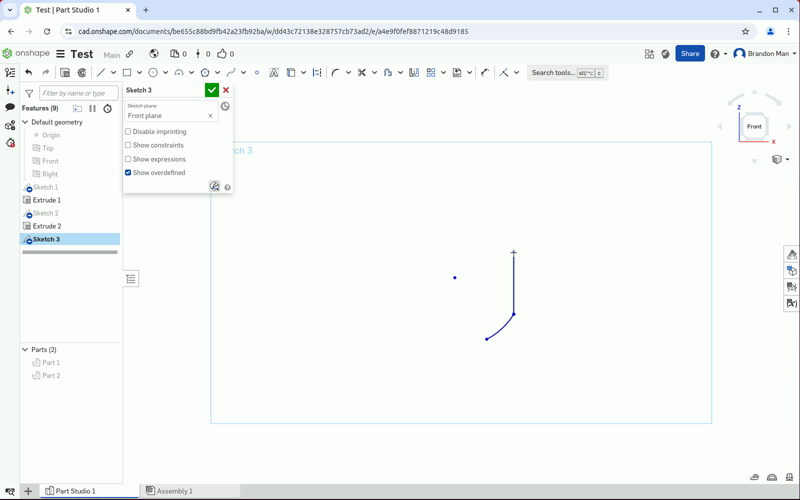
mouse_move(513, 252)
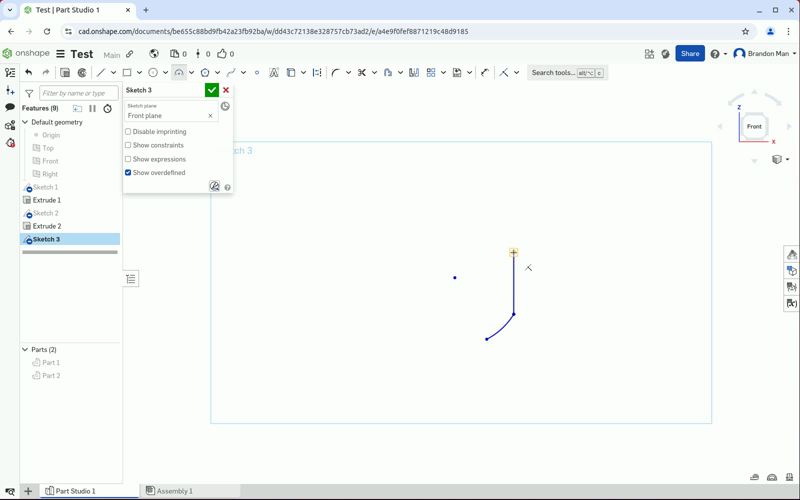
click(513, 252)
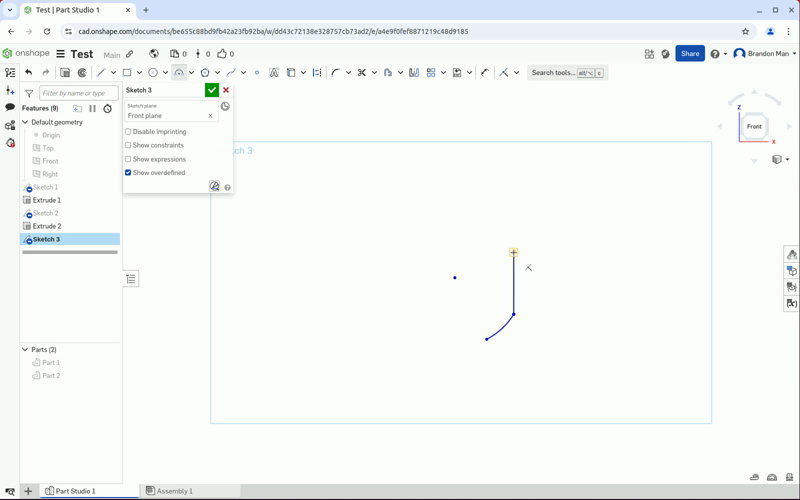
key_down(shift)
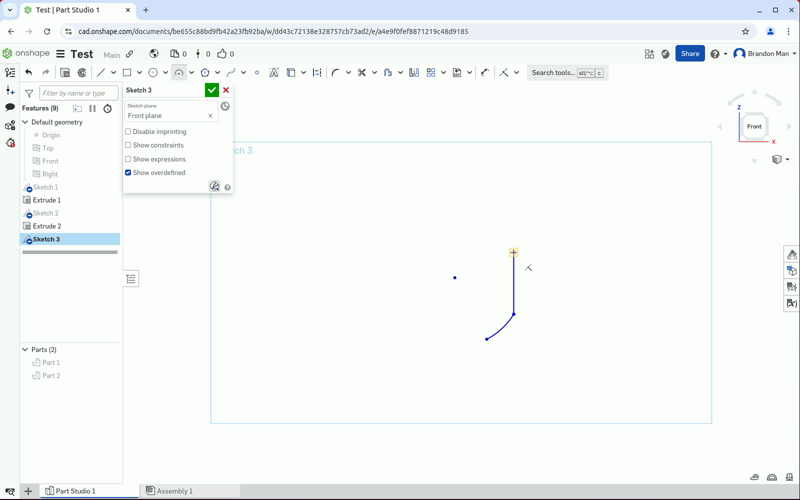
mouse_move(486, 227)
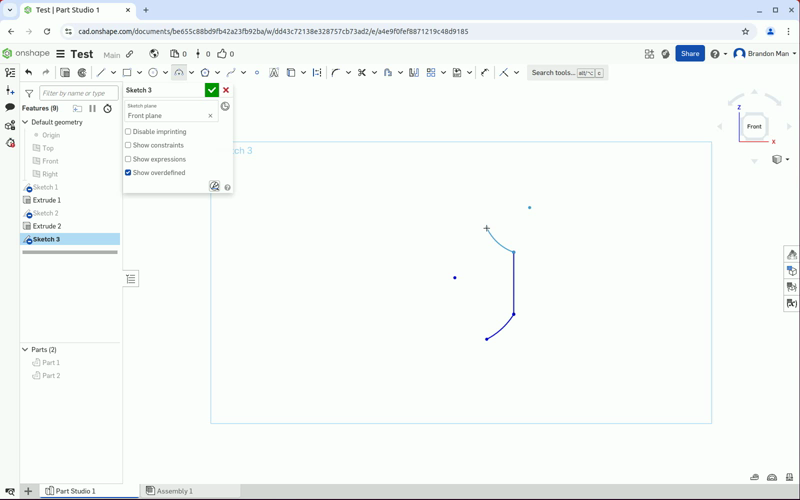
click(486, 227)
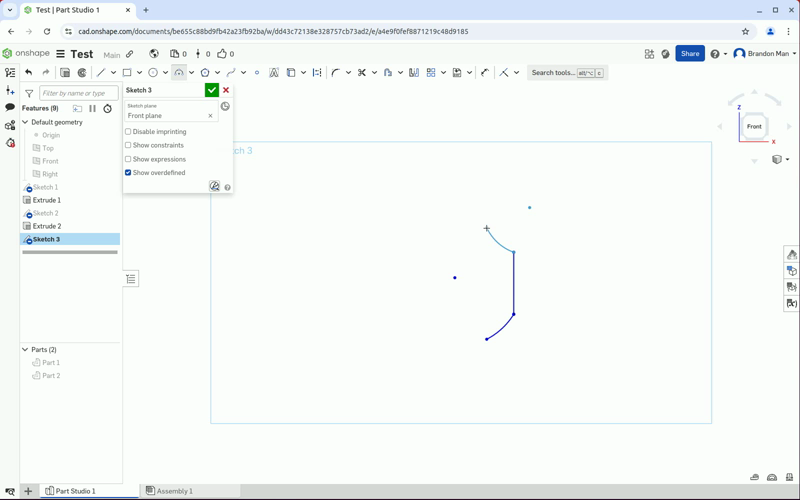
mouse_move(501, 238)
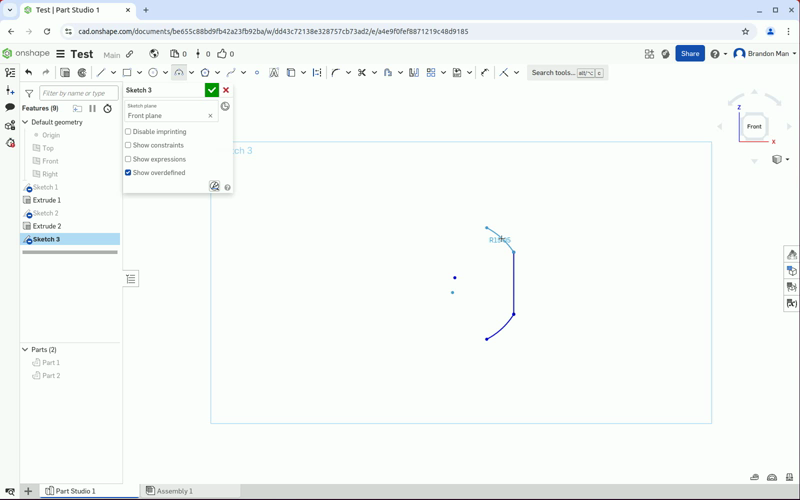
click(501, 238)
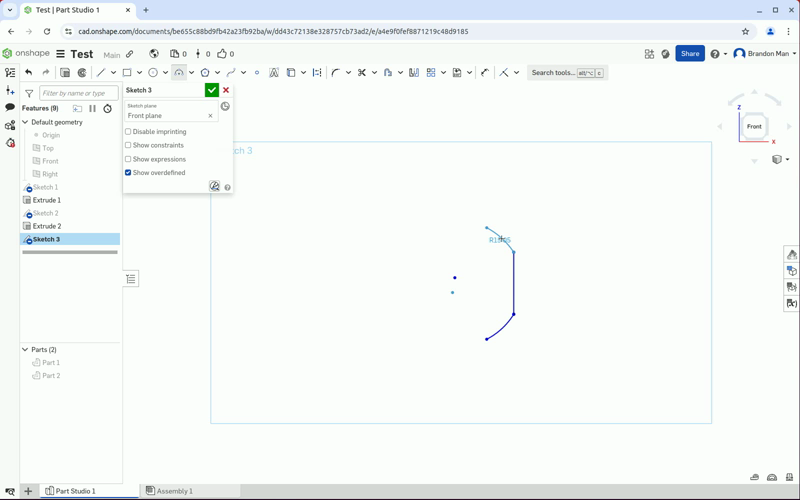
key_up(shift)
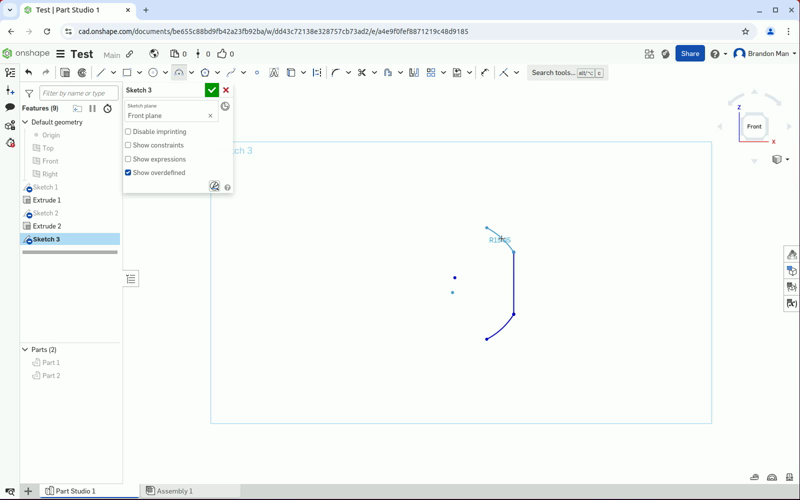
key(esc)
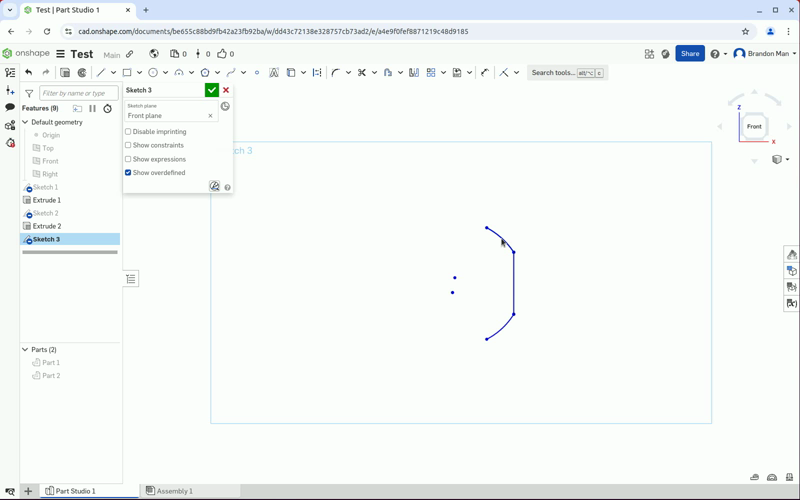
key(l)
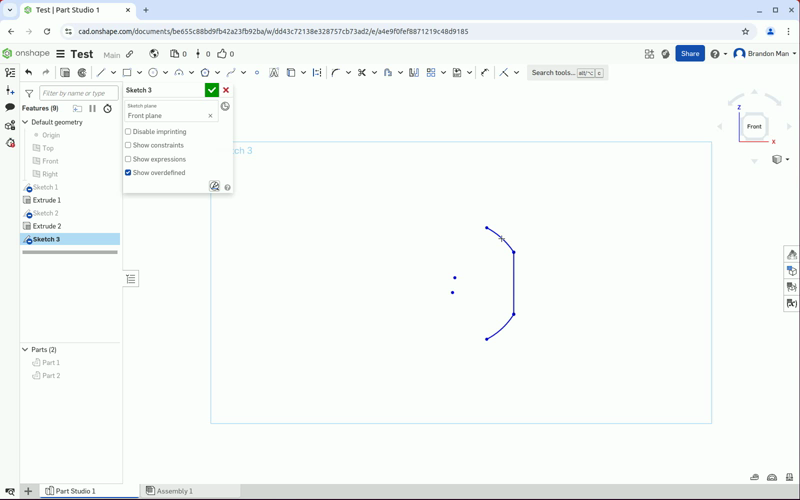
mouse_move(486, 227)
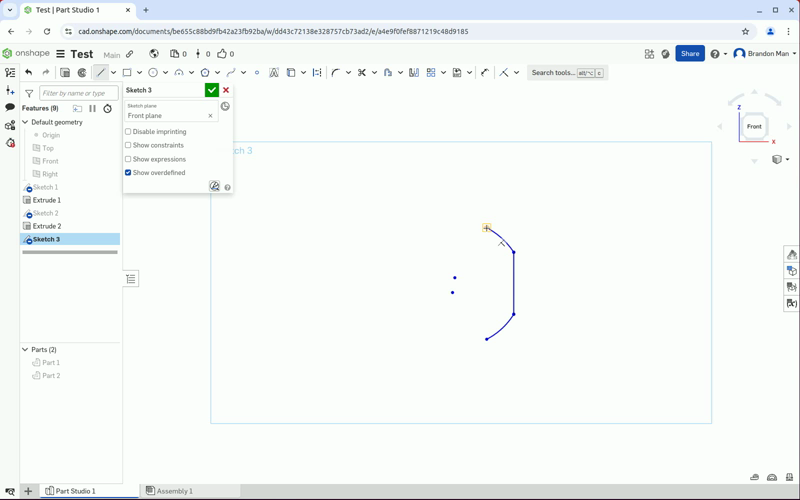
click(486, 227)
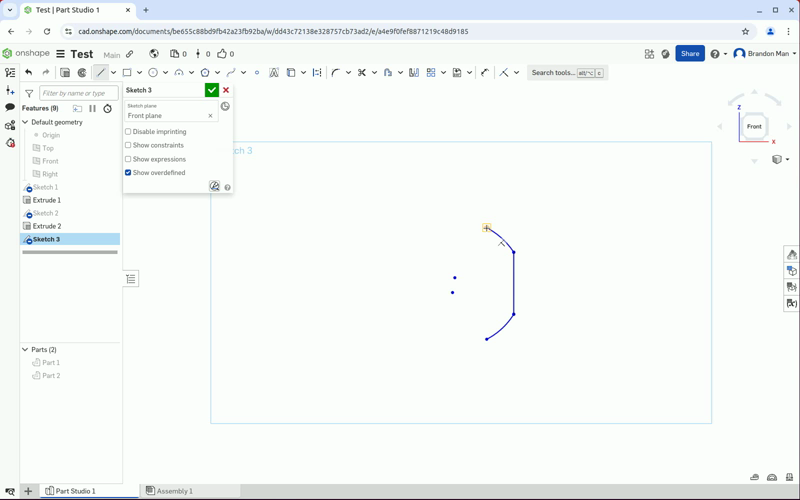
key_down(shift)
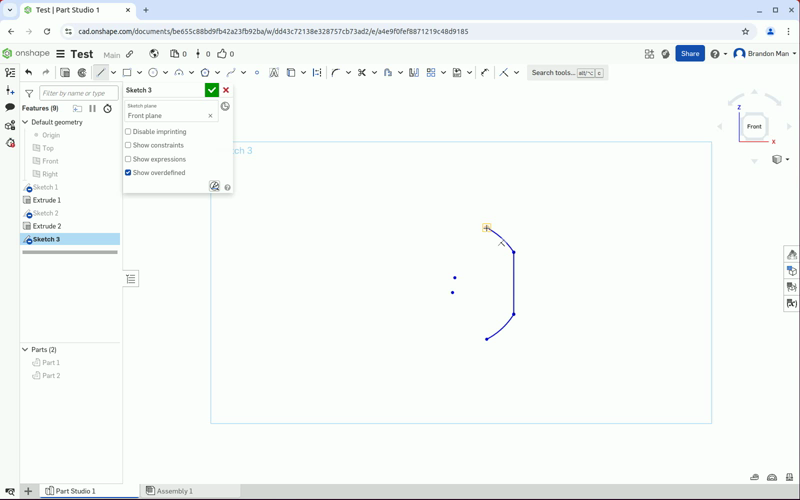
mouse_move(486, 339)
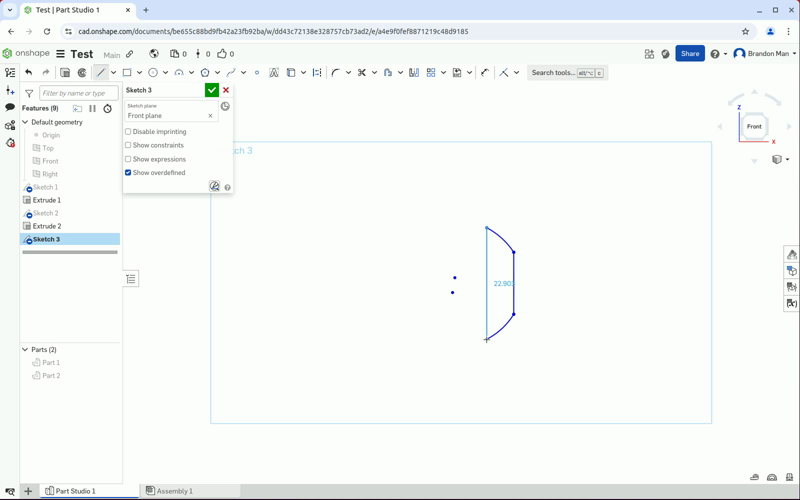
key_up(shift)
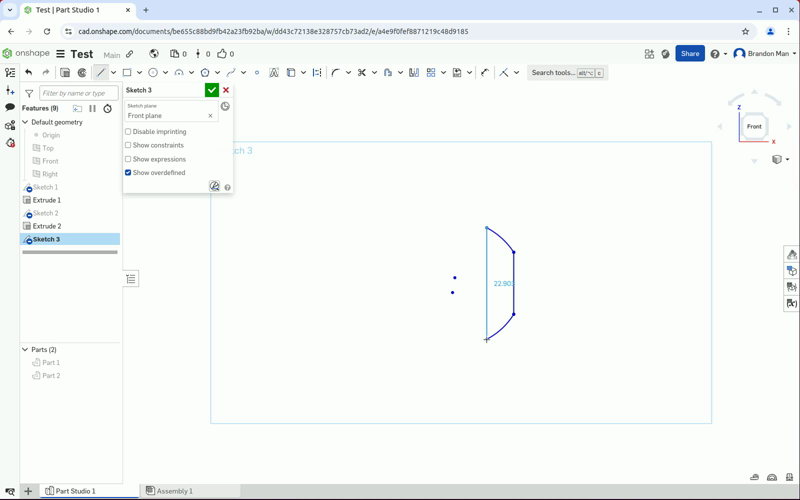
click(486, 339)
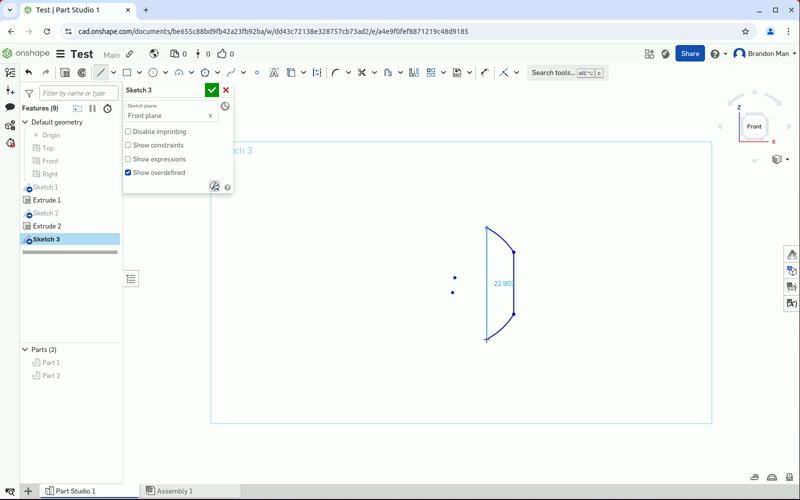
key(esc)
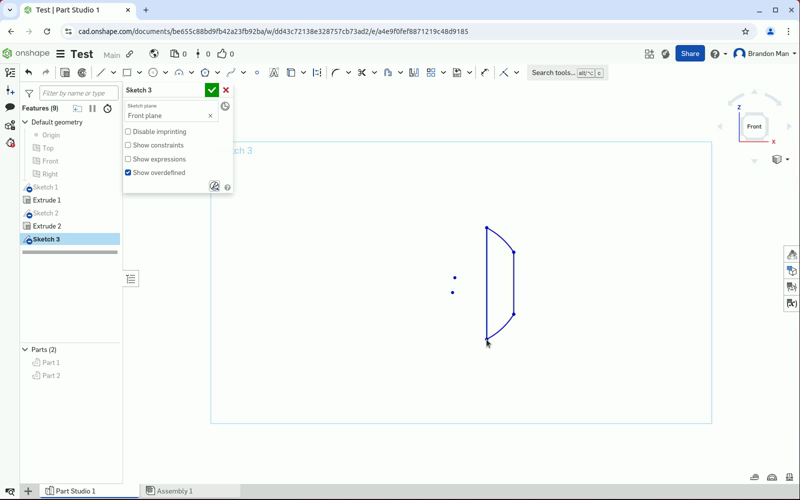
mouse_move(492, 301)
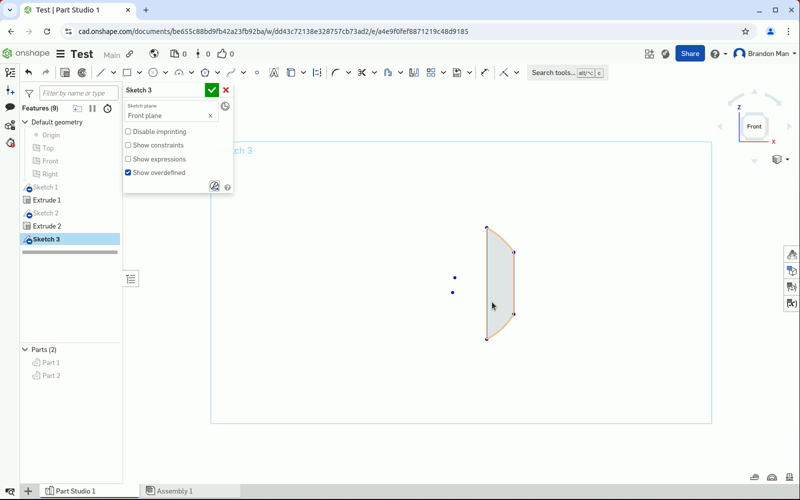
click(492, 301)
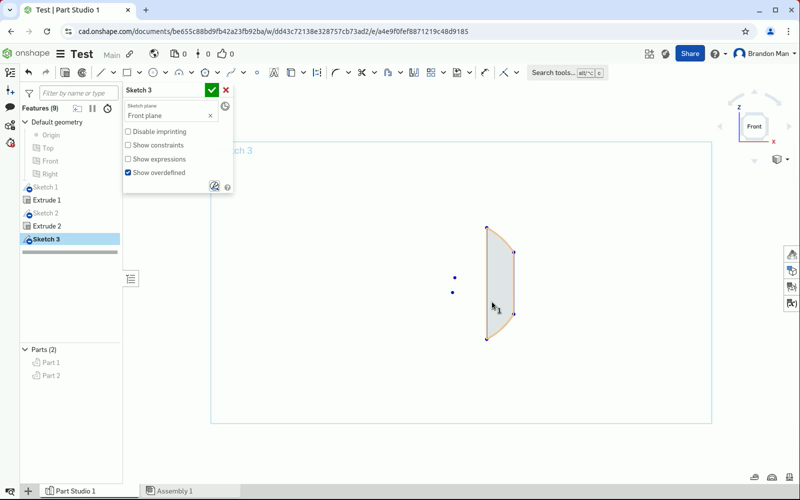
mouse_move(73, 352)
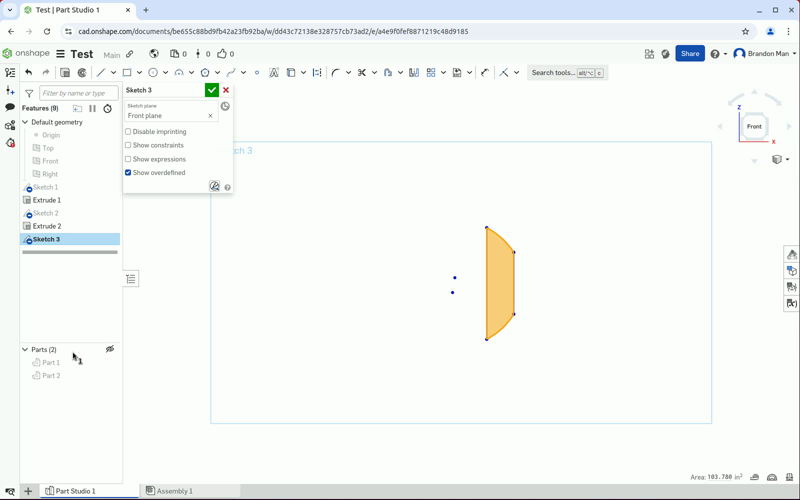
key(shift+y)
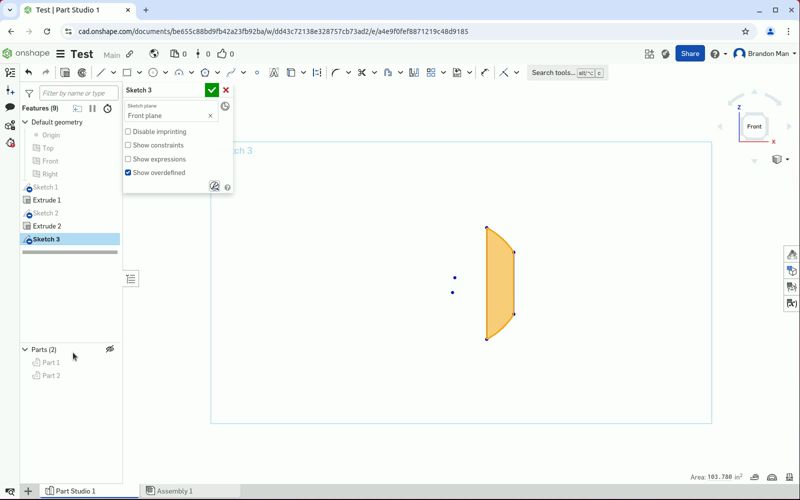
key(shift+e)
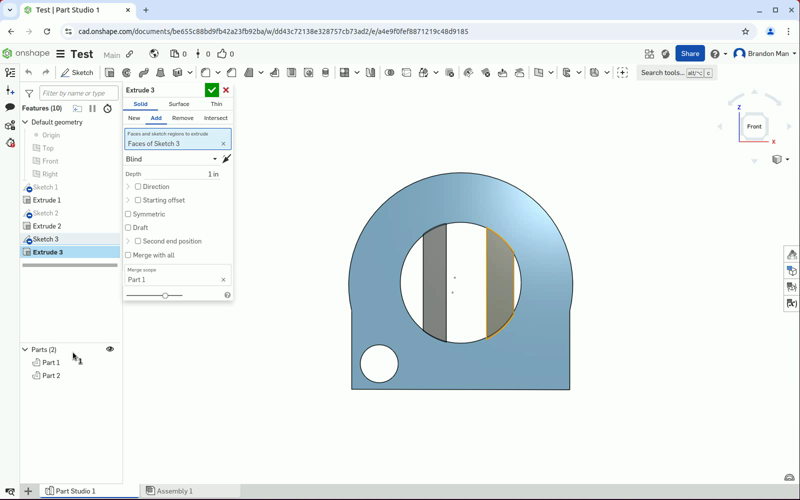
mouse_move(143, 106)
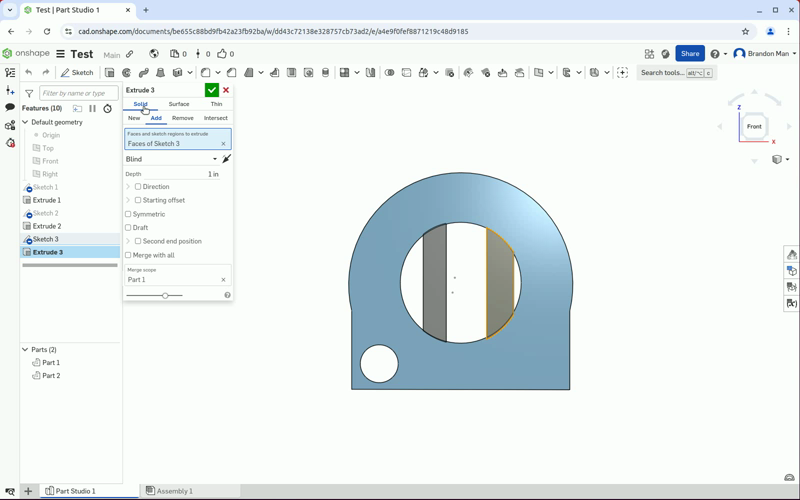
click(143, 106)
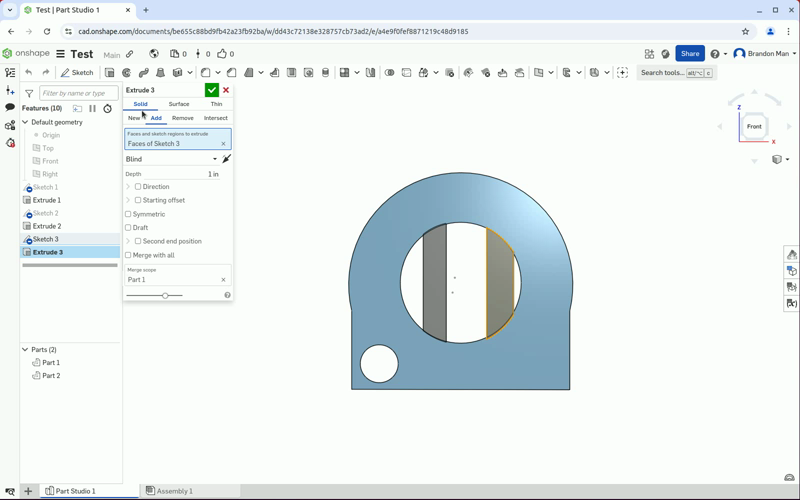
mouse_move(137, 120)
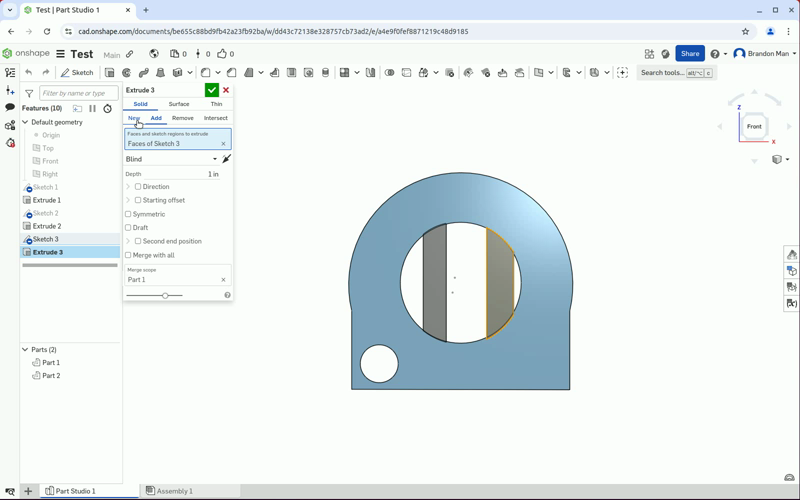
click(137, 120)
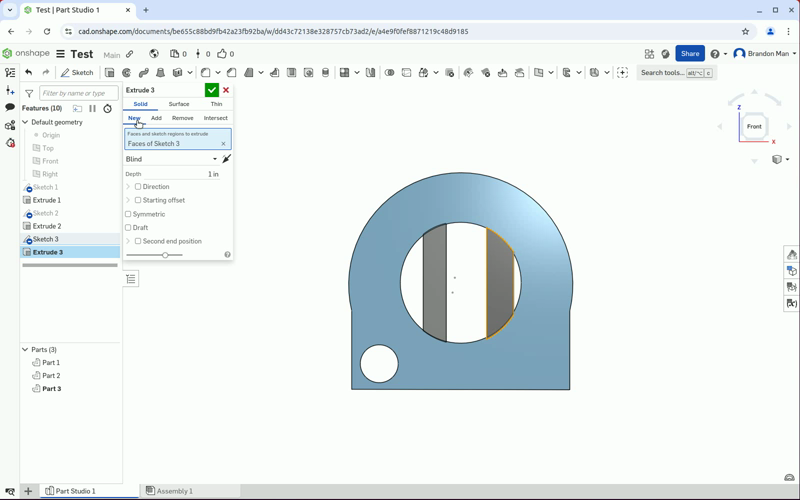
key(tab, 4)
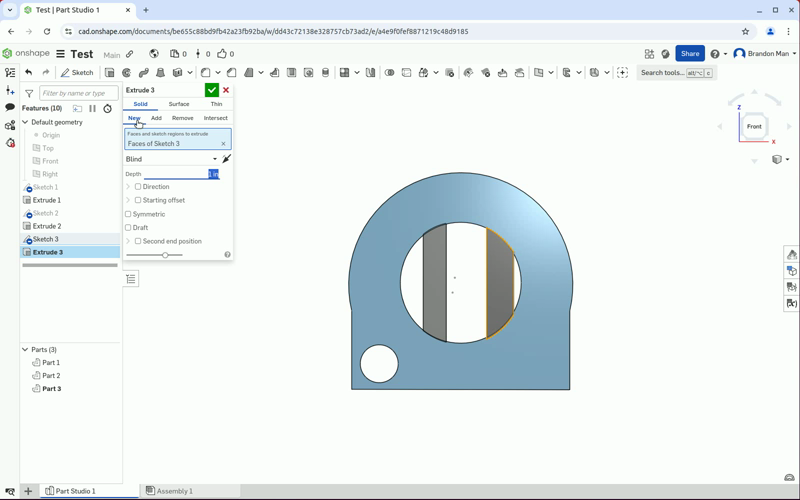
text(2.407)
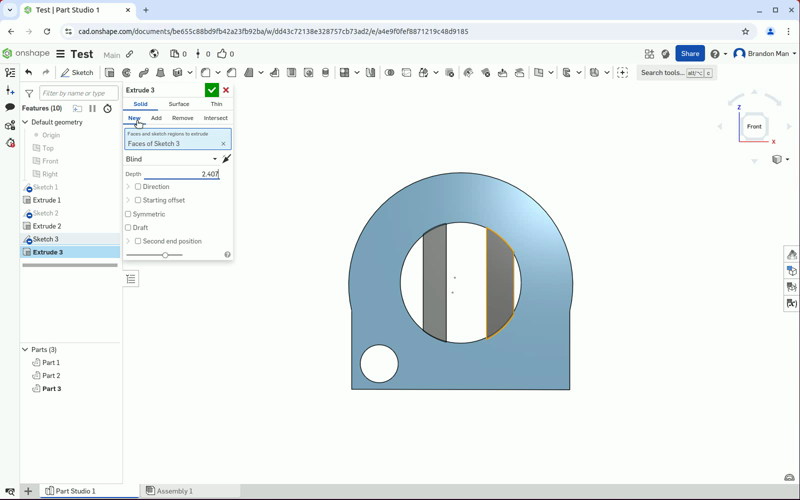
key(enter)
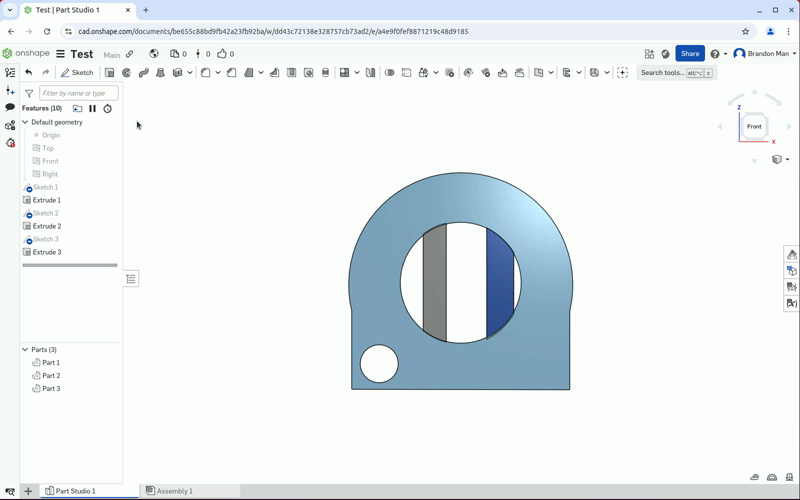
key(shift+h)
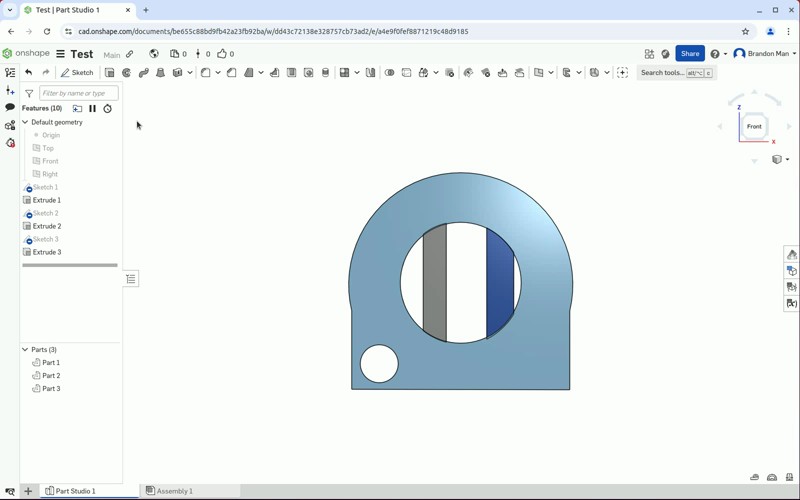
key(shift+h)
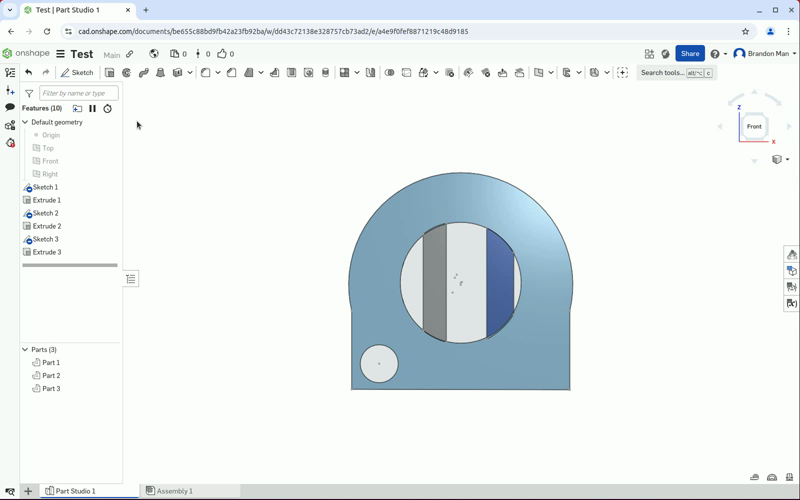
key(shift+7)
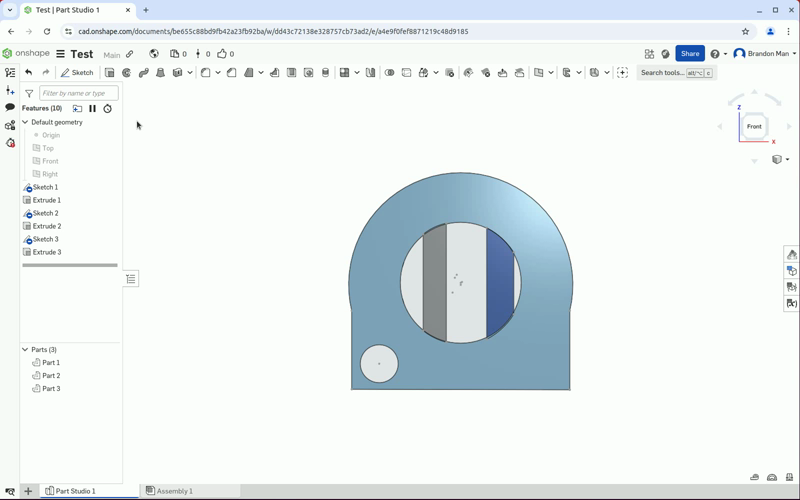
key(left, 2)
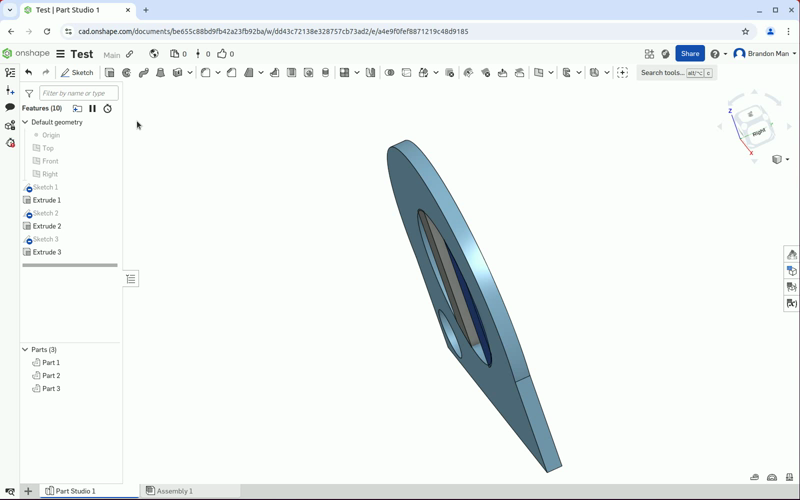
key(down, 2)
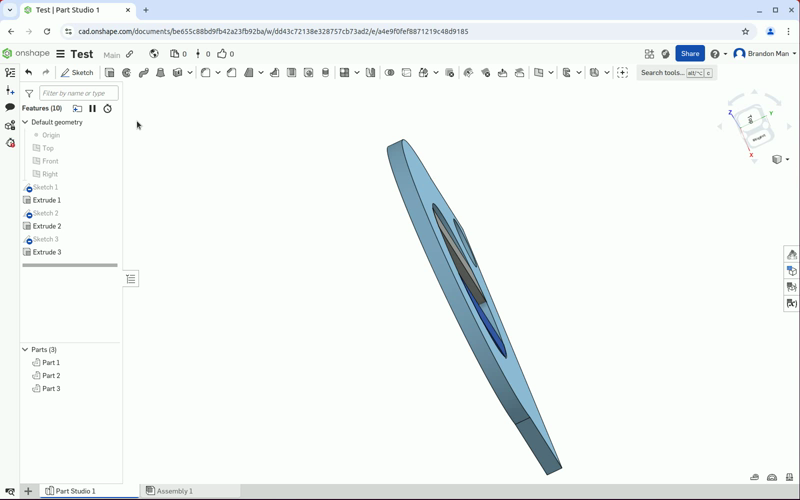
key(up, 2)
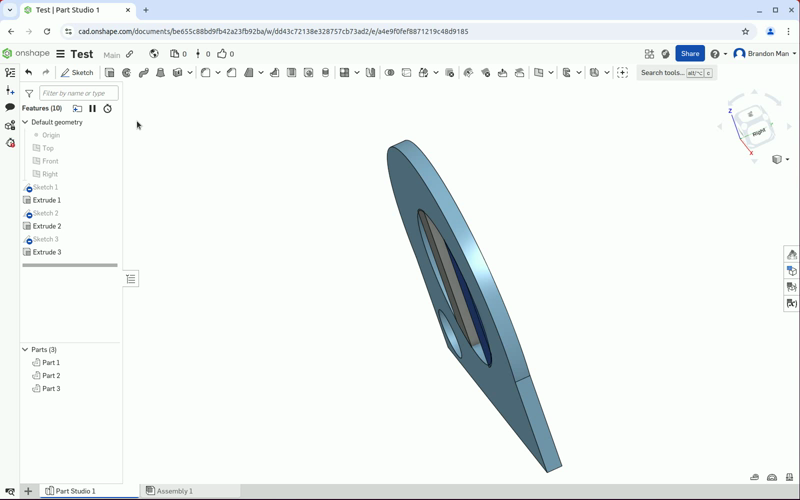
key(right, 2)
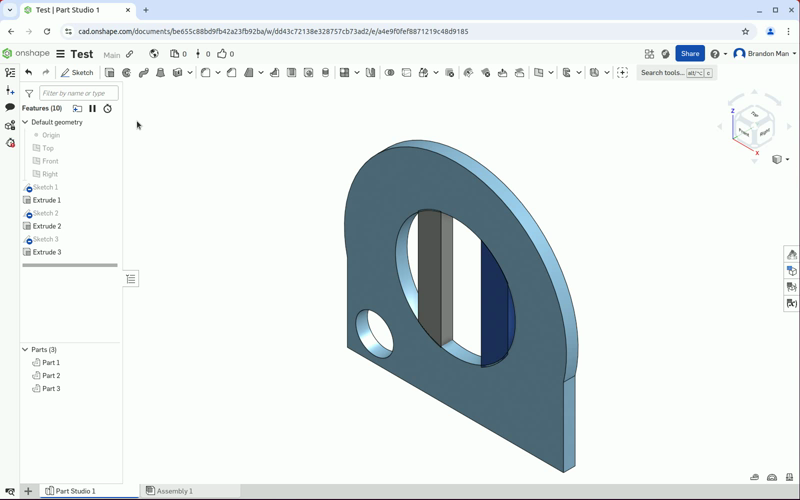
mouse_move(73, 189)
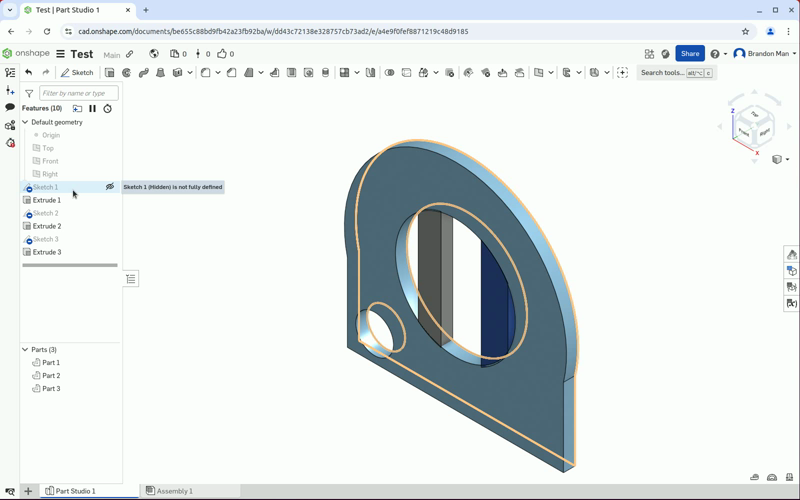
click(73, 189)